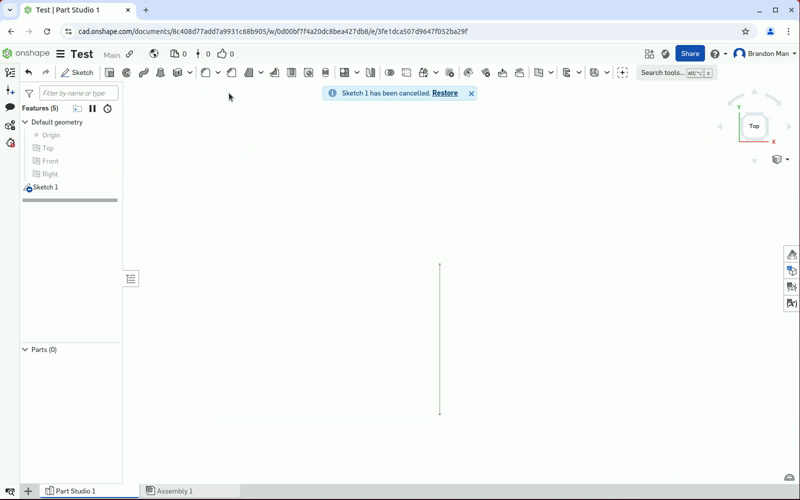
key(shift+h)
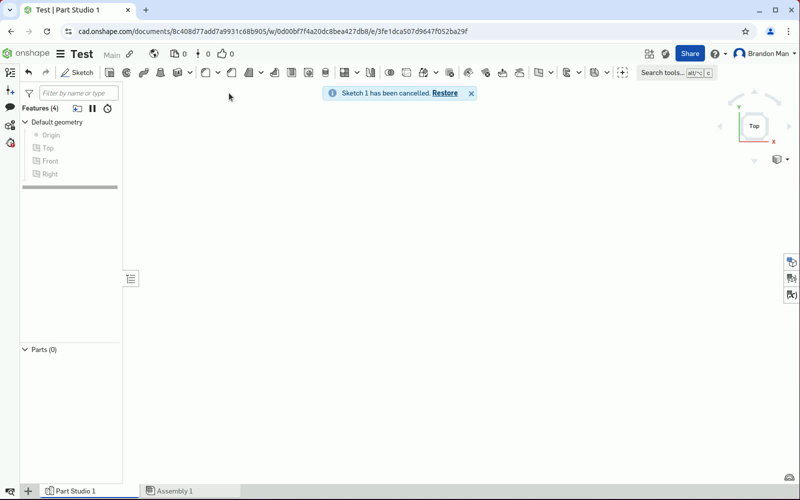
mouse_move(73, 352)
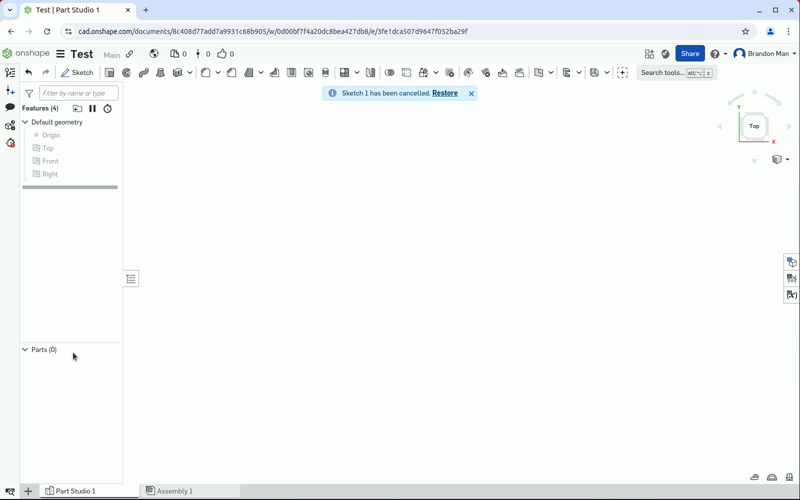
key(y)
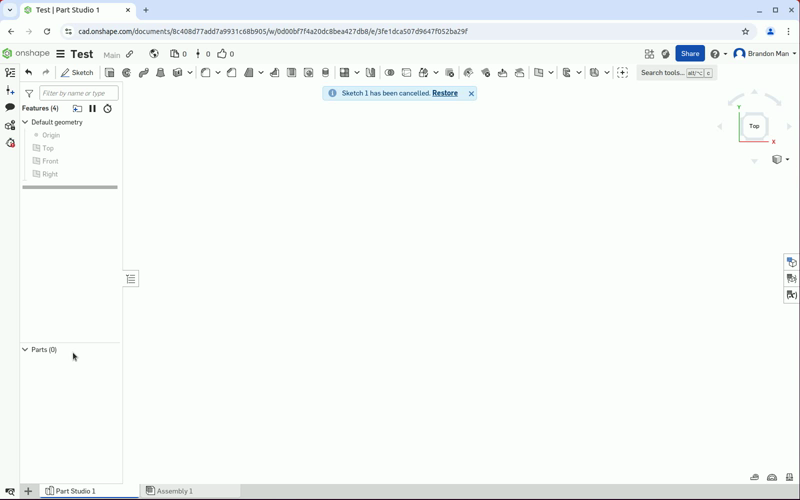
key(shift+p)
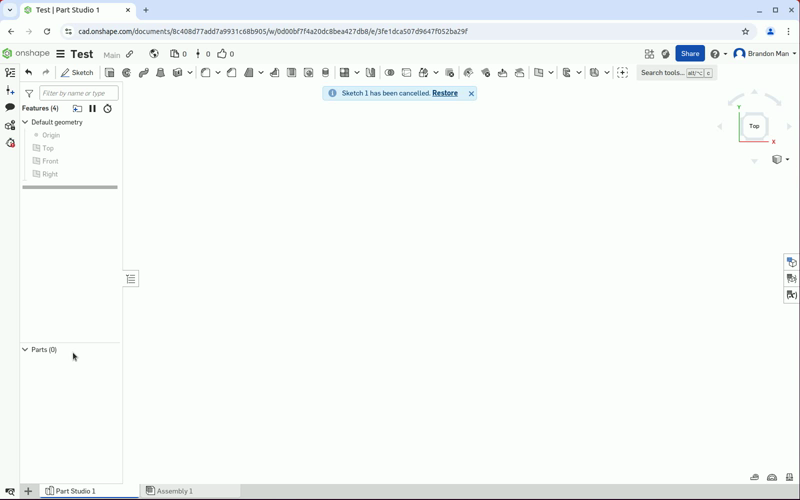
key(space)
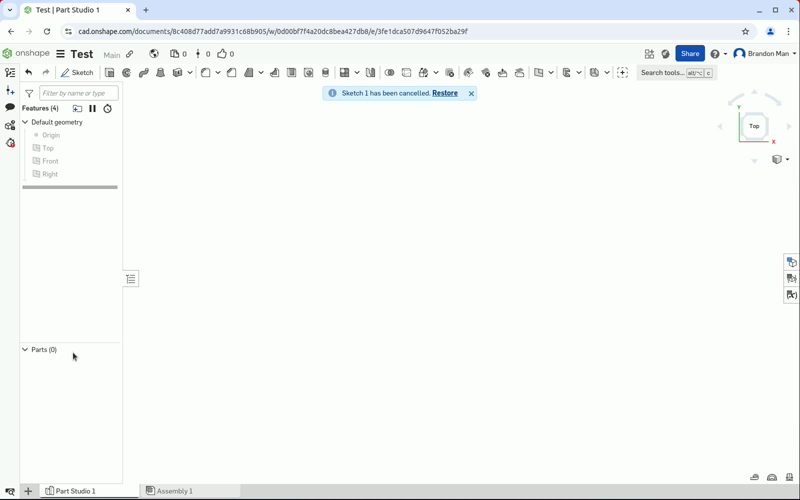
key_down(shift)
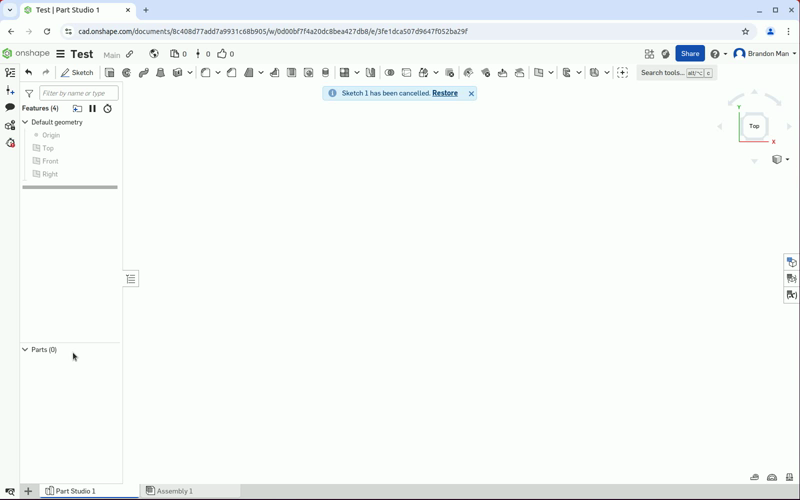
key(up)
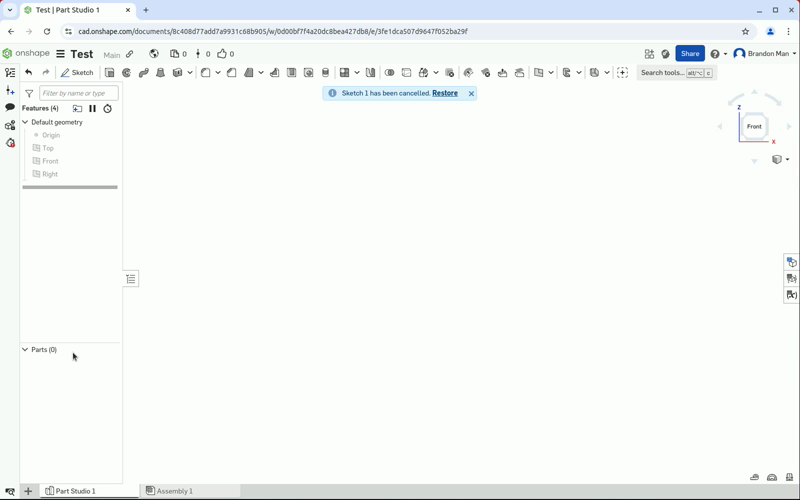
key_up(shift)
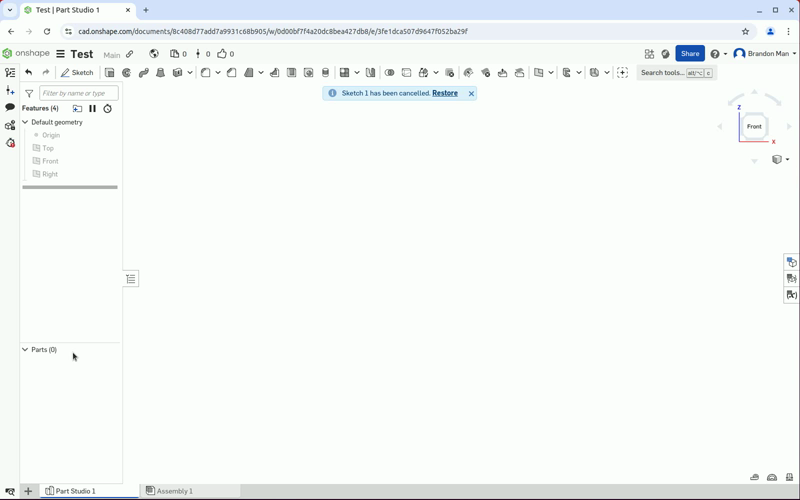
mouse_move(73, 352)
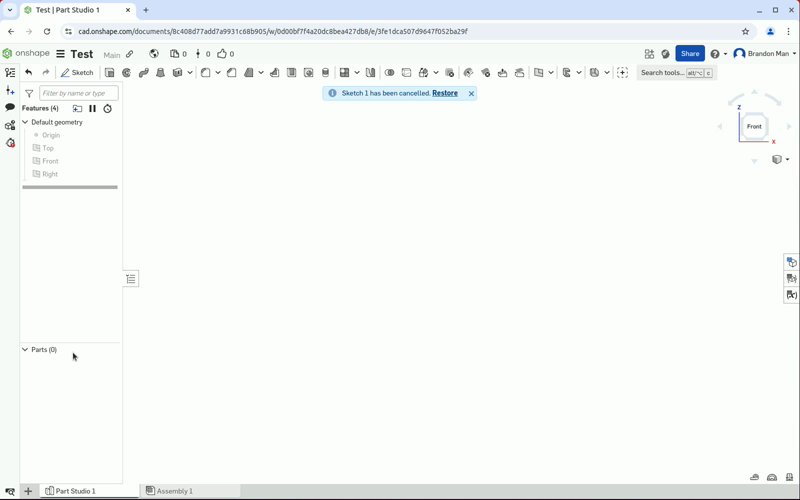
key(shift+y)
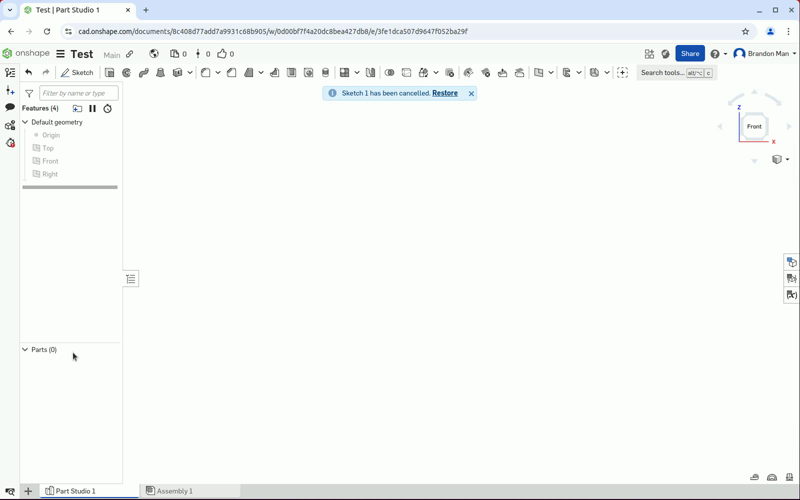
key(shift+s)
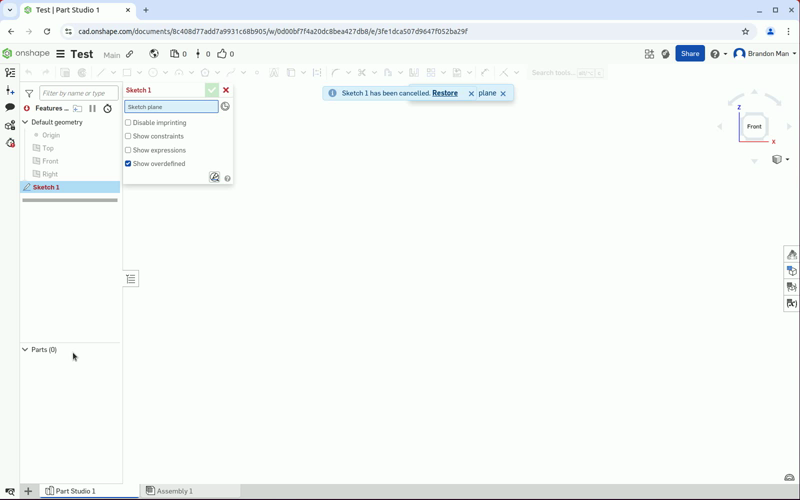
mouse_move(73, 163)
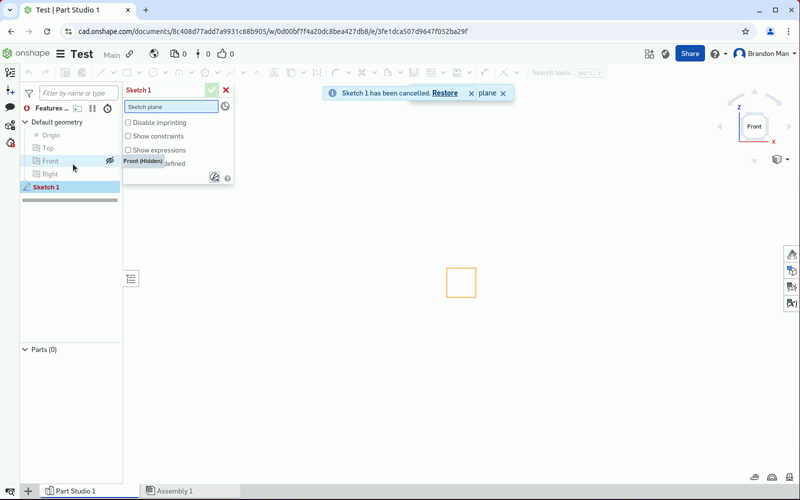
click(73, 163)
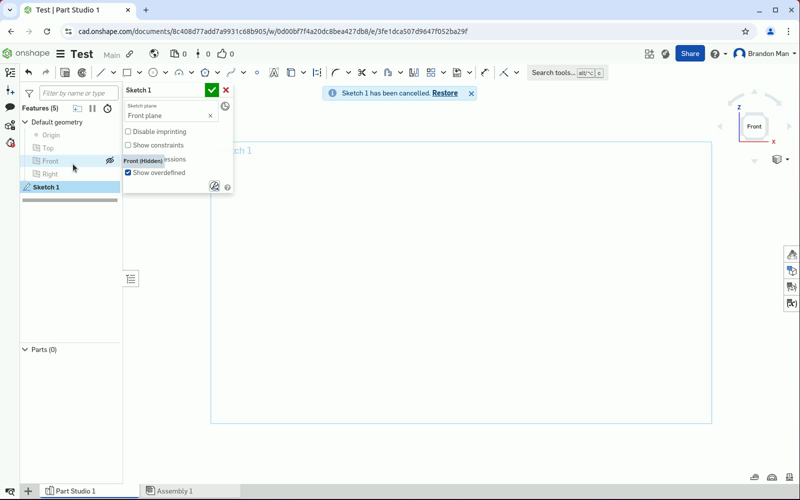
mouse_move(73, 352)
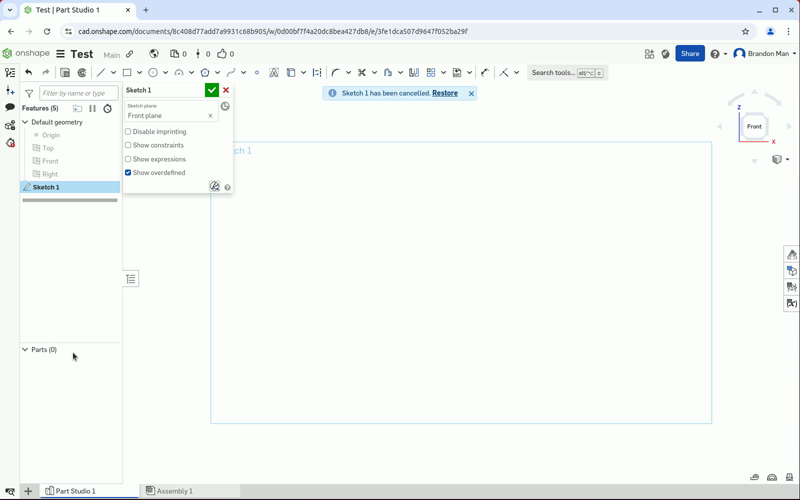
key(y)
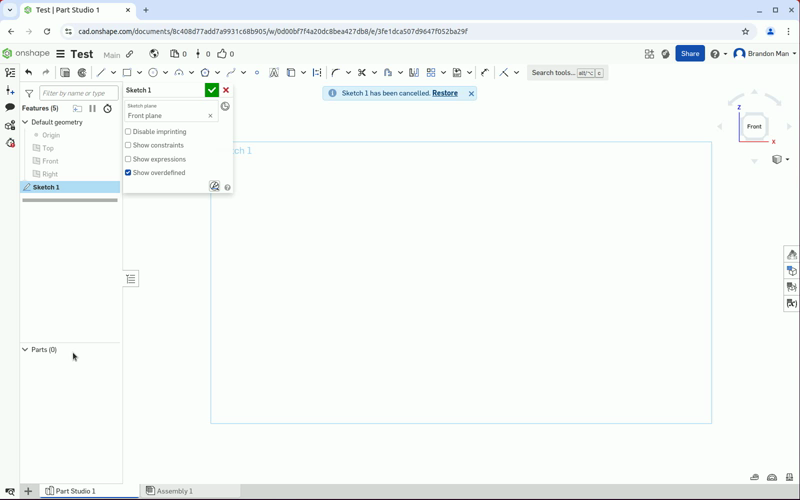
key(l)
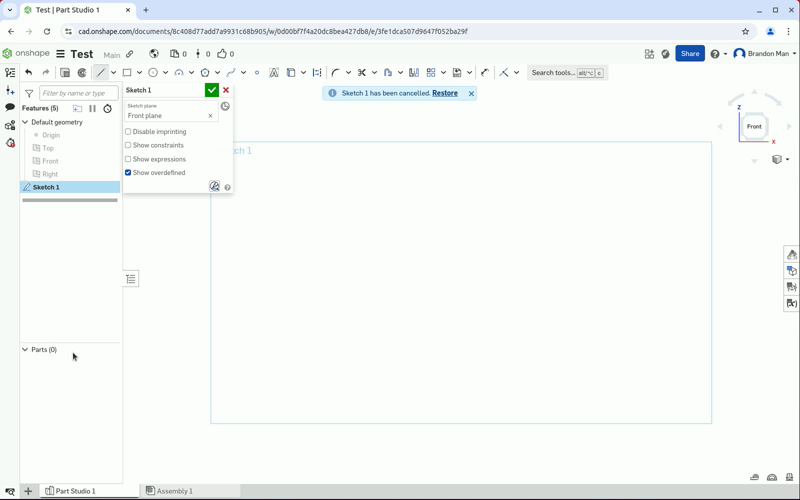
key_down(shift)
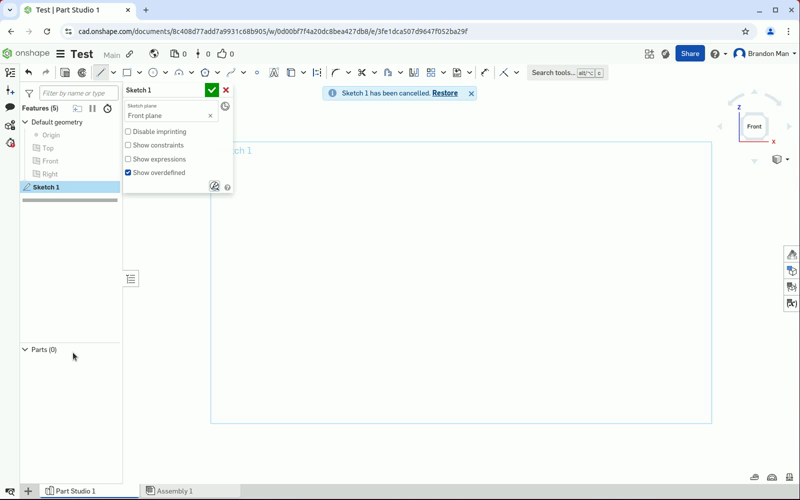
mouse_move(348, 345)
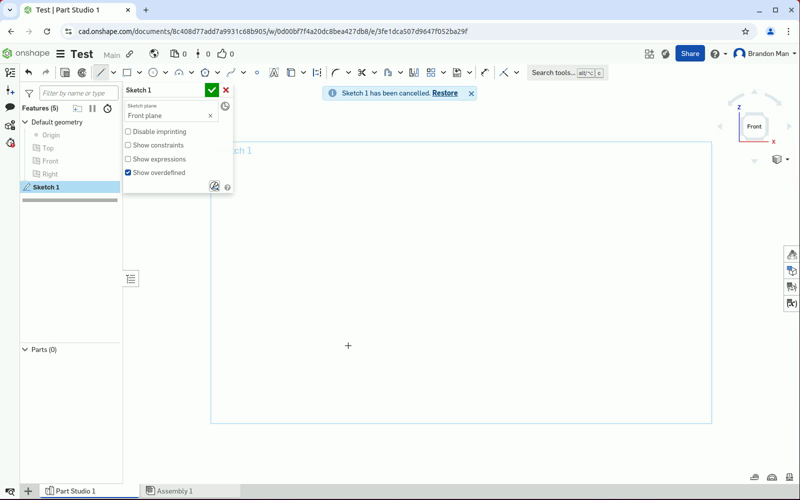
click(348, 345)
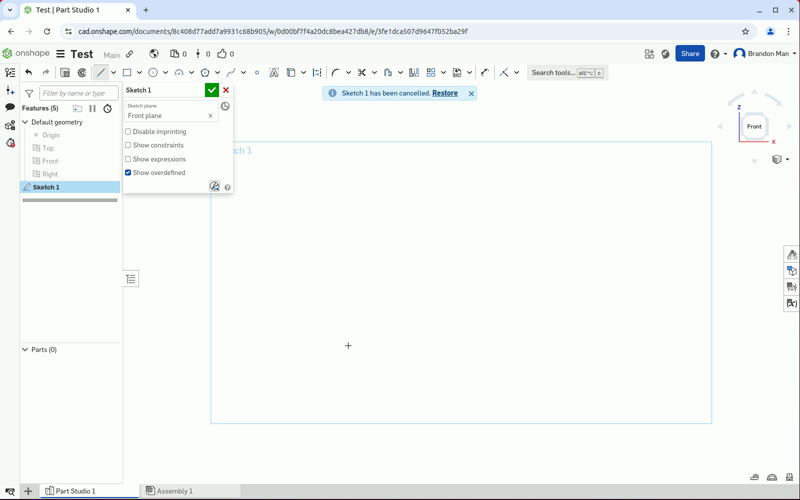
key_up(shift)
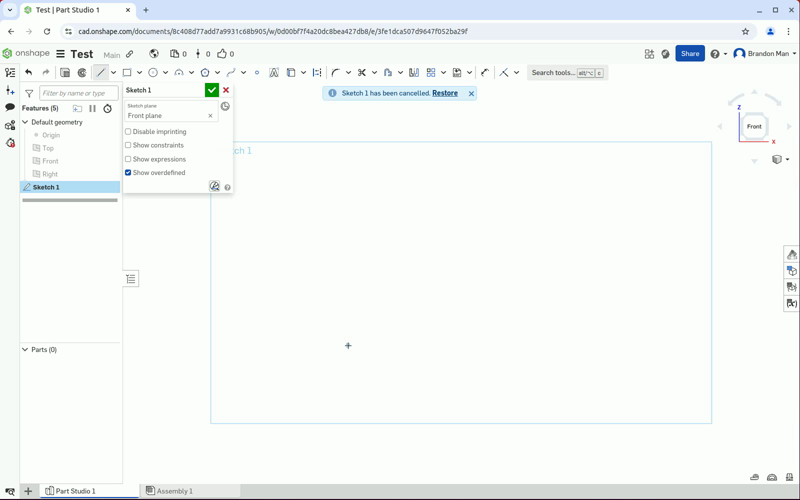
key_down(shift)
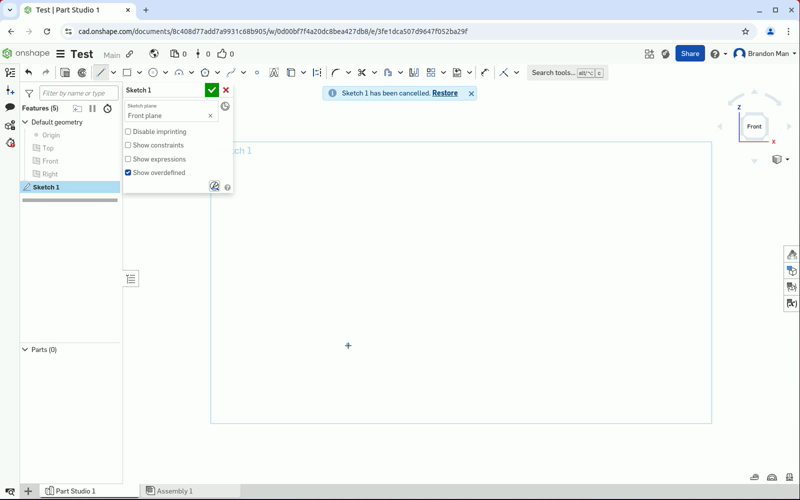
mouse_move(522, 345)
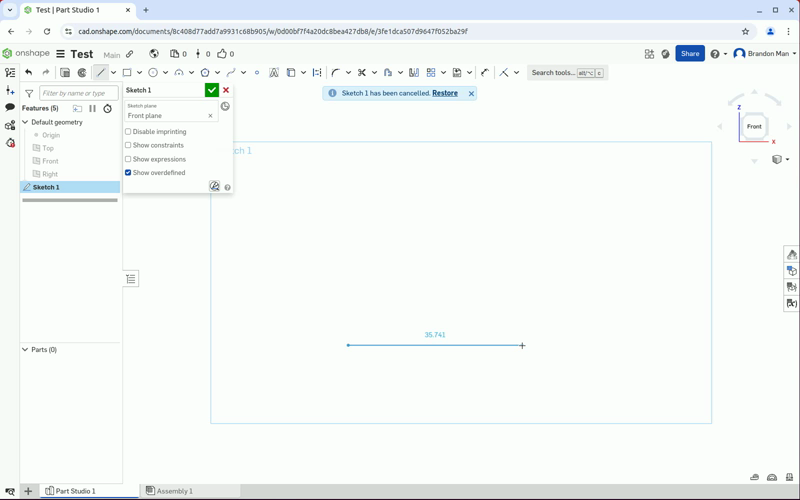
click(522, 345)
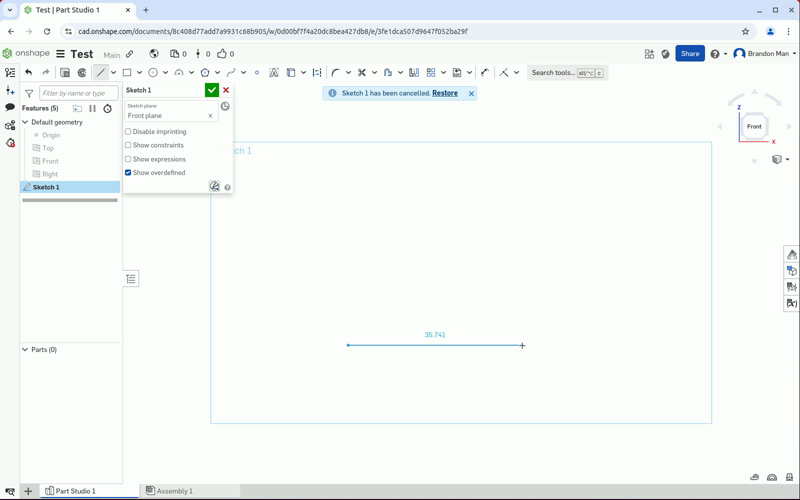
key_up(shift)
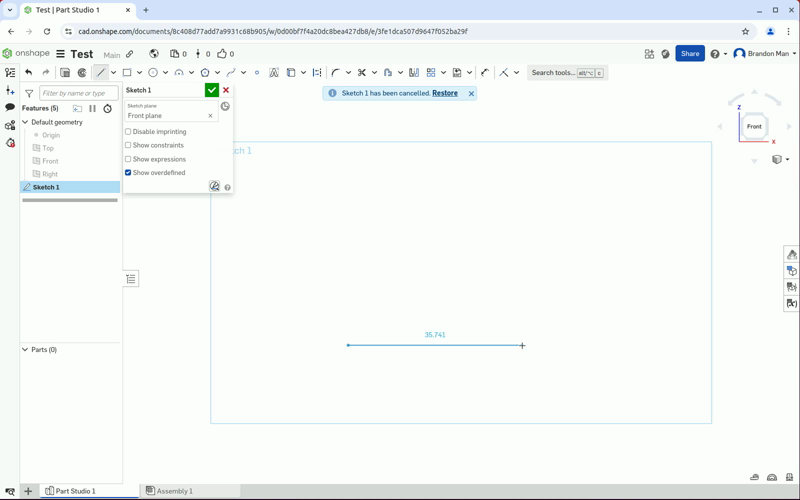
key_down(shift)
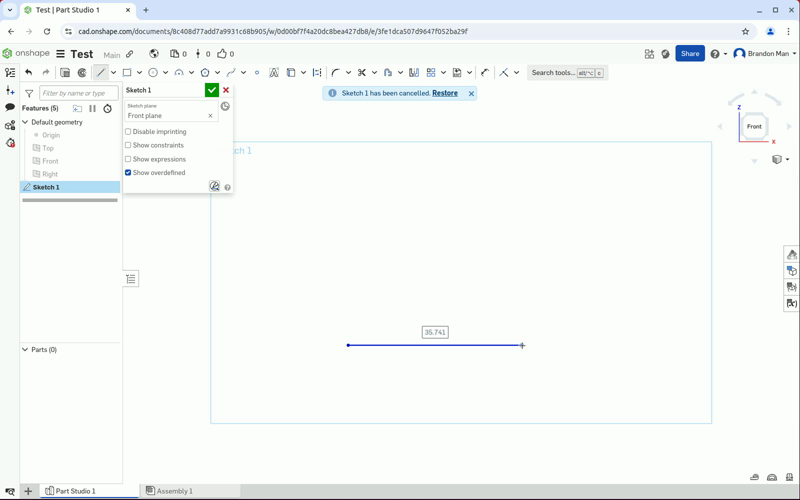
mouse_move(552, 345)
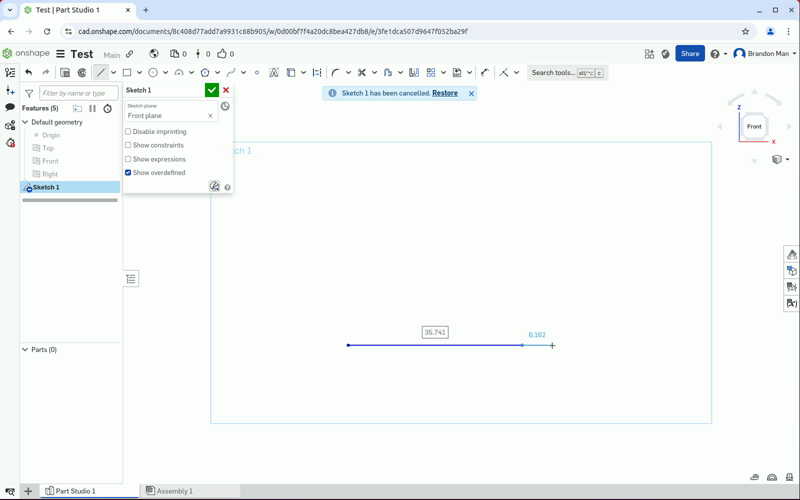
mouse_move(522, 323)
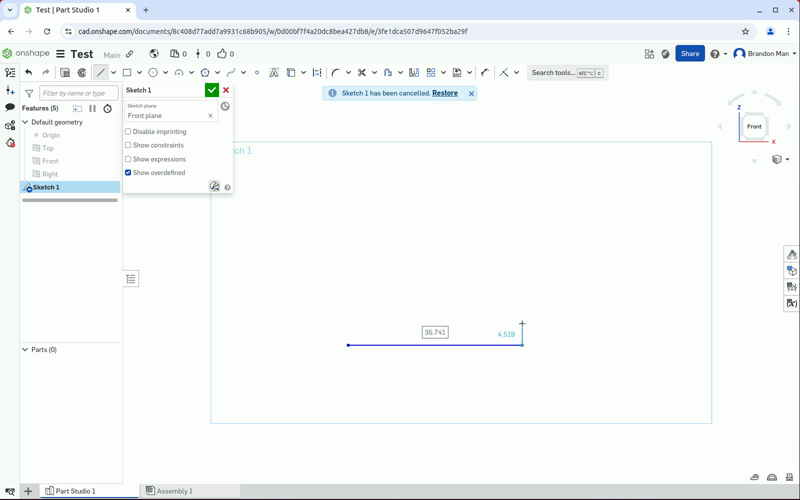
click(522, 323)
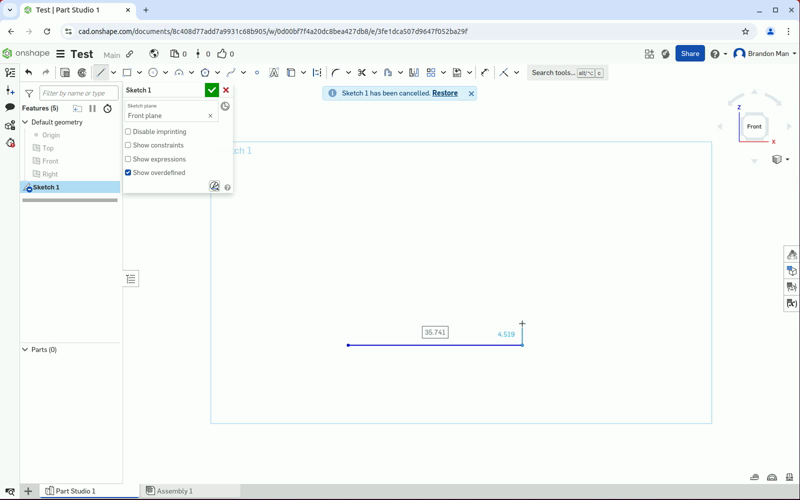
key_up(shift)
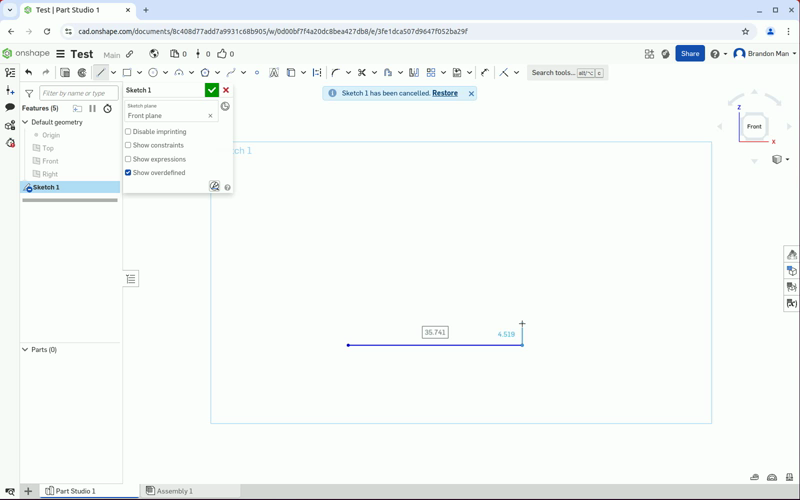
key_down(shift)
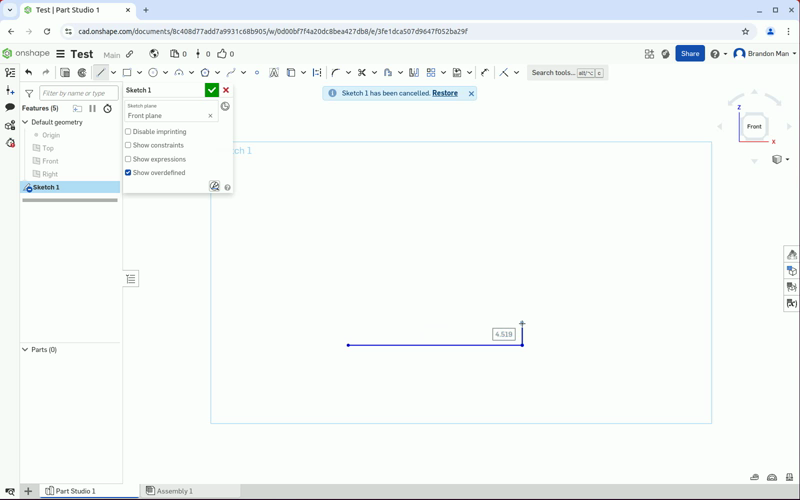
mouse_move(370, 225)
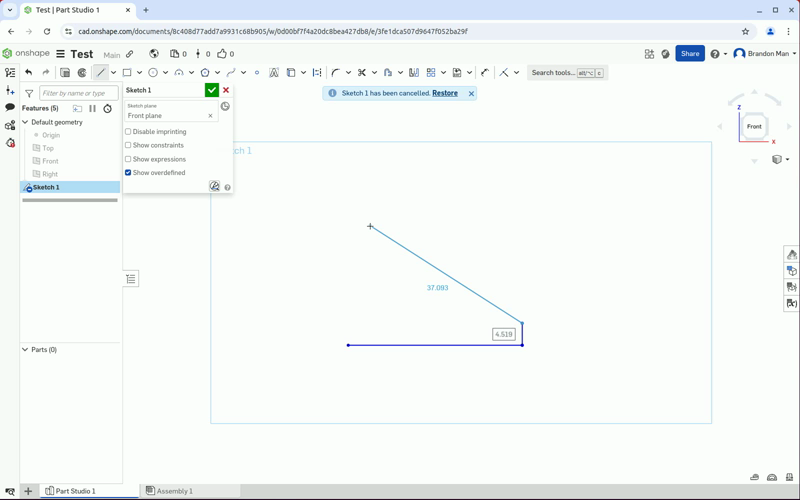
click(370, 225)
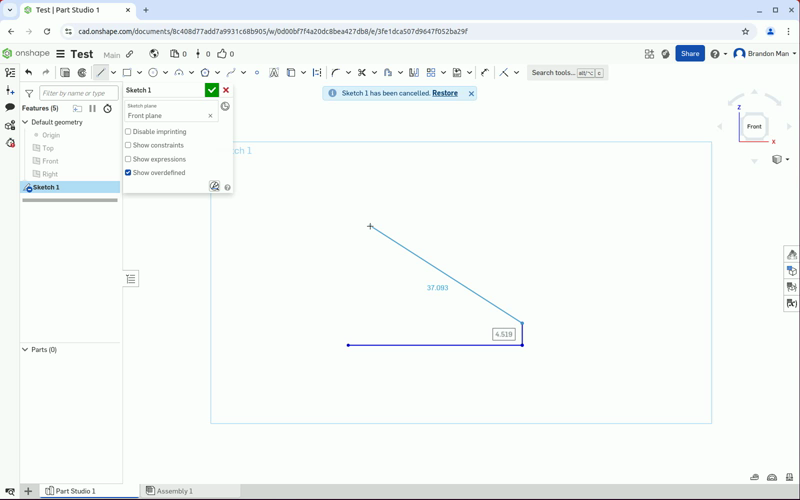
key_up(shift)
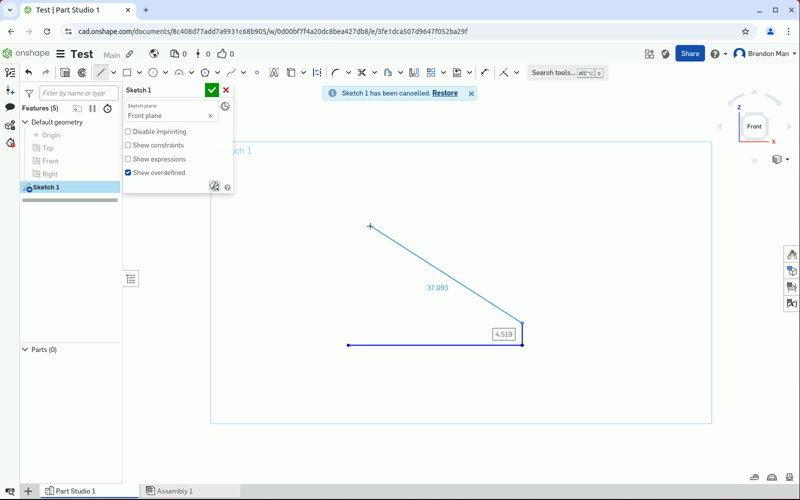
key_down(shift)
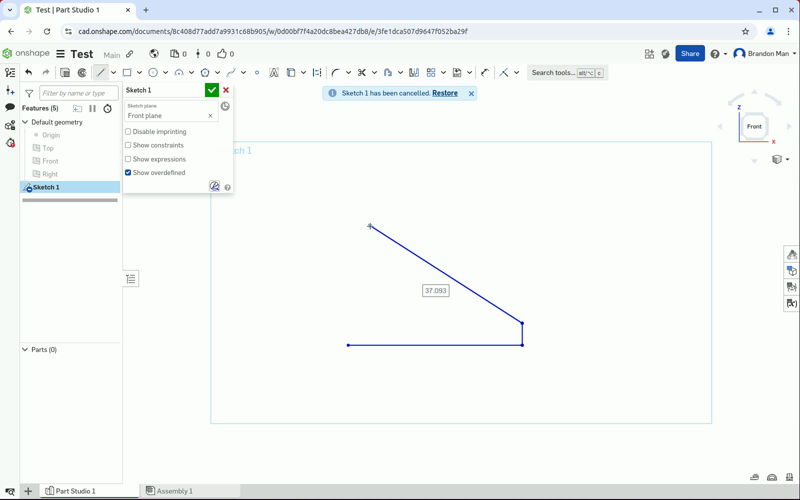
mouse_move(400, 225)
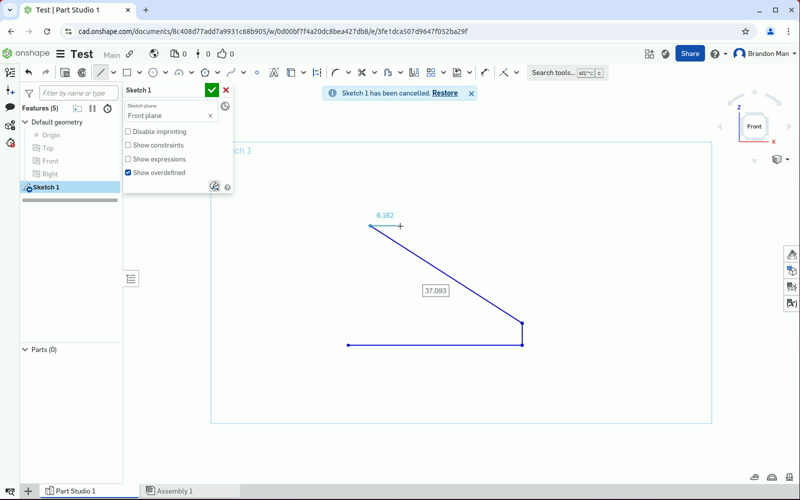
mouse_move(348, 225)
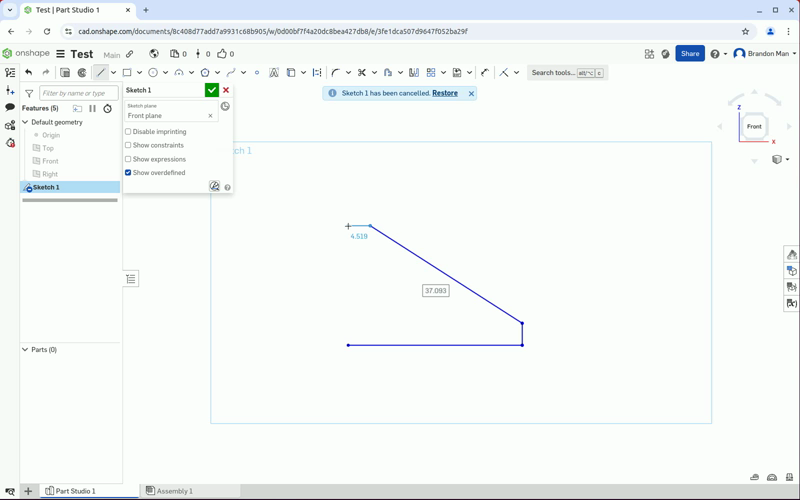
click(348, 225)
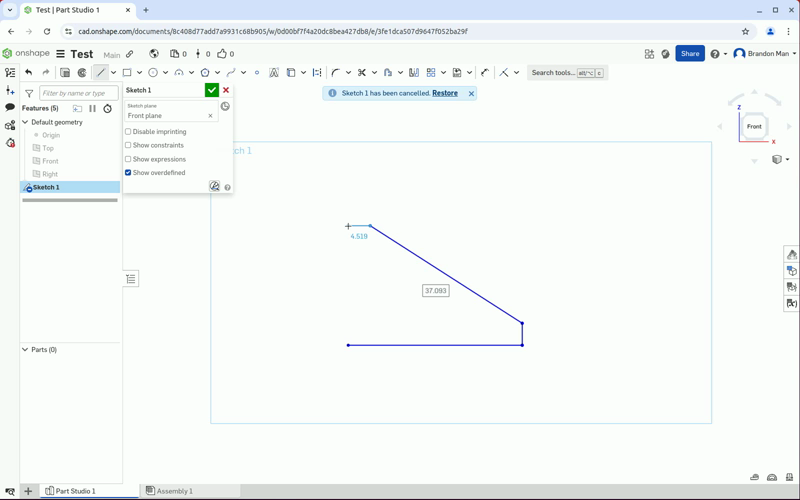
key_up(shift)
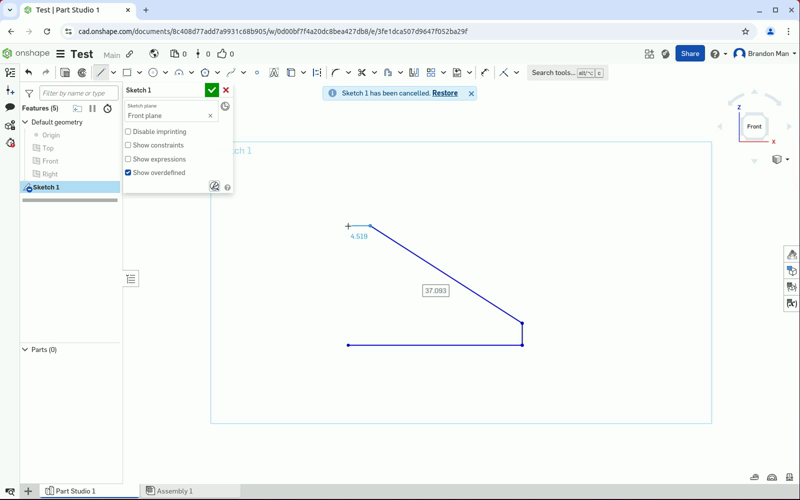
key_down(shift)
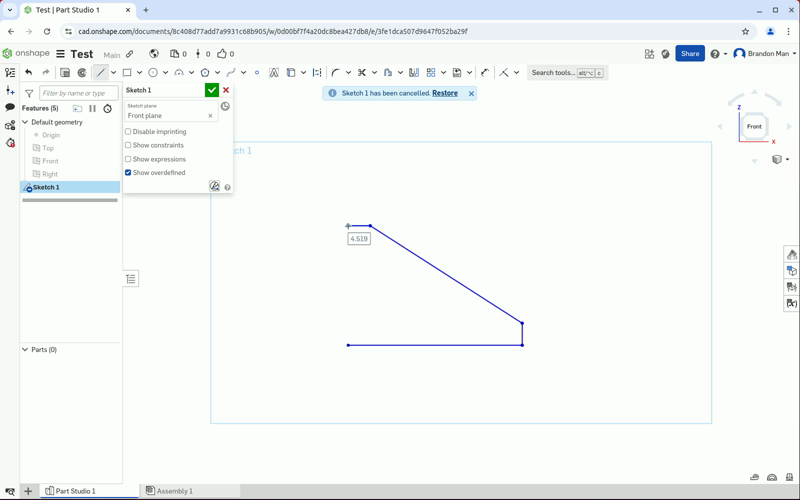
mouse_move(348, 345)
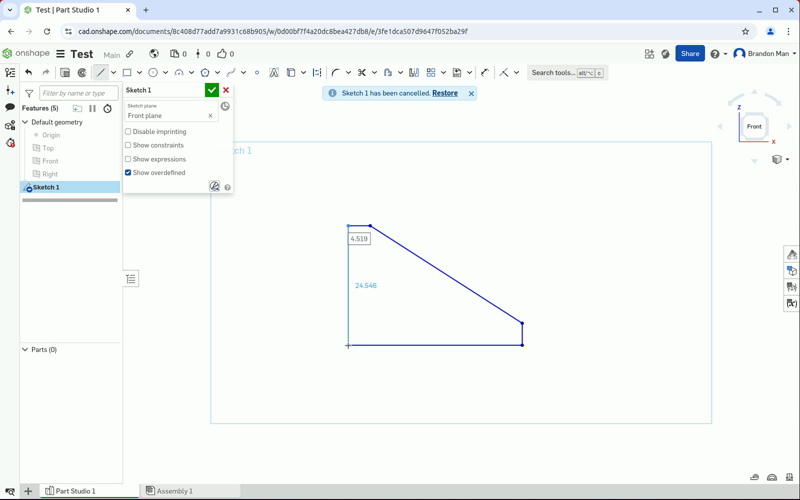
key_up(shift)
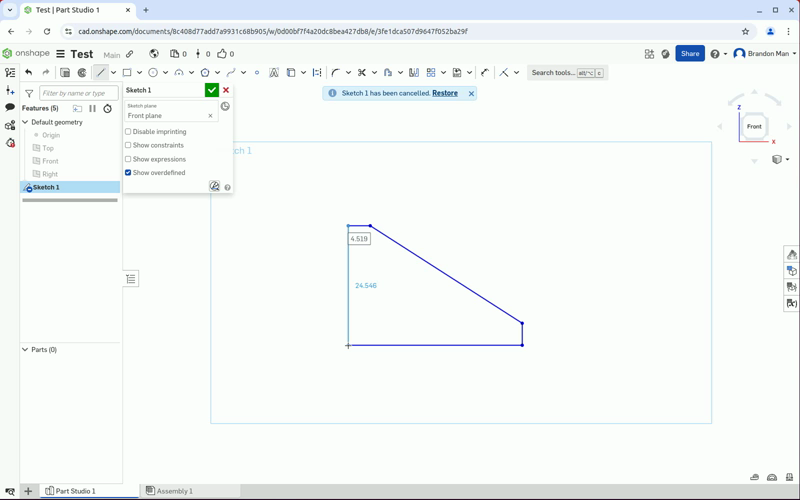
click(348, 345)
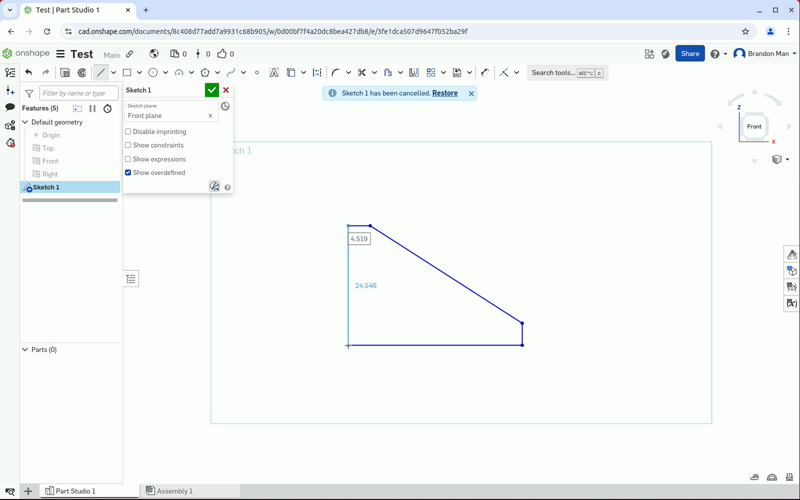
key(esc)
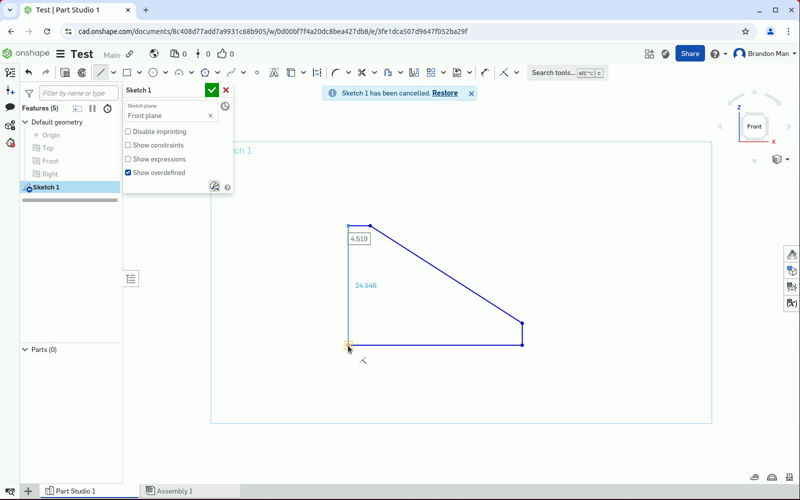
mouse_move(439, 334)
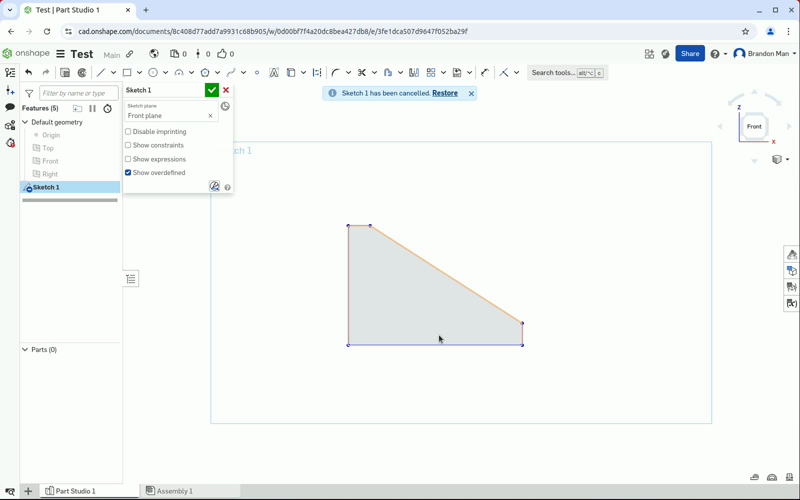
click(439, 334)
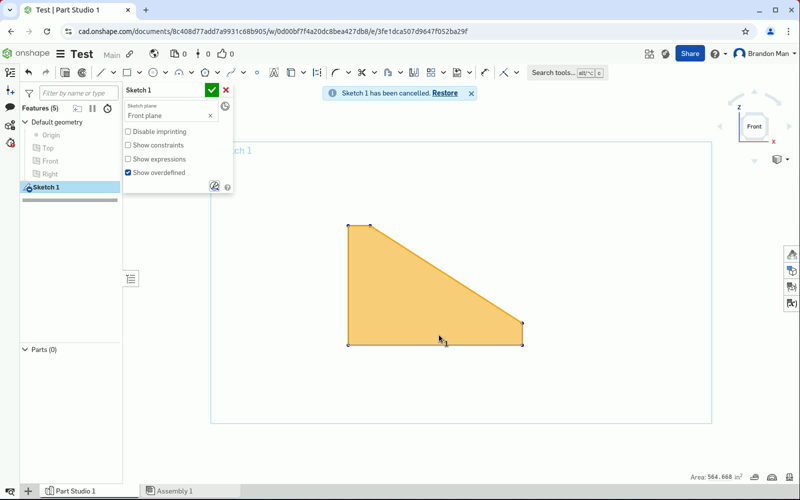
mouse_move(73, 352)
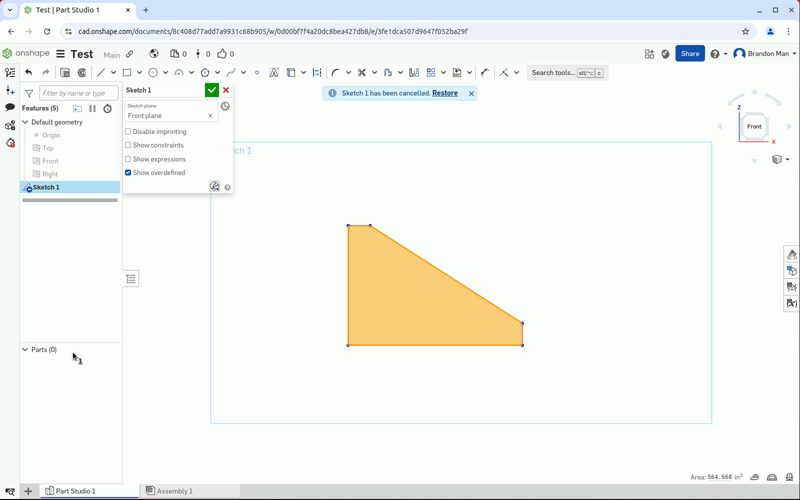
key(shift+y)
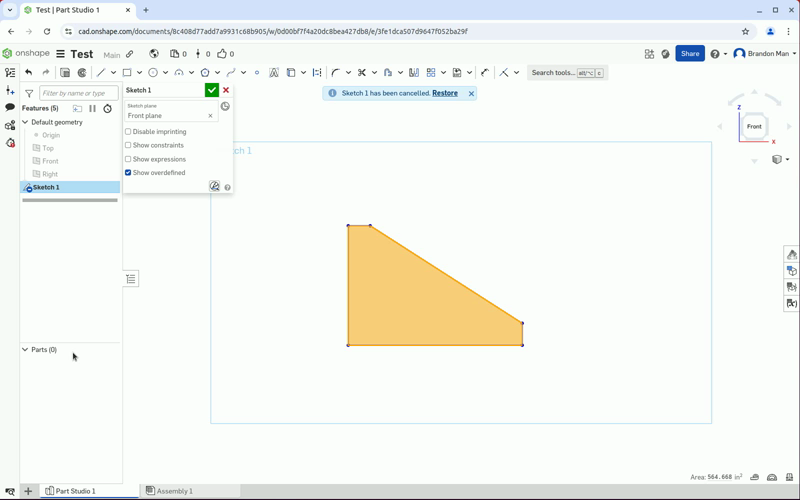
key(shift+e)
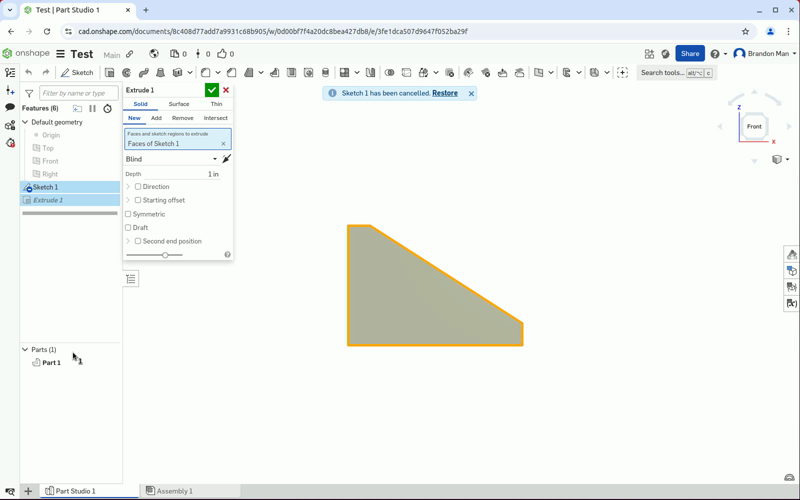
mouse_move(143, 106)
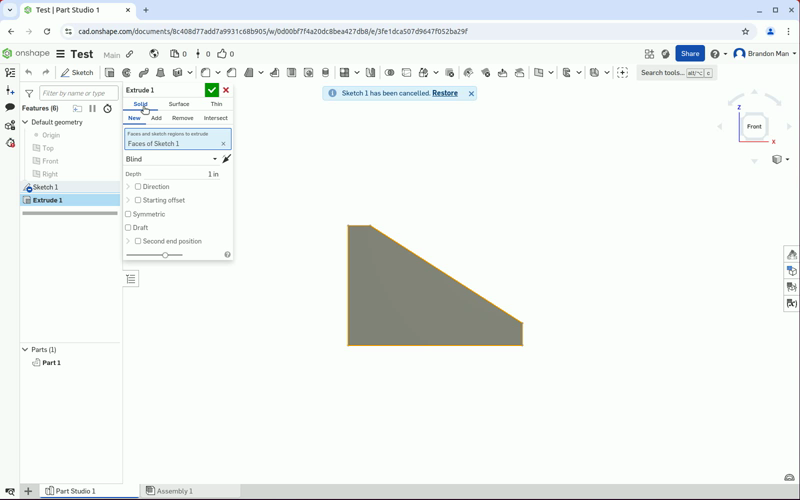
click(143, 106)
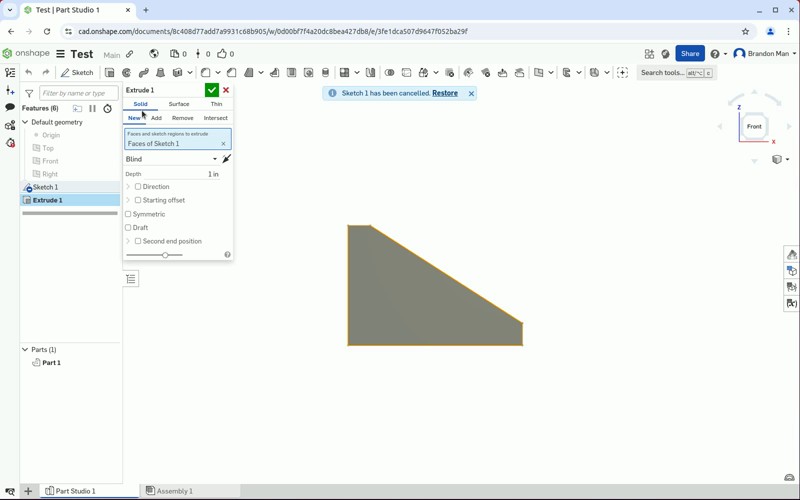
mouse_move(137, 120)
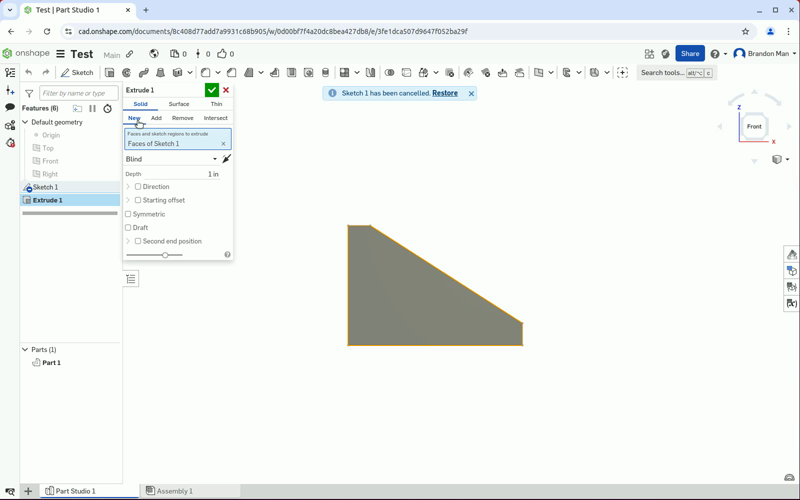
click(137, 120)
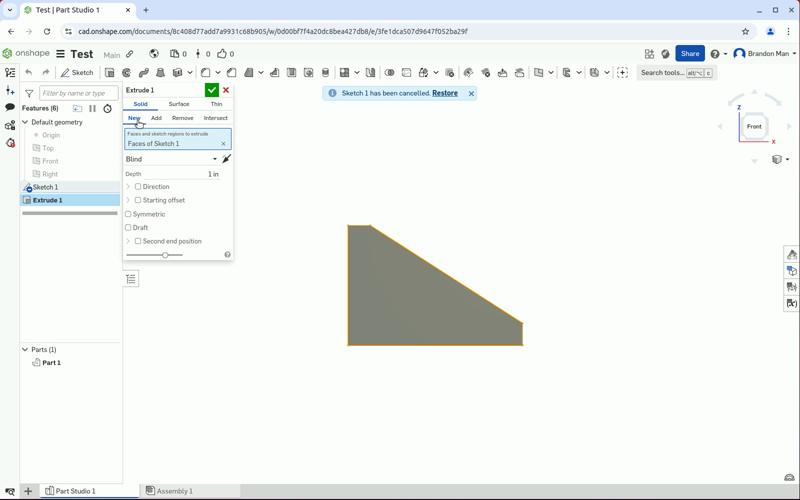
key(tab, 4)
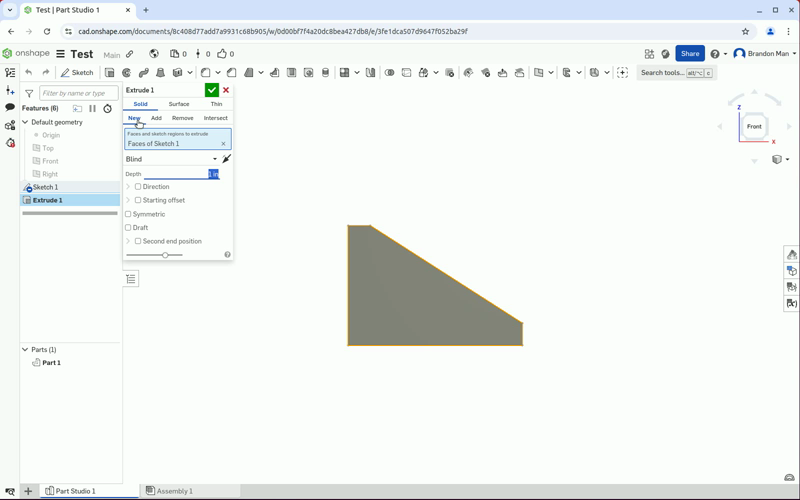
text(5.536)
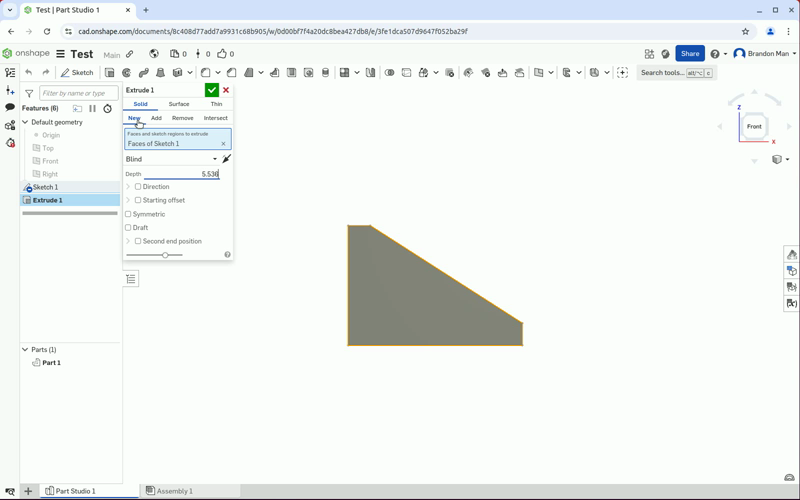
key(enter)
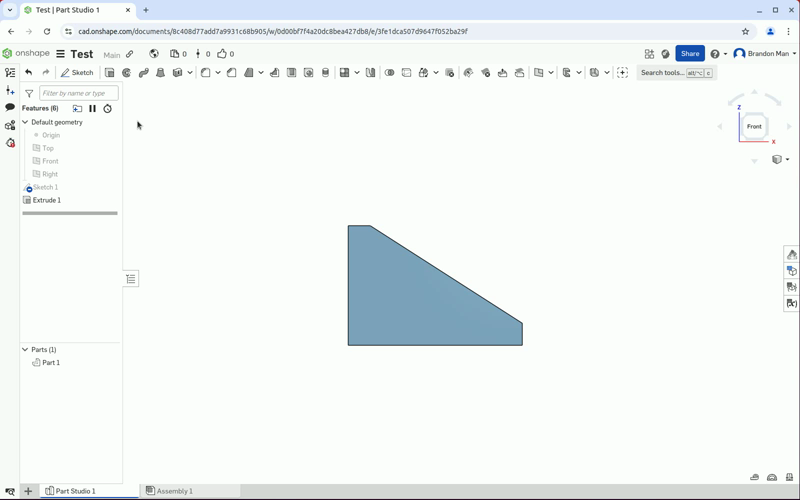
key(shift+h)
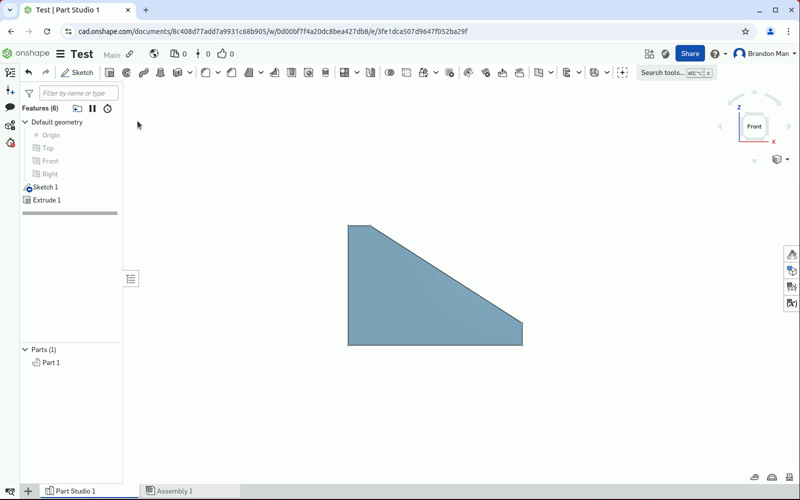
key(shift+h)
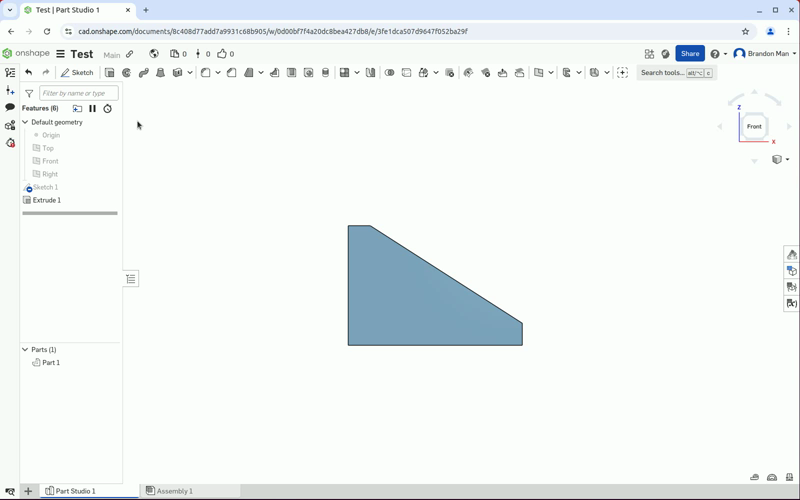
mouse_move(73, 189)
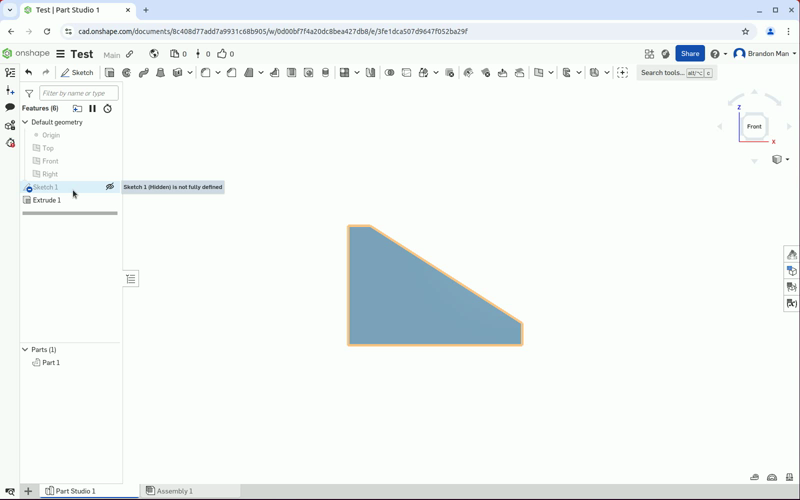
click(73, 189)
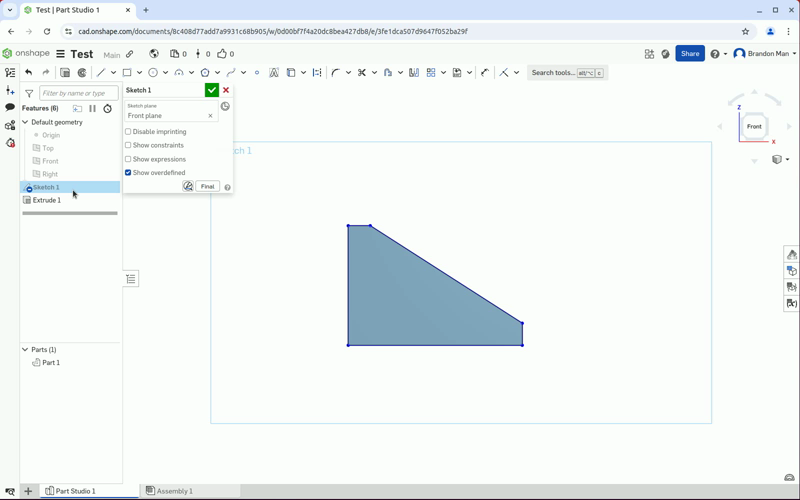
mouse_move(229, 92)
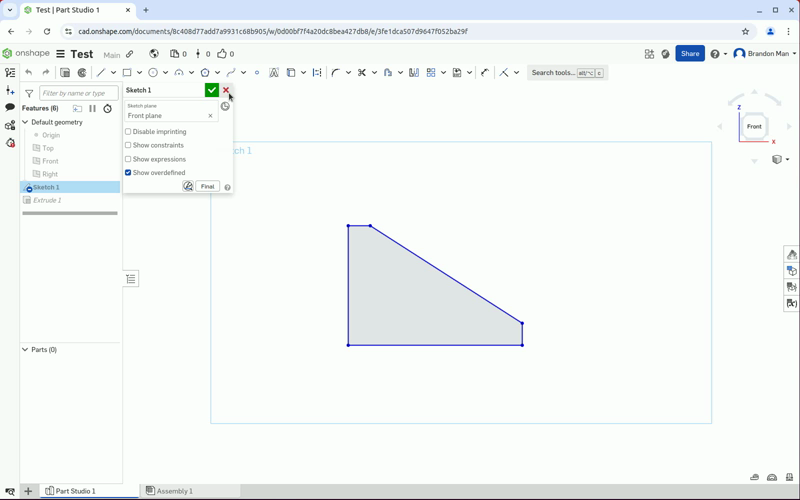
click(229, 92)
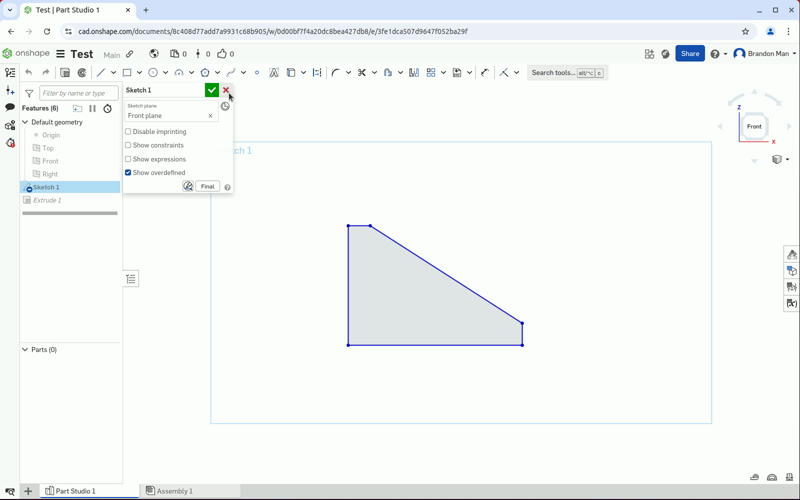
key(shift+s)
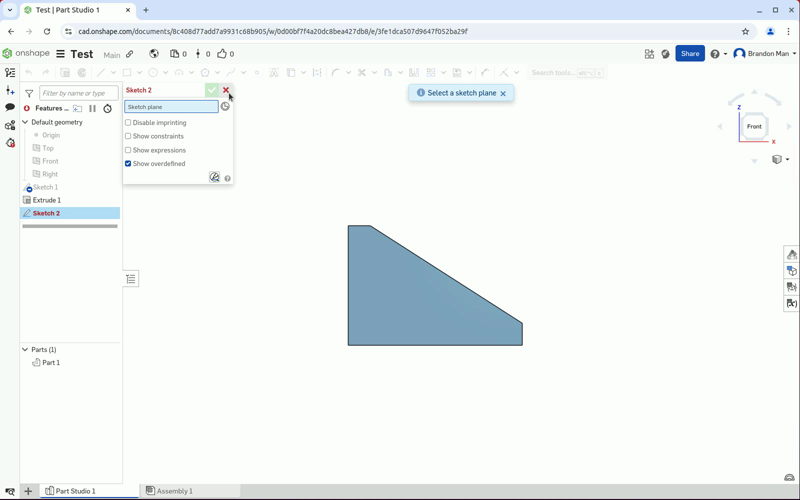
mouse_move(73, 163)
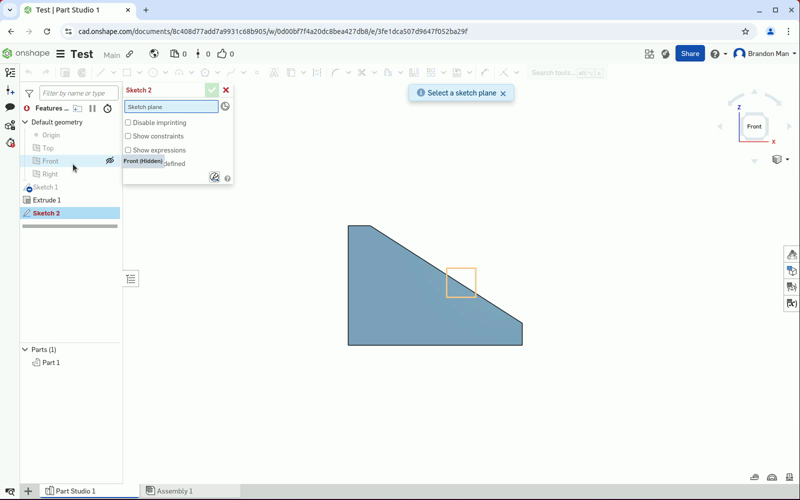
click(73, 163)
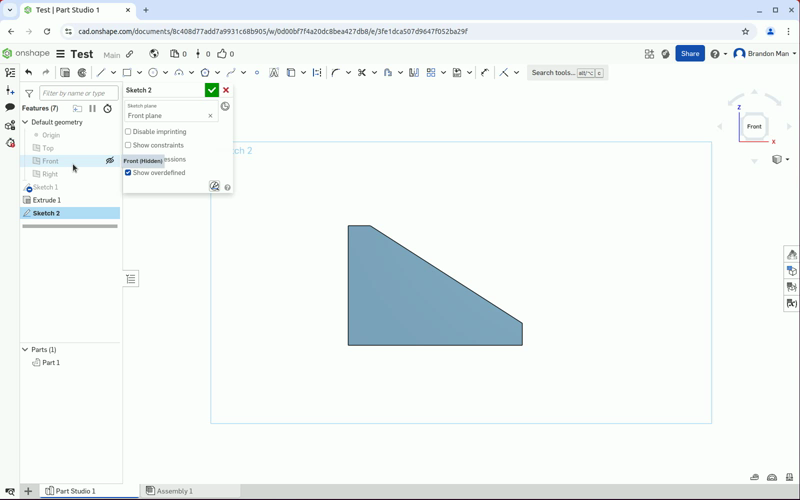
mouse_move(73, 352)
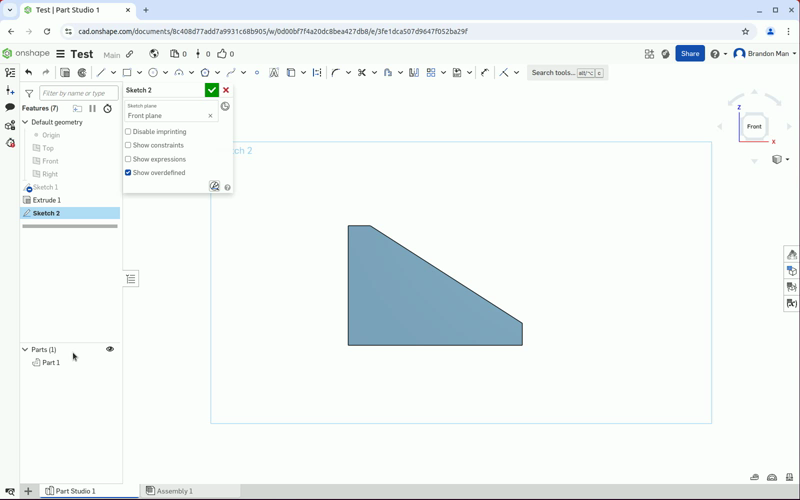
key(y)
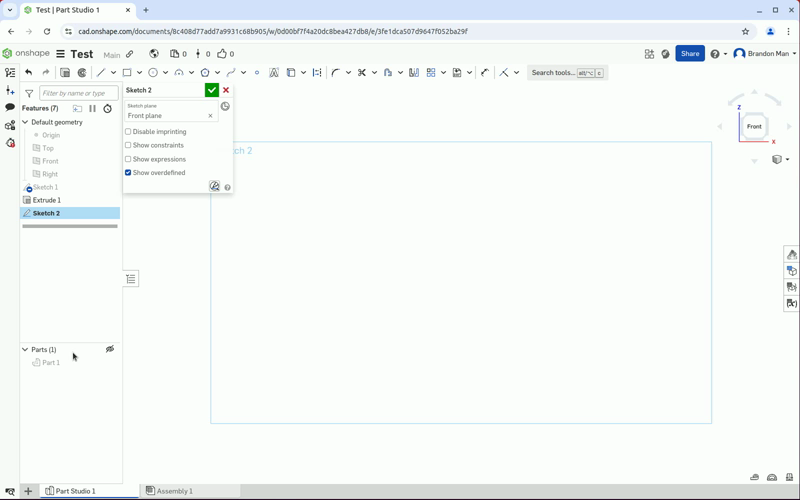
key(l)
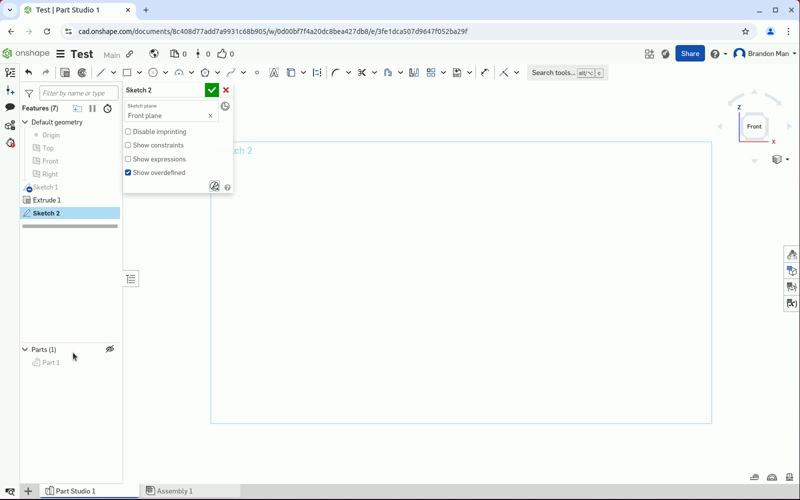
key_down(shift)
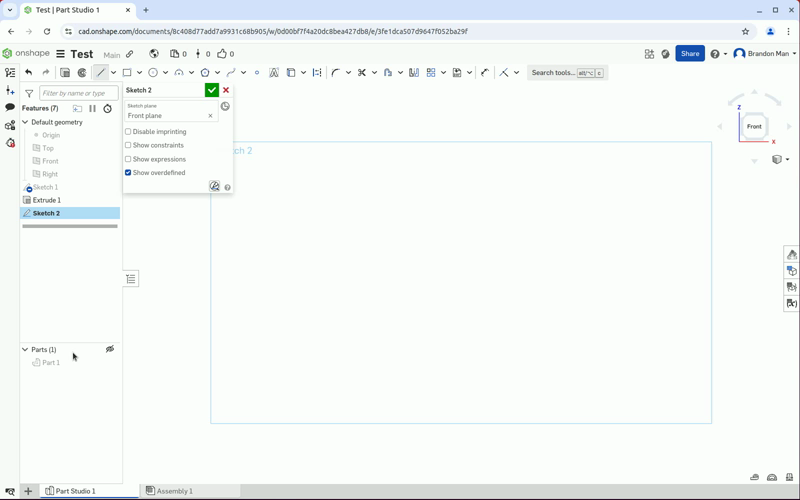
mouse_move(348, 345)
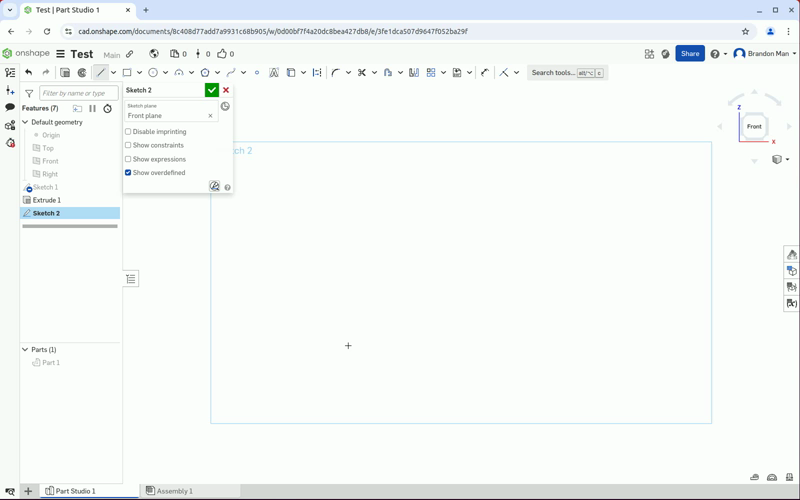
click(348, 345)
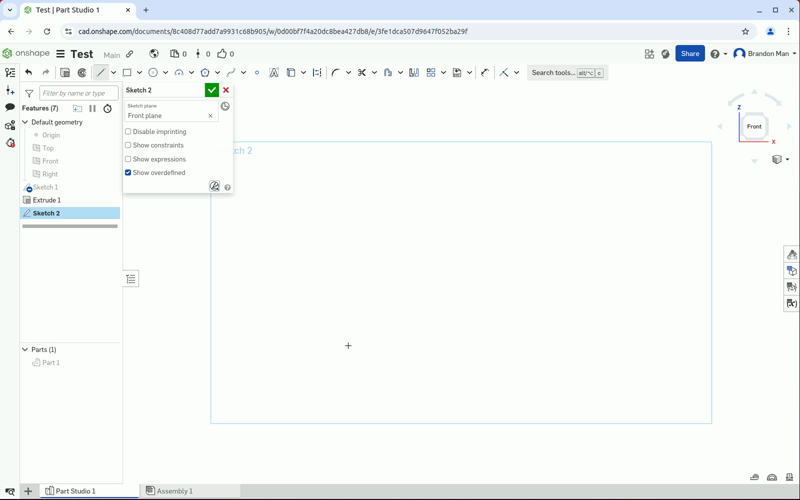
key_up(shift)
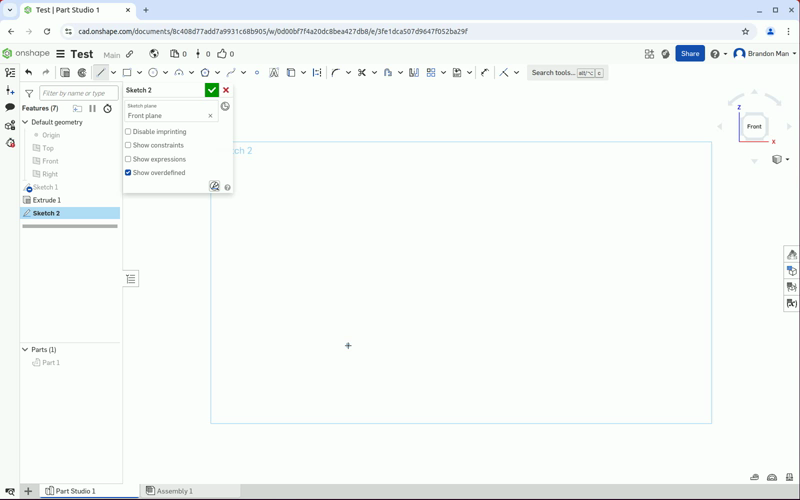
key_down(shift)
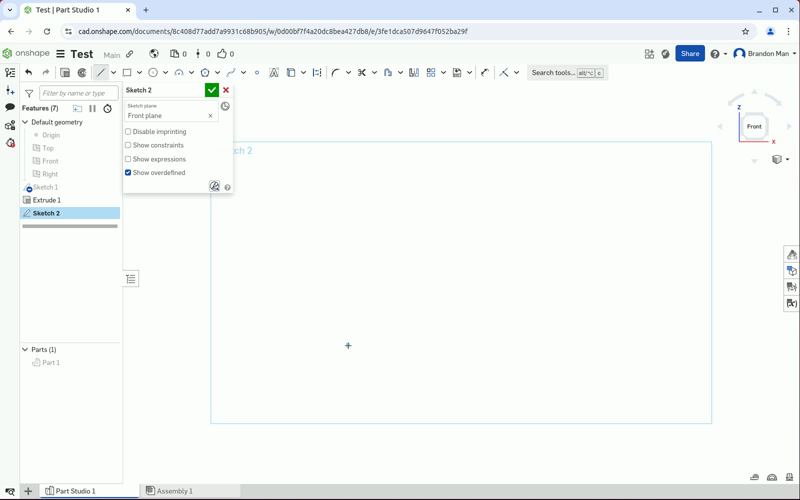
mouse_move(522, 345)
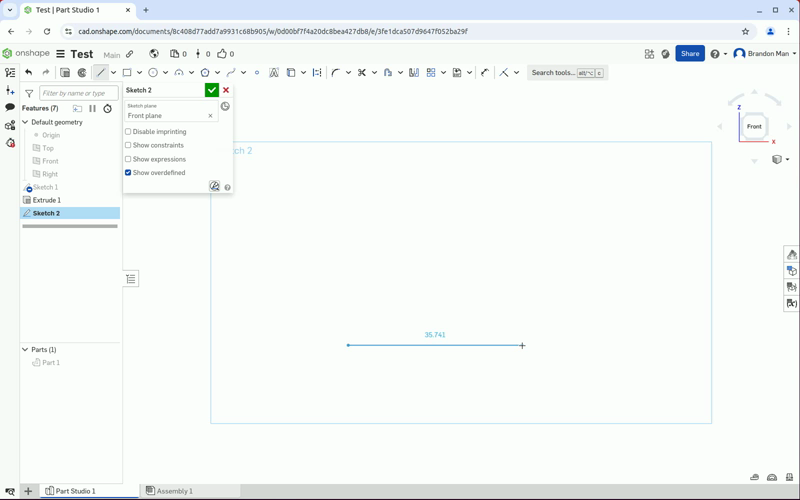
click(522, 345)
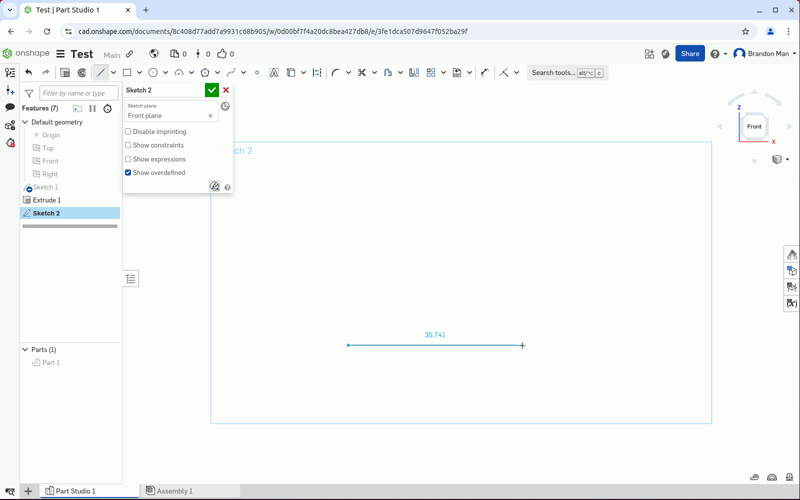
key_up(shift)
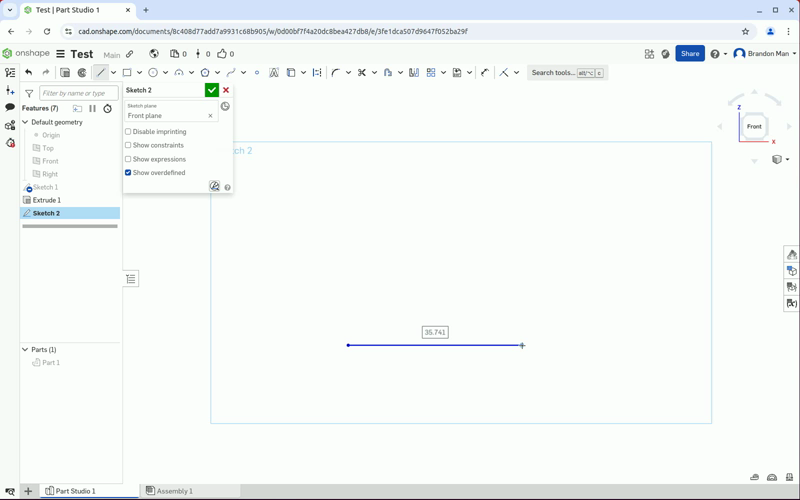
key_down(shift)
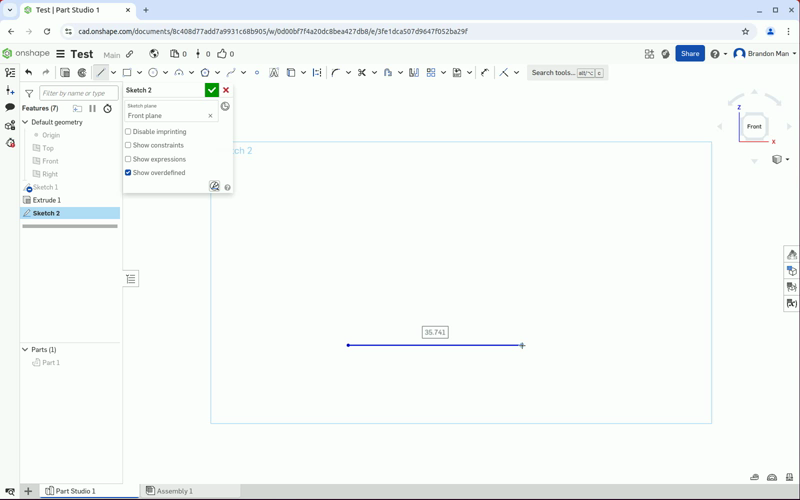
mouse_move(552, 345)
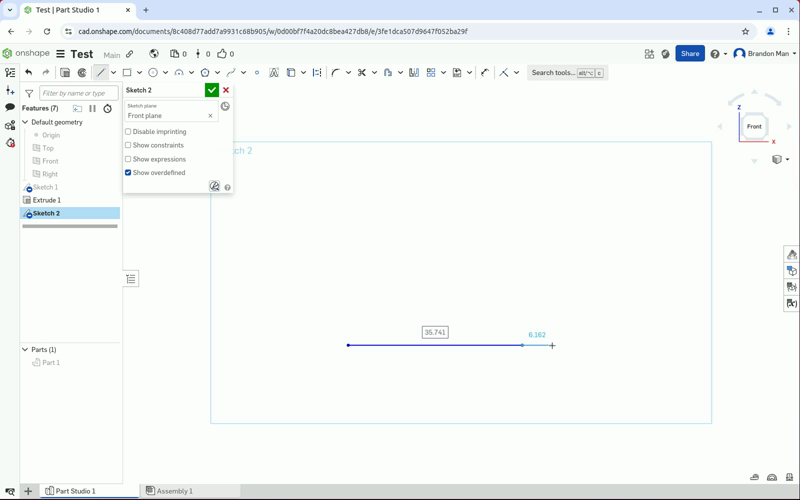
mouse_move(522, 323)
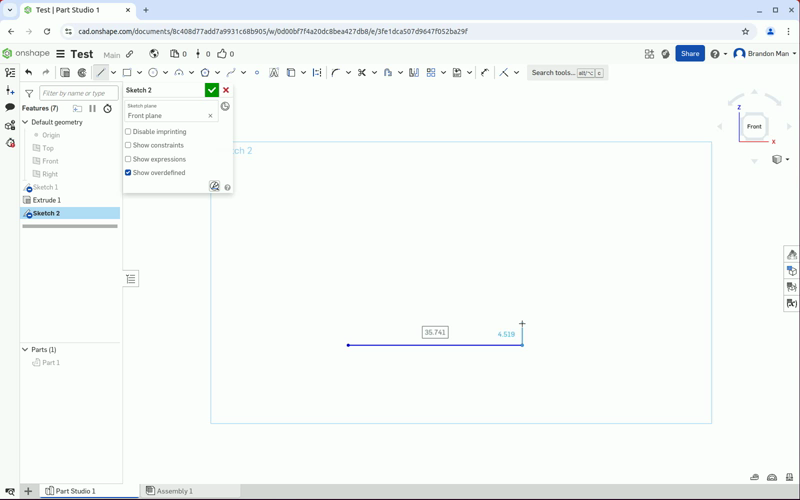
click(522, 323)
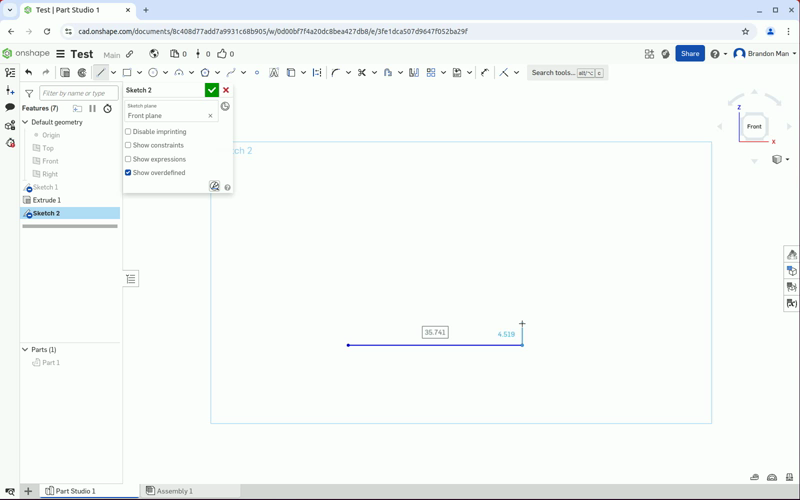
key_up(shift)
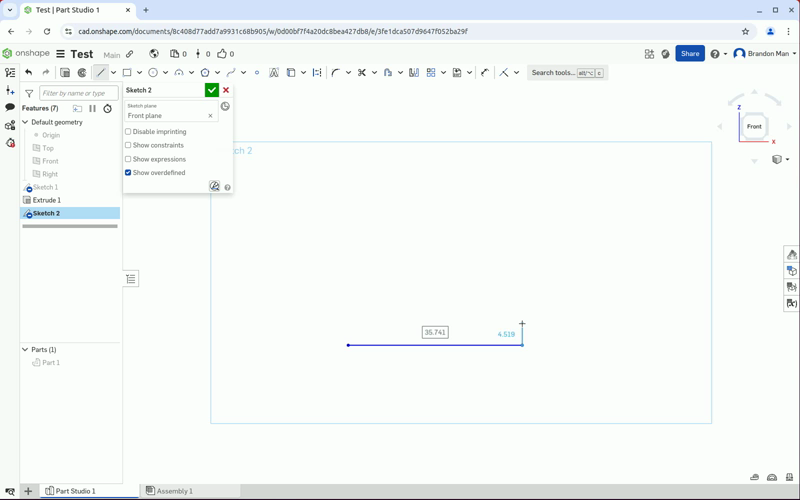
key_down(shift)
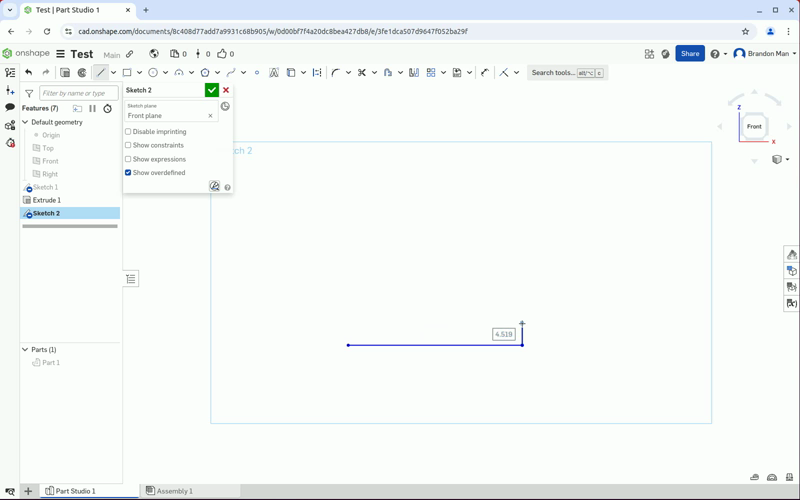
mouse_move(370, 225)
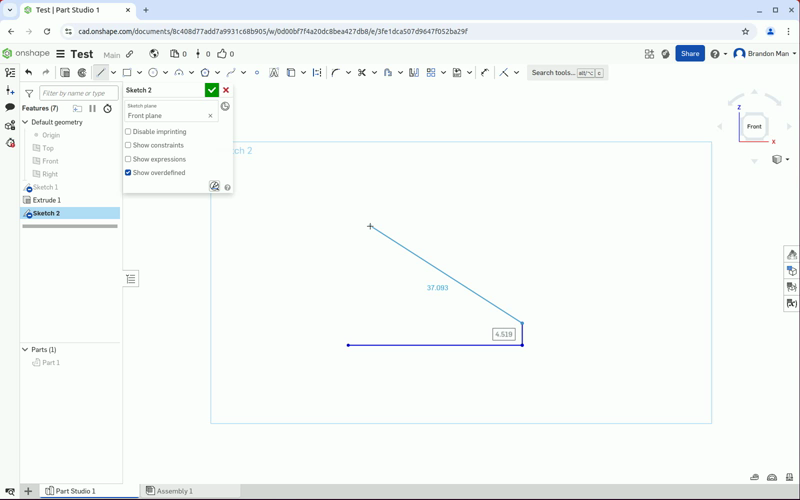
click(370, 225)
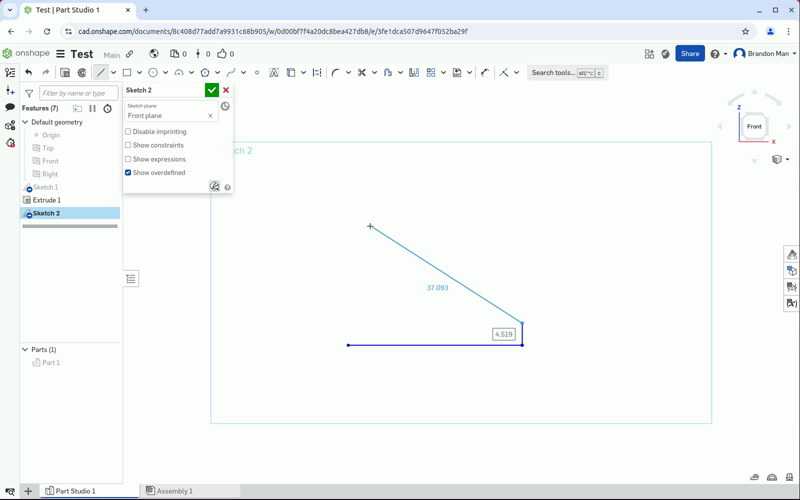
key_up(shift)
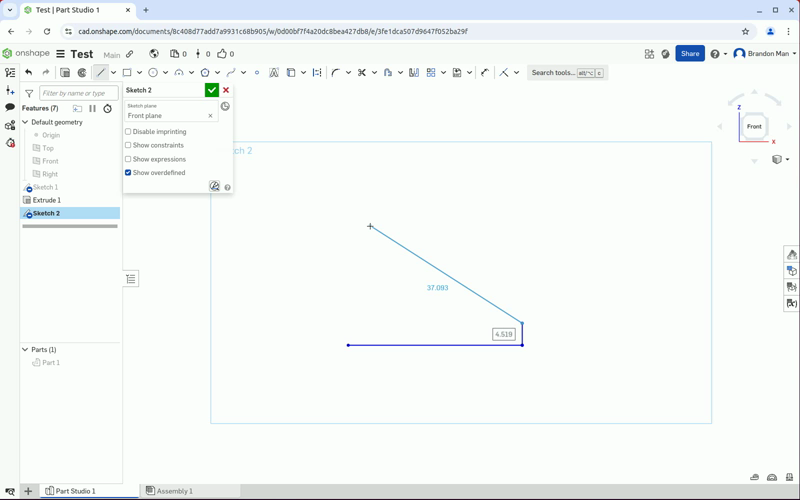
key_down(shift)
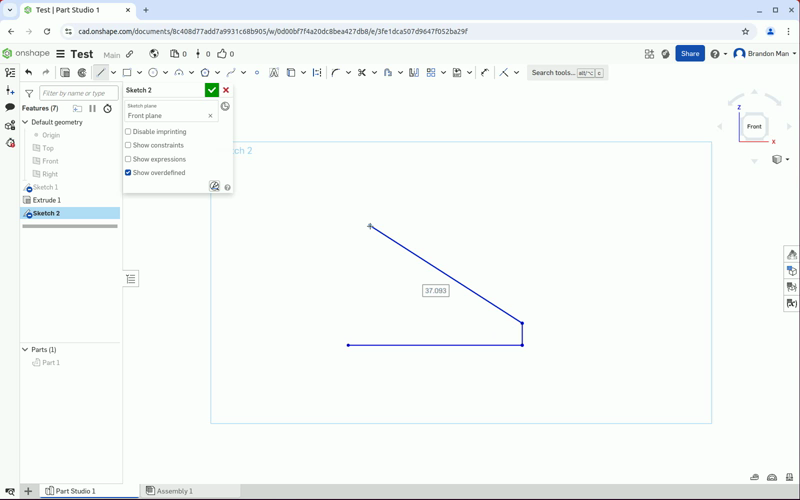
mouse_move(400, 225)
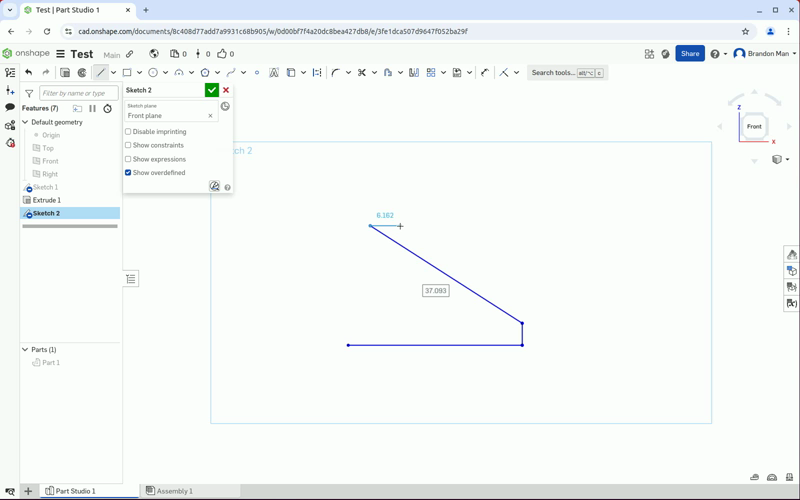
mouse_move(348, 225)
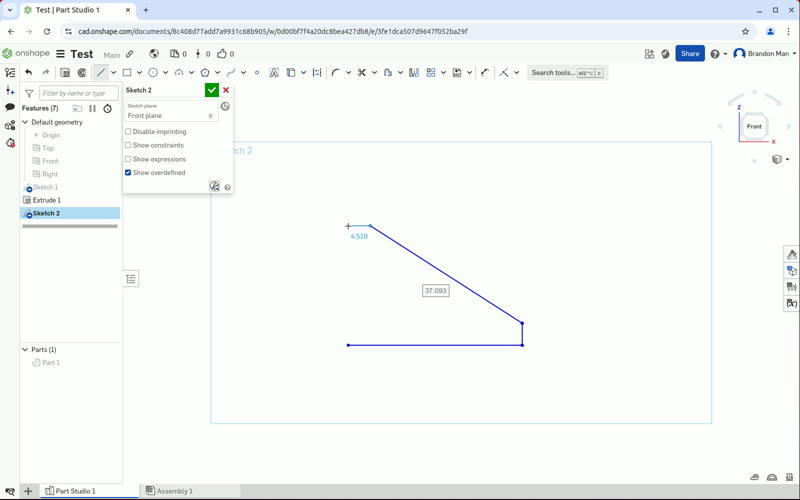
click(348, 225)
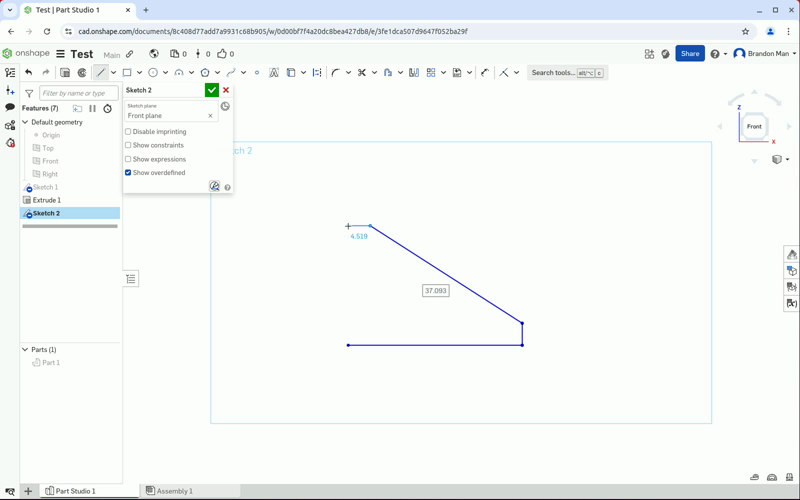
key_up(shift)
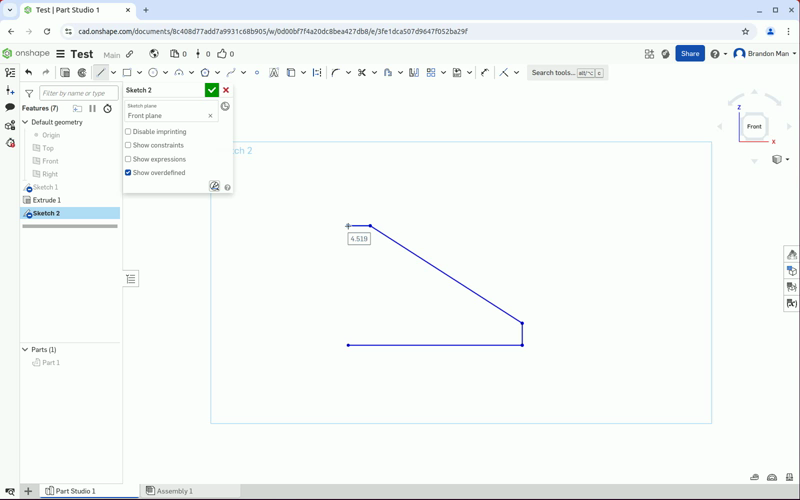
key_down(shift)
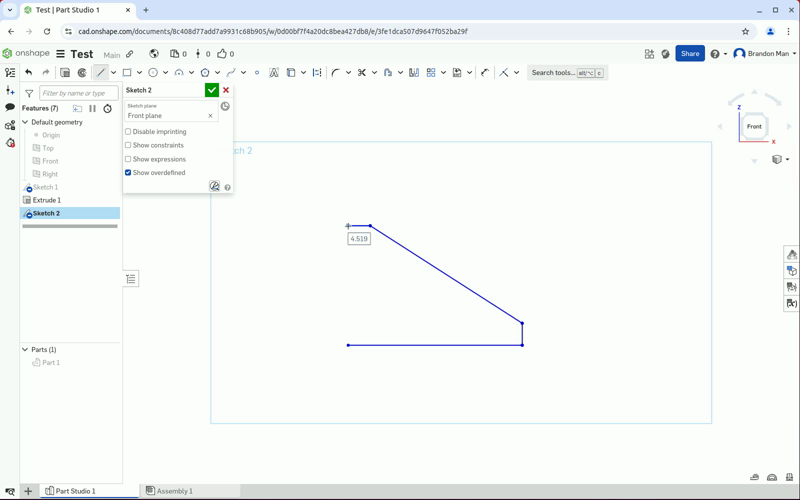
mouse_move(348, 345)
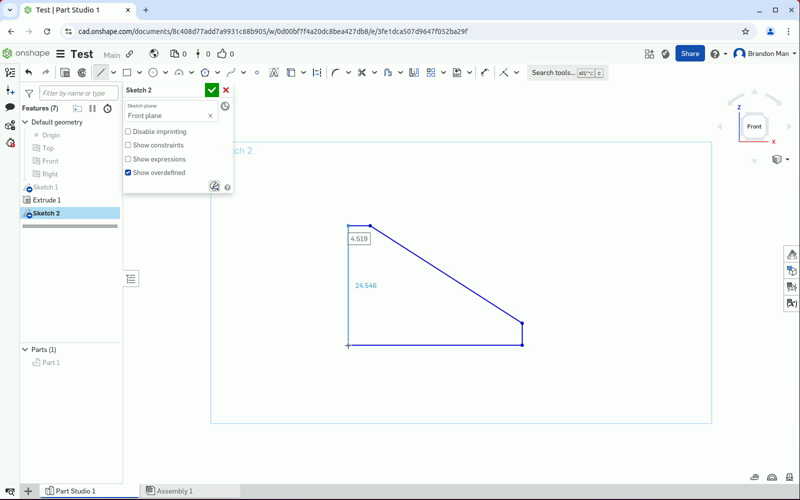
key_up(shift)
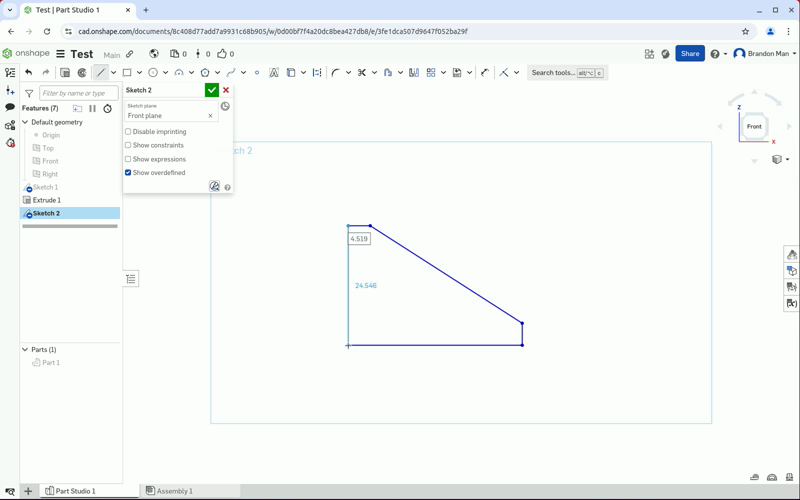
click(348, 345)
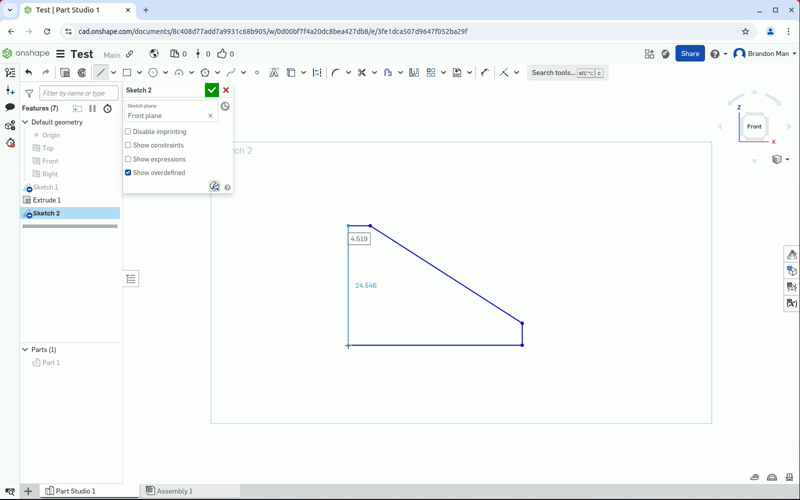
key(esc)
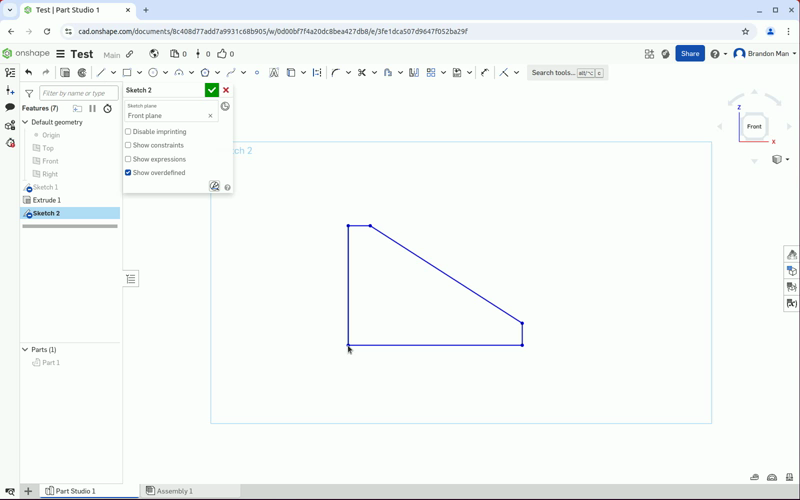
mouse_move(379, 251)
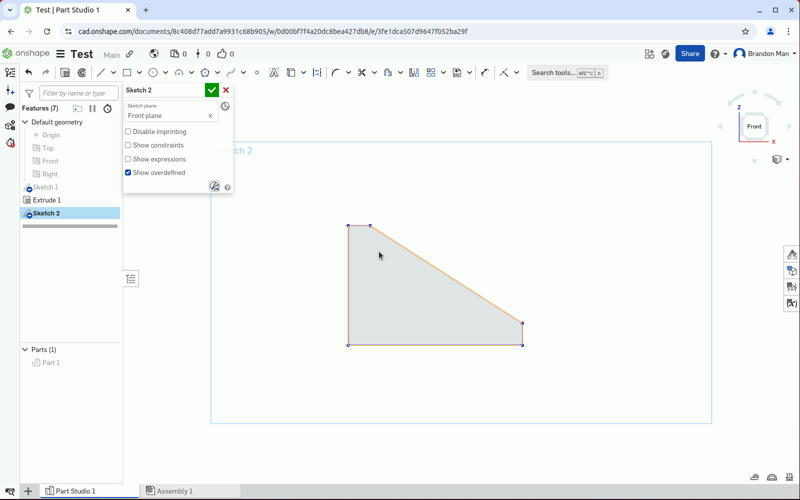
click(379, 251)
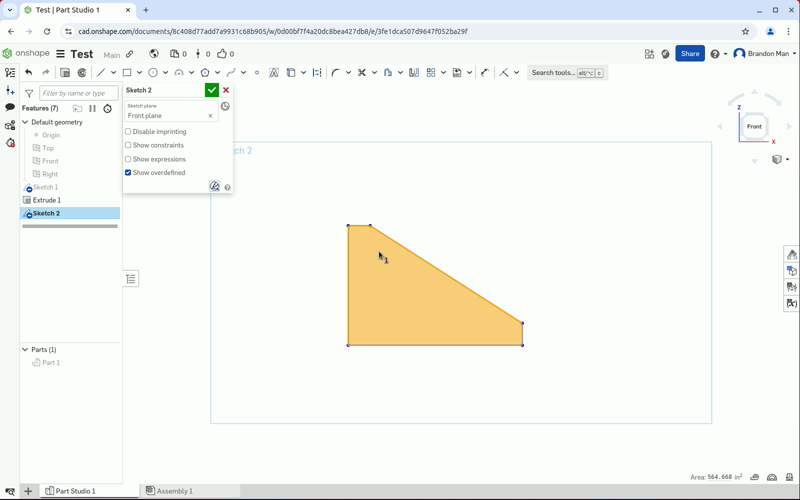
mouse_move(73, 352)
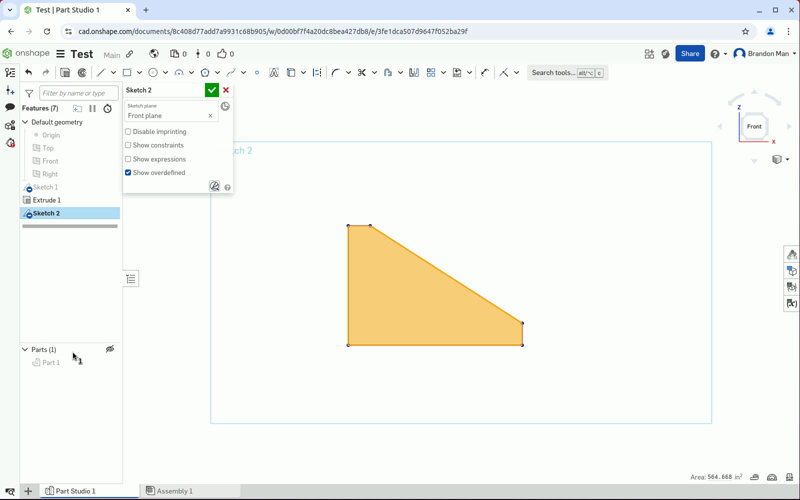
key(shift+y)
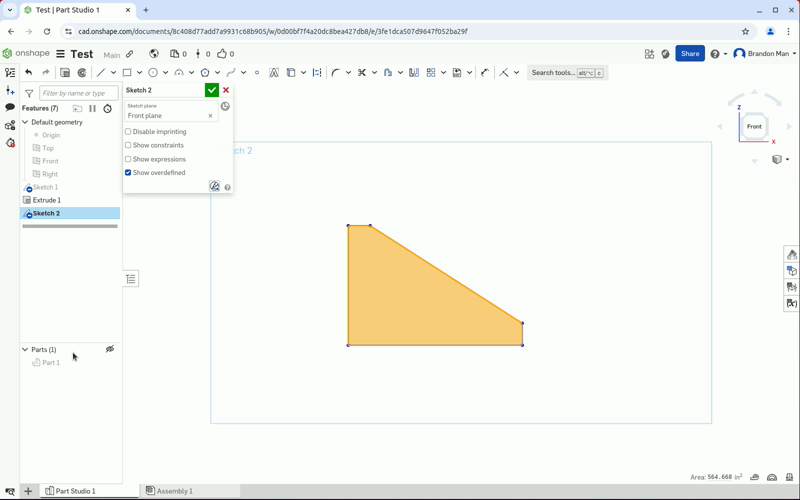
key(shift+e)
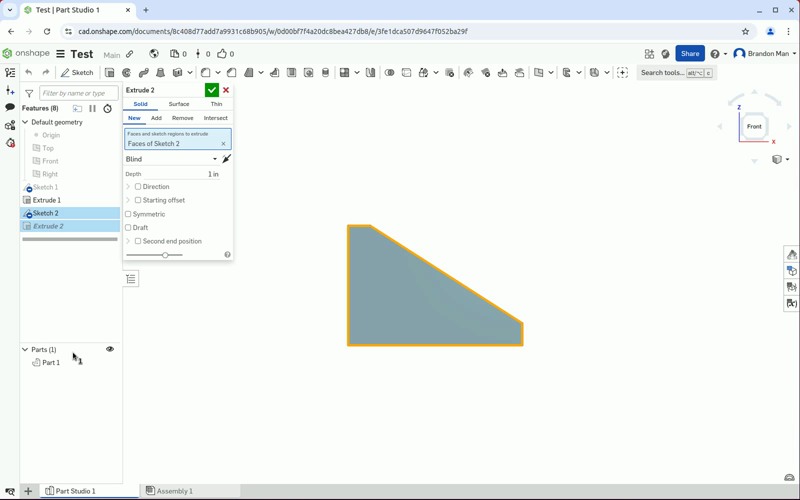
mouse_move(143, 106)
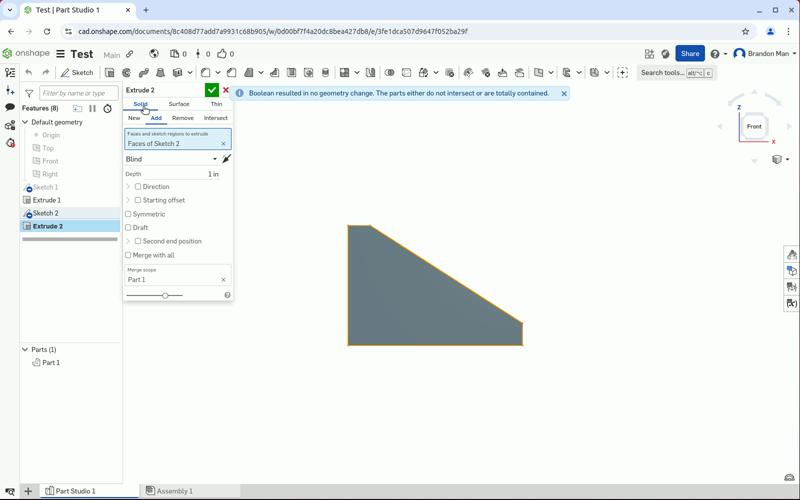
click(143, 106)
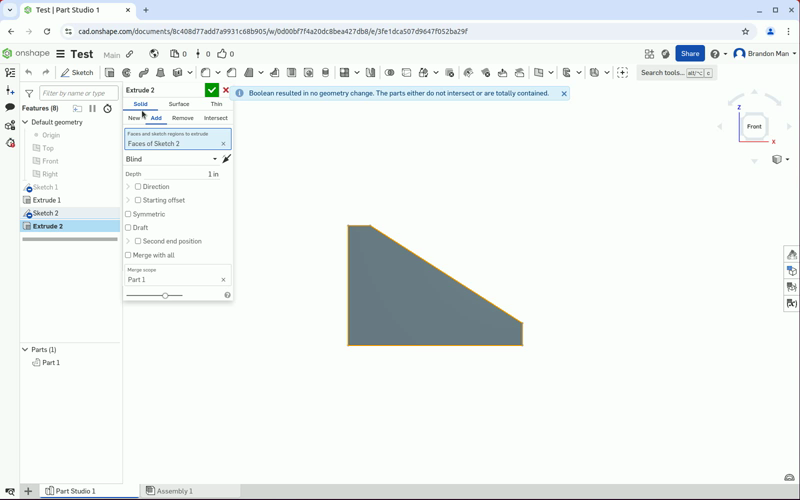
mouse_move(137, 120)
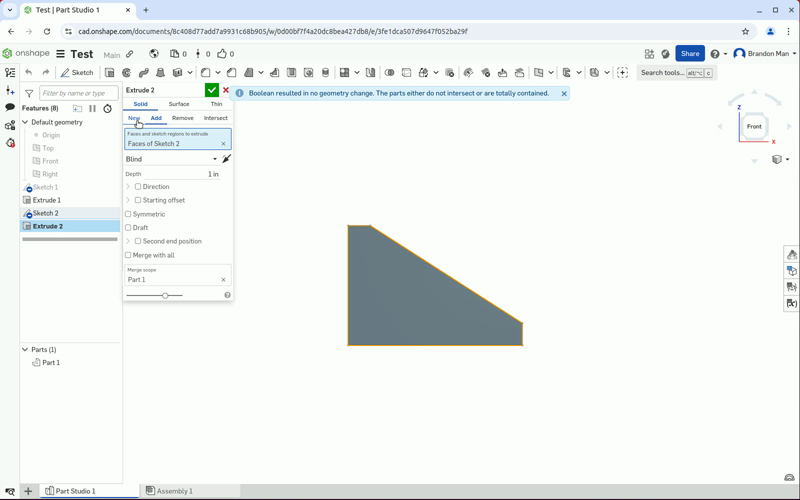
click(137, 120)
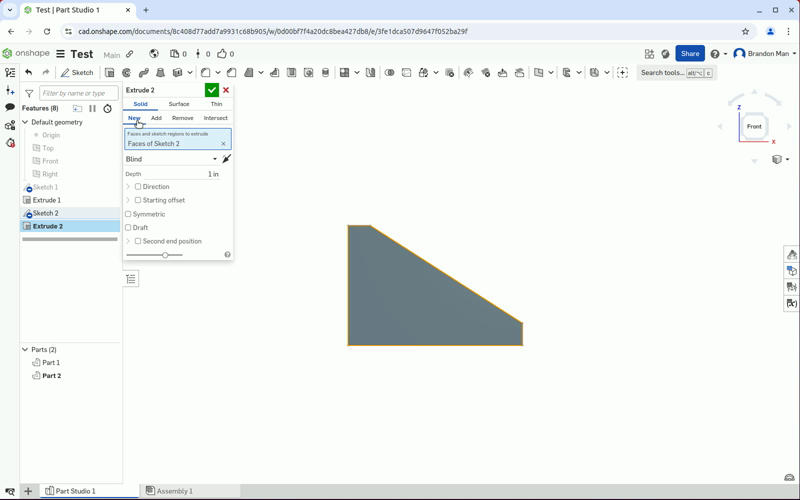
key(tab, 4)
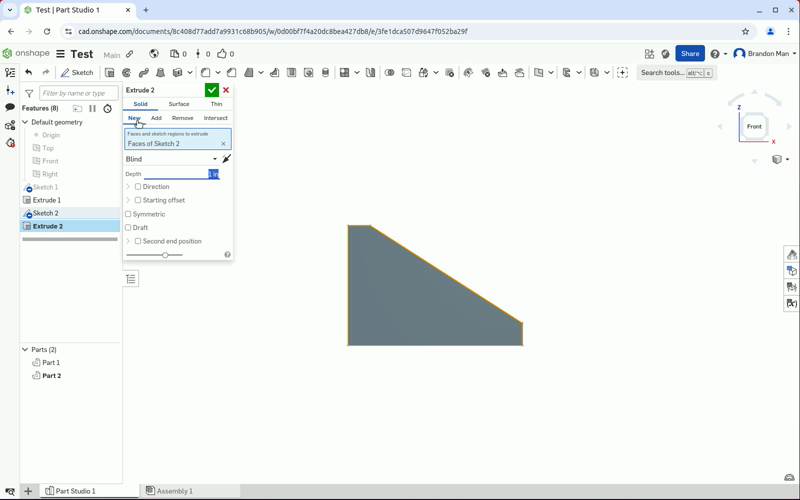
text(5.536)
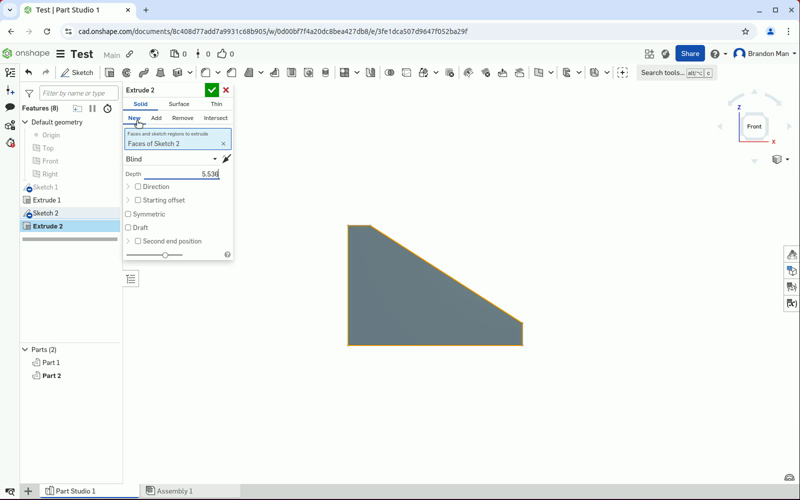
key(enter)
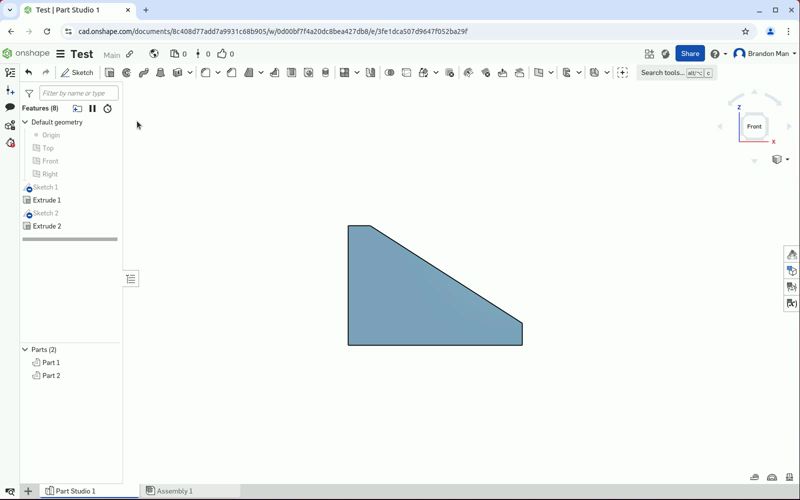
key(shift+h)
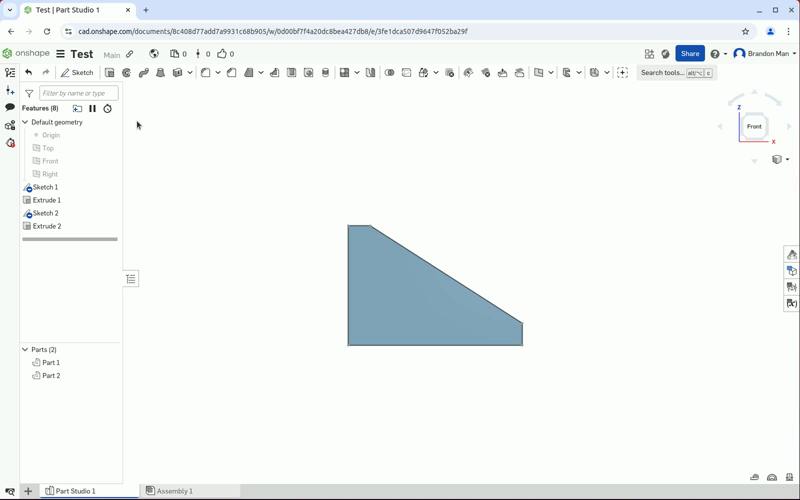
key(shift+h)
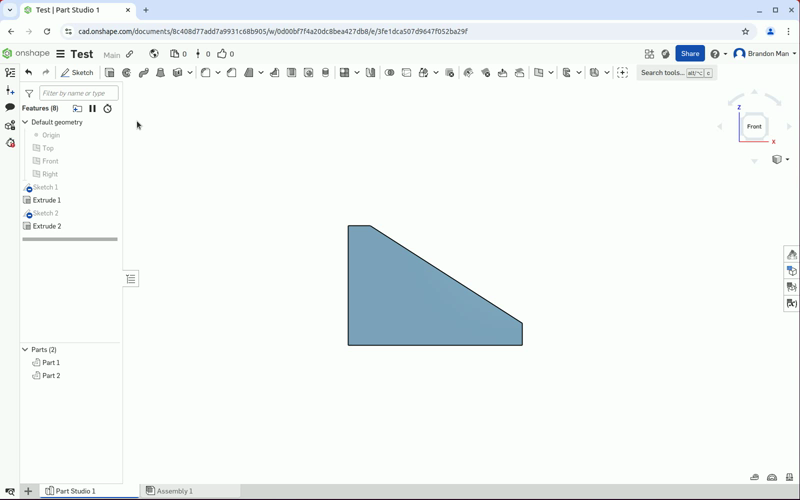
mouse_move(73, 189)
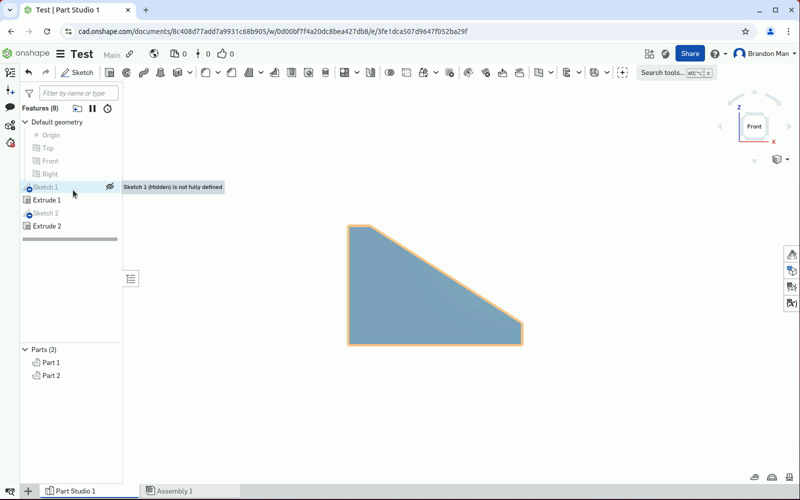
click(73, 189)
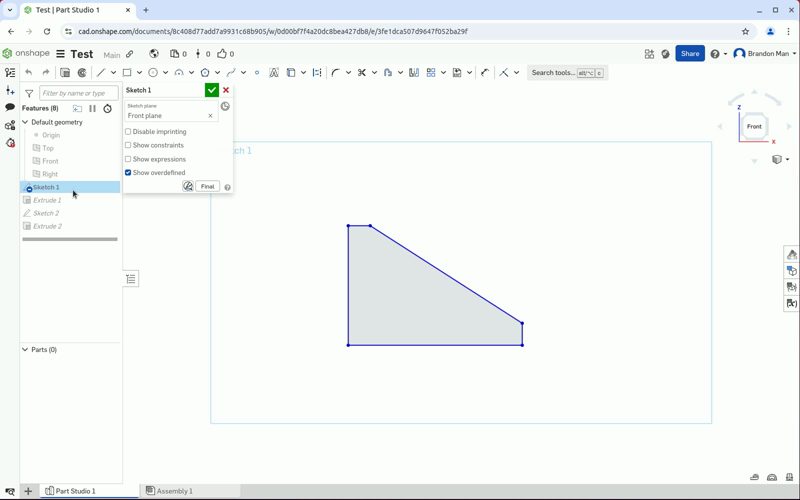
mouse_move(229, 92)
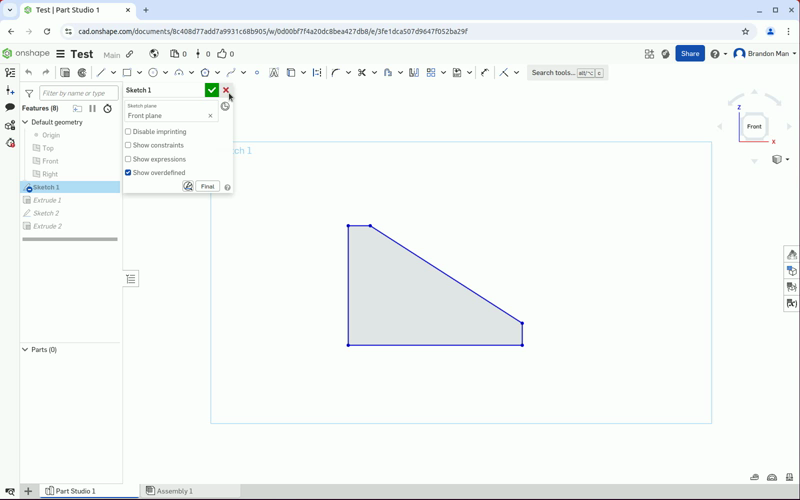
click(229, 92)
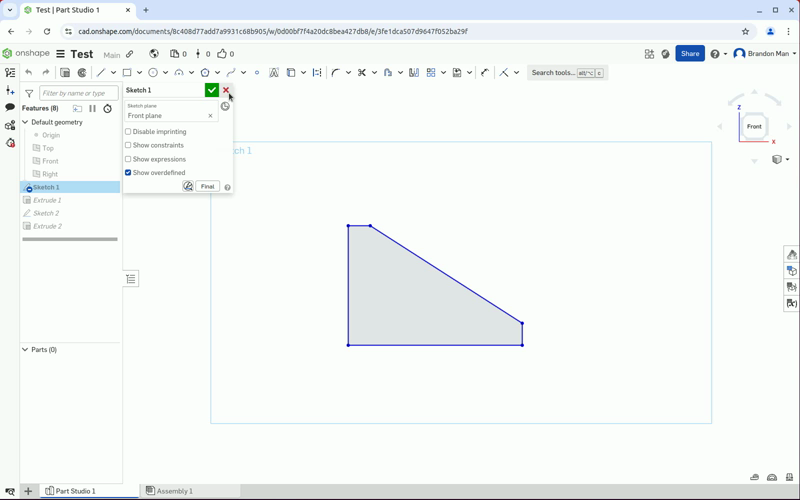
key(shift+s)
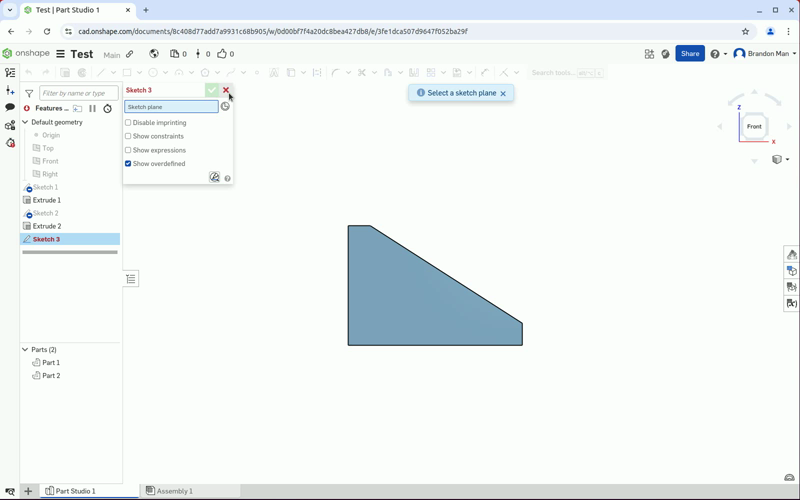
mouse_move(73, 163)
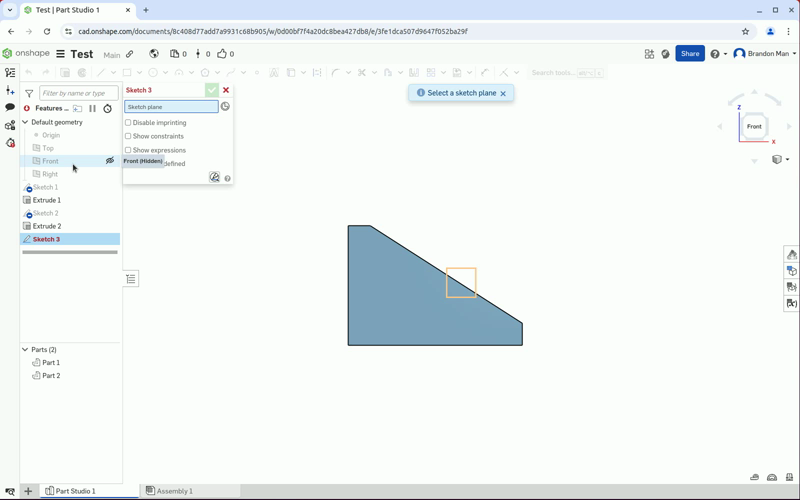
click(73, 163)
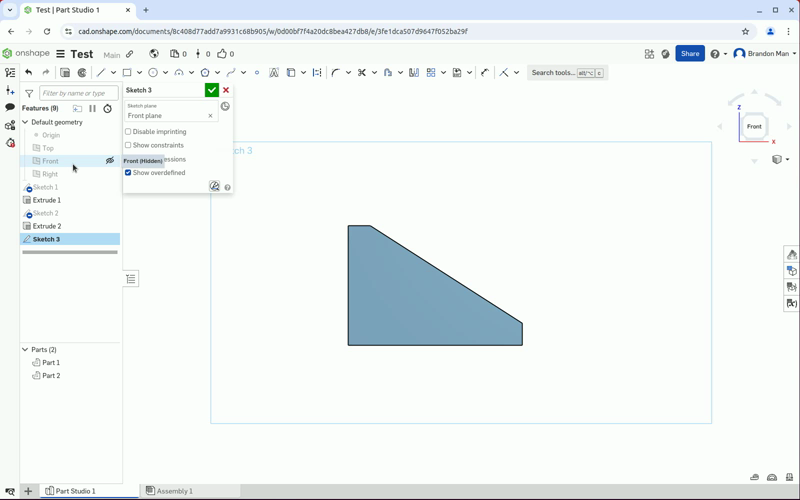
mouse_move(73, 352)
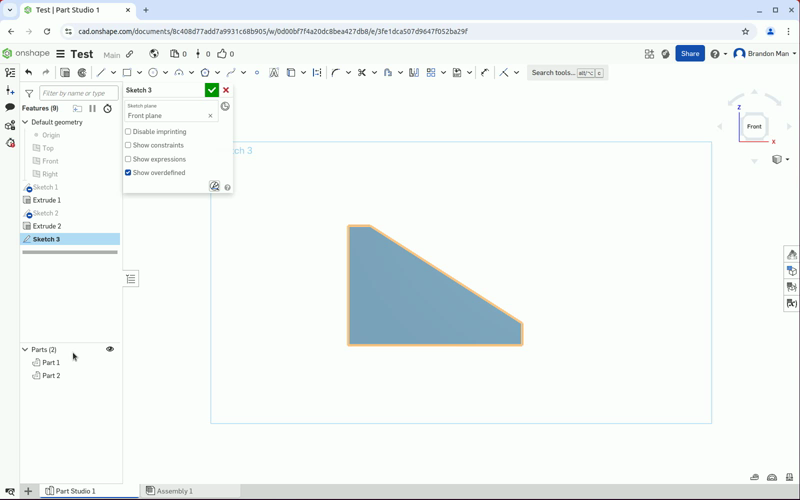
key(y)
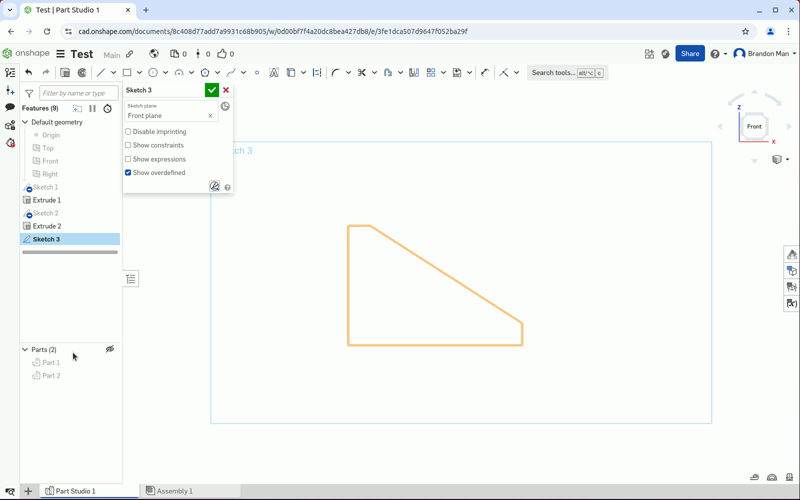
key(l)
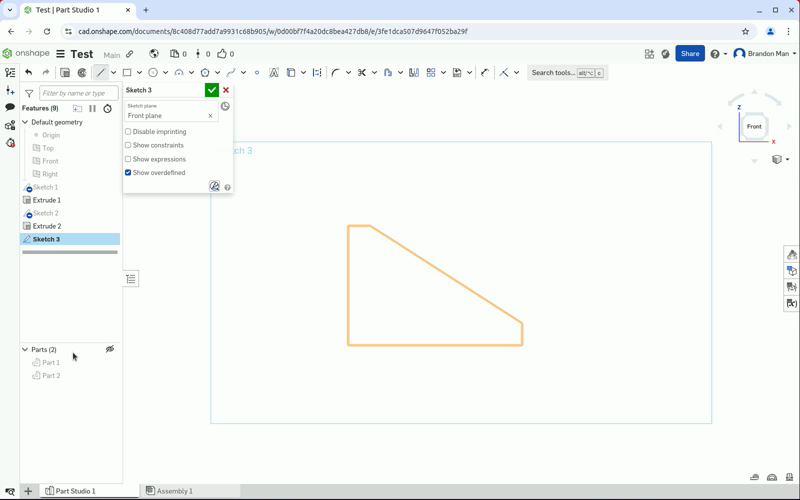
key_down(shift)
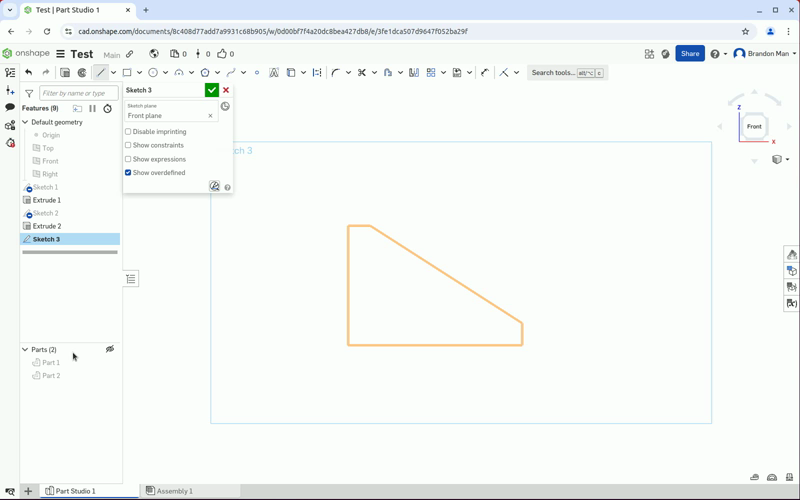
mouse_move(348, 345)
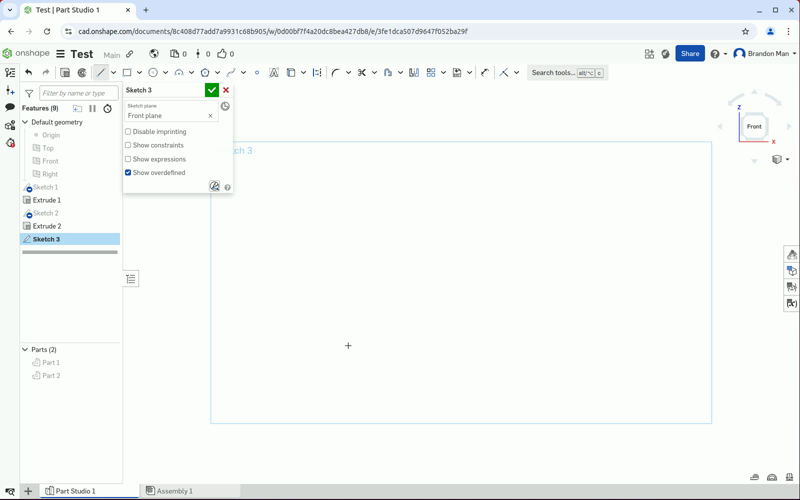
click(348, 345)
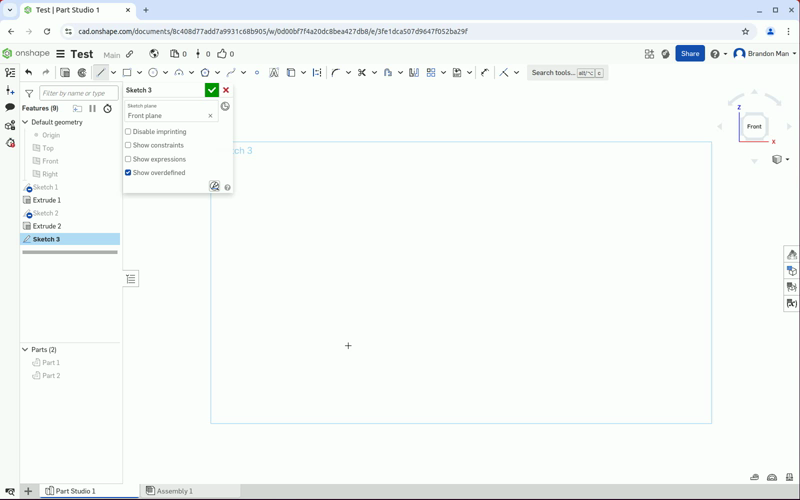
key_up(shift)
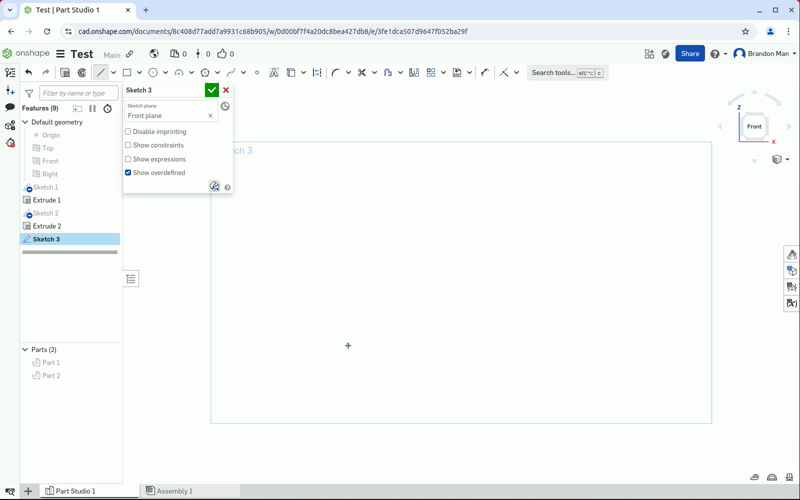
key_down(shift)
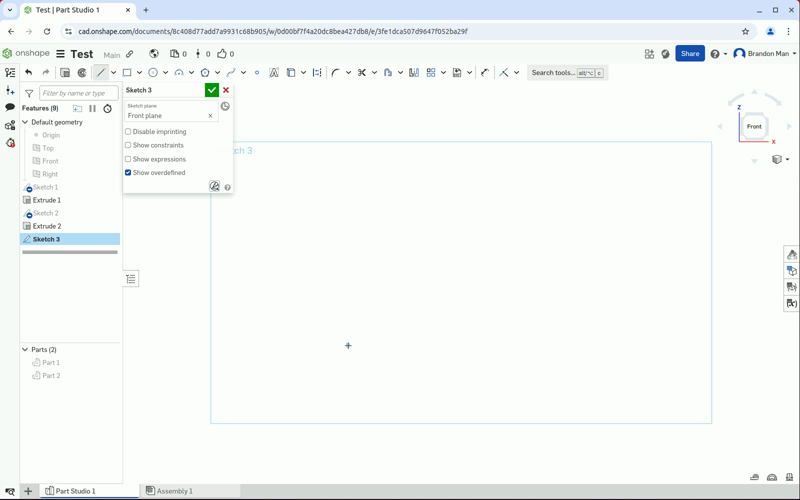
mouse_move(522, 345)
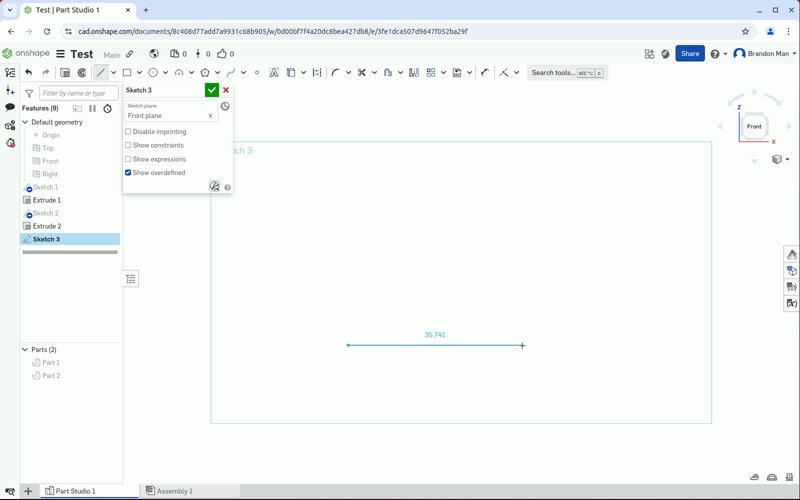
click(522, 345)
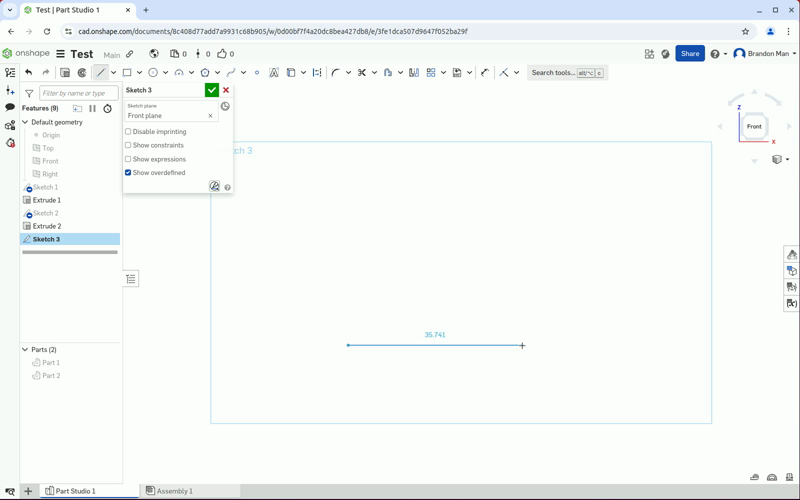
key_up(shift)
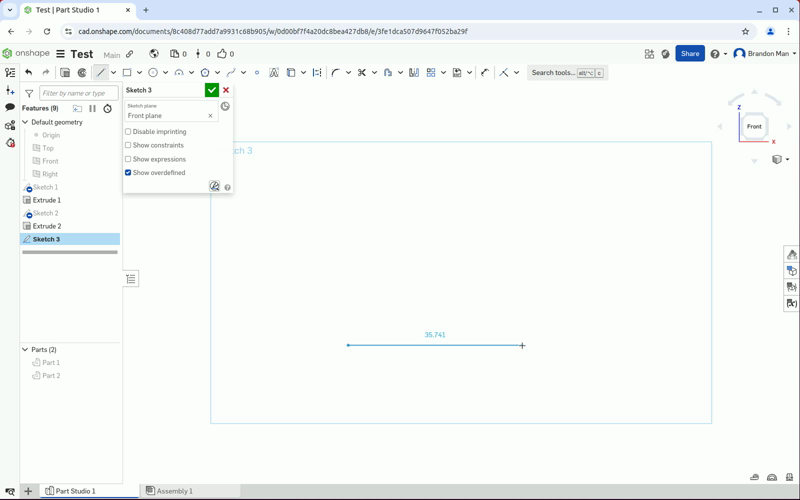
key_down(shift)
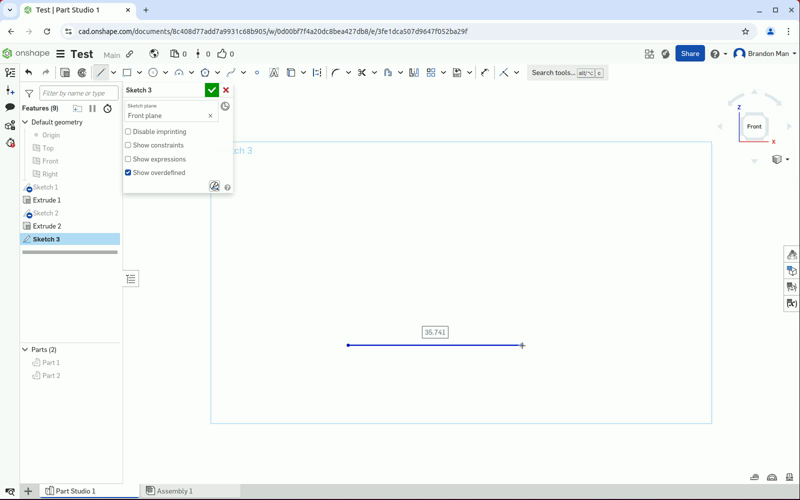
mouse_move(552, 345)
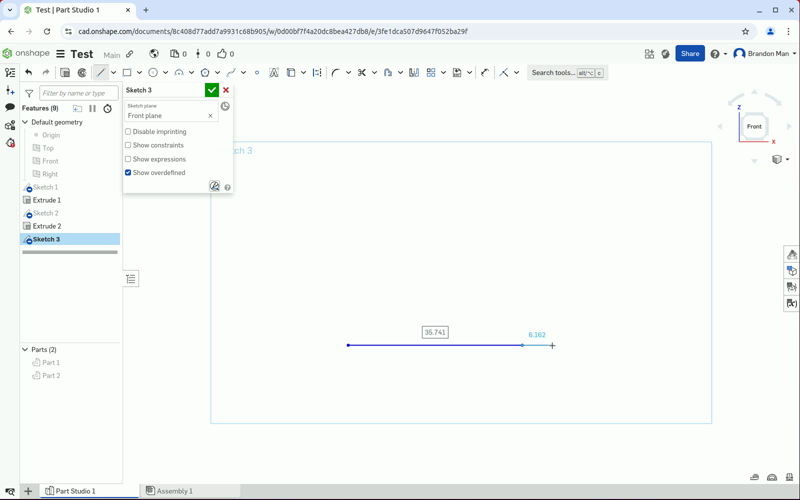
mouse_move(522, 323)
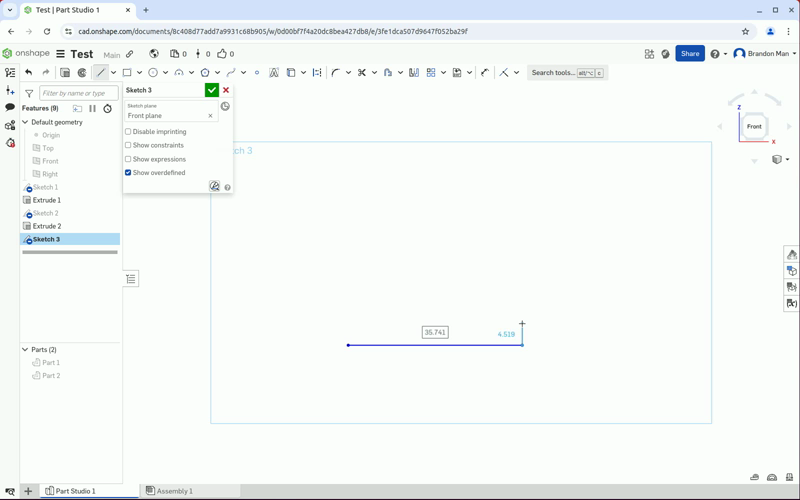
click(522, 323)
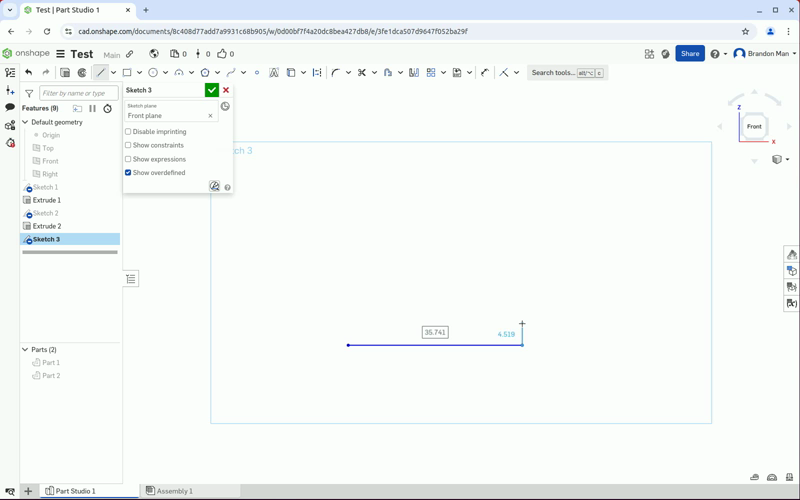
key_up(shift)
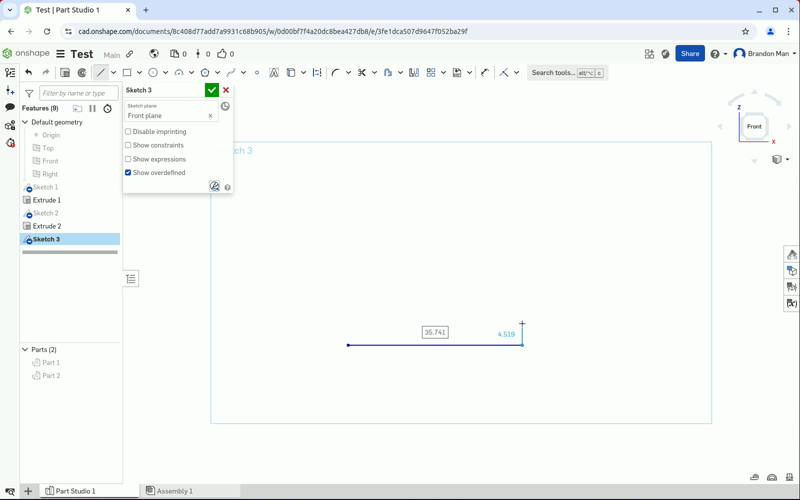
key_down(shift)
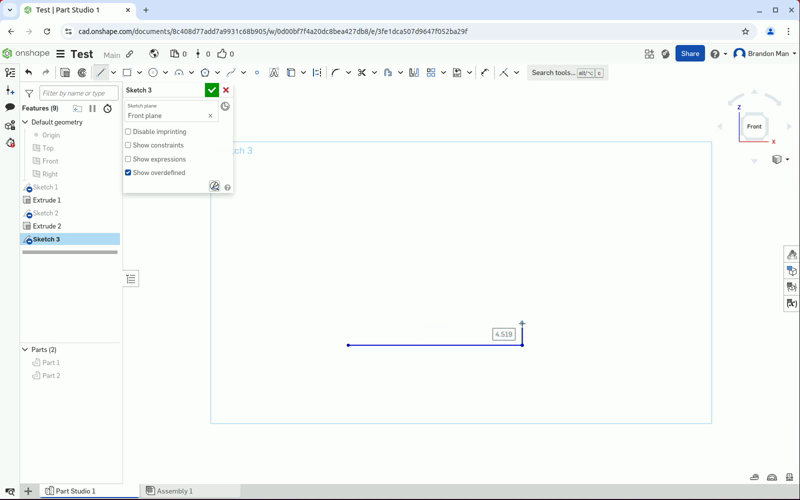
mouse_move(370, 225)
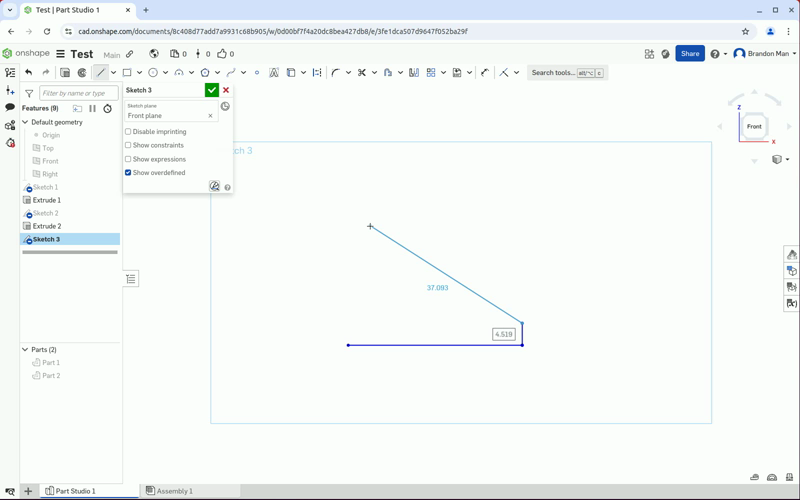
click(370, 225)
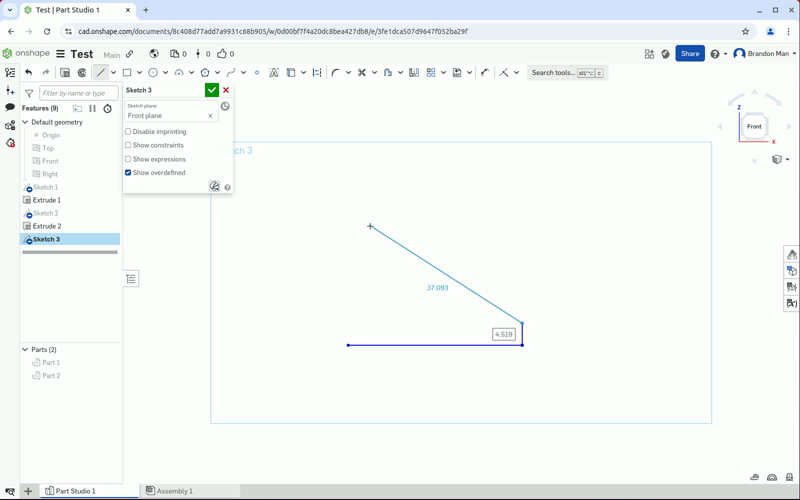
key_up(shift)
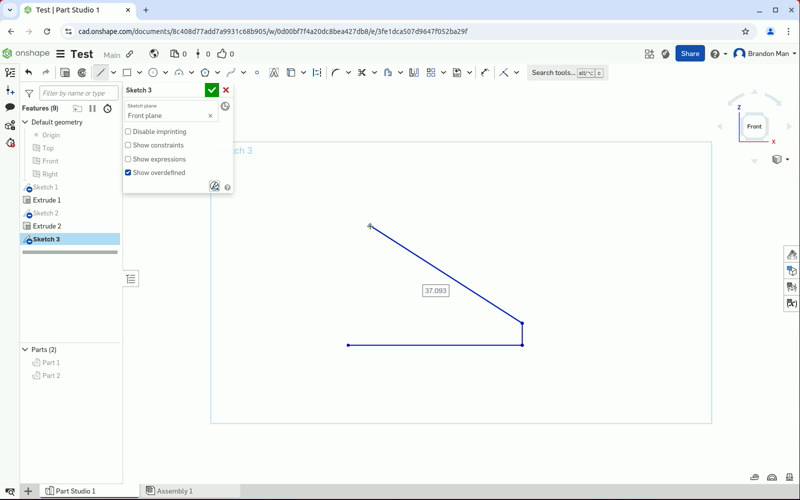
key_down(shift)
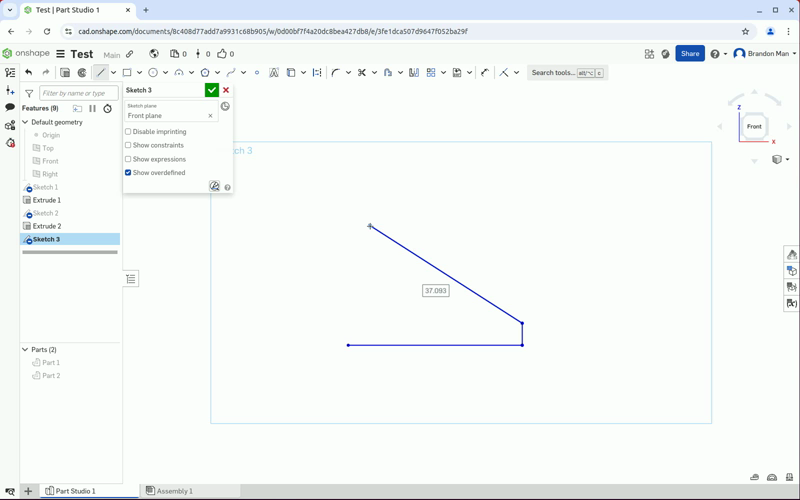
mouse_move(400, 225)
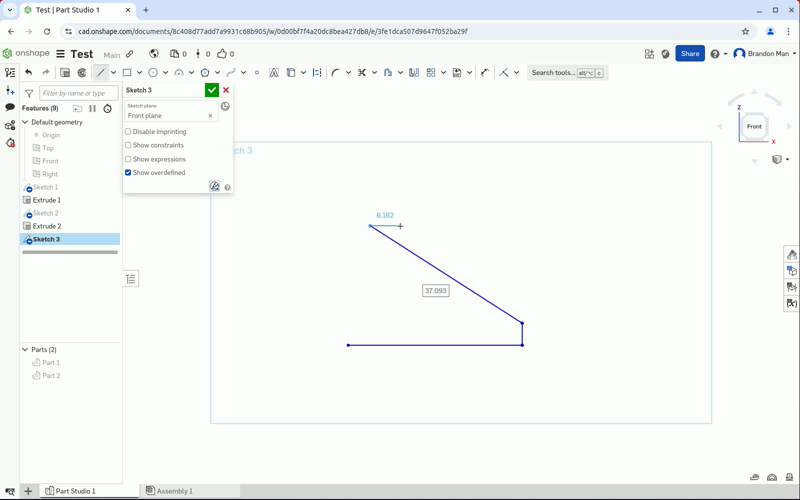
mouse_move(348, 225)
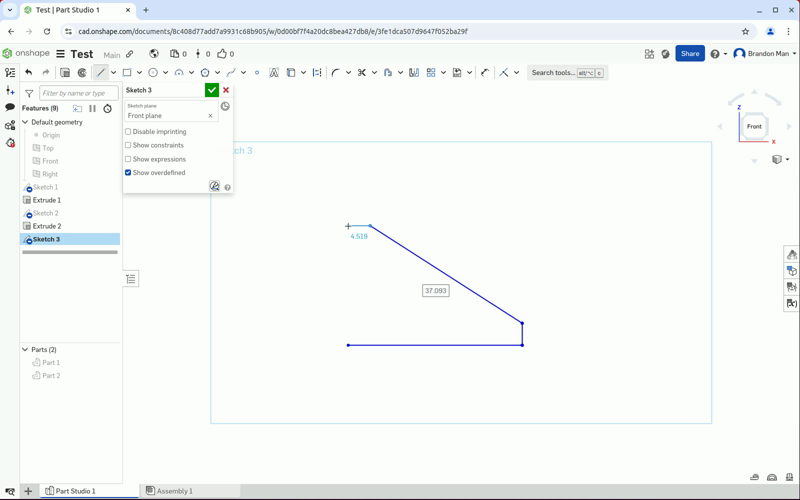
click(348, 225)
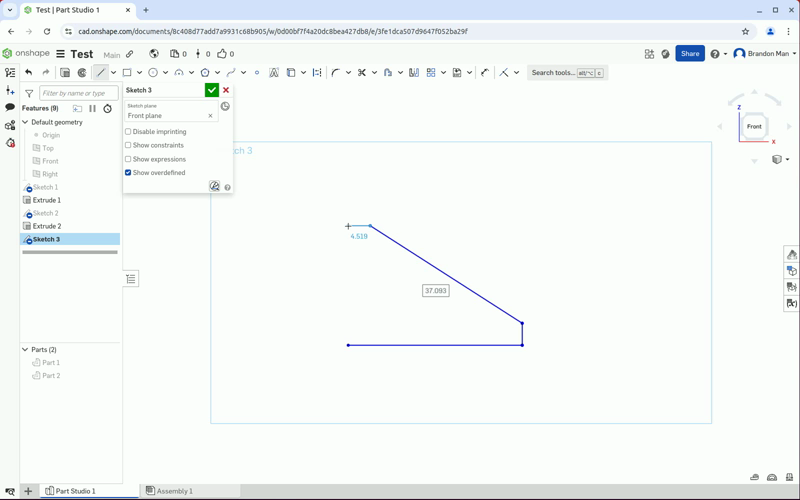
key_up(shift)
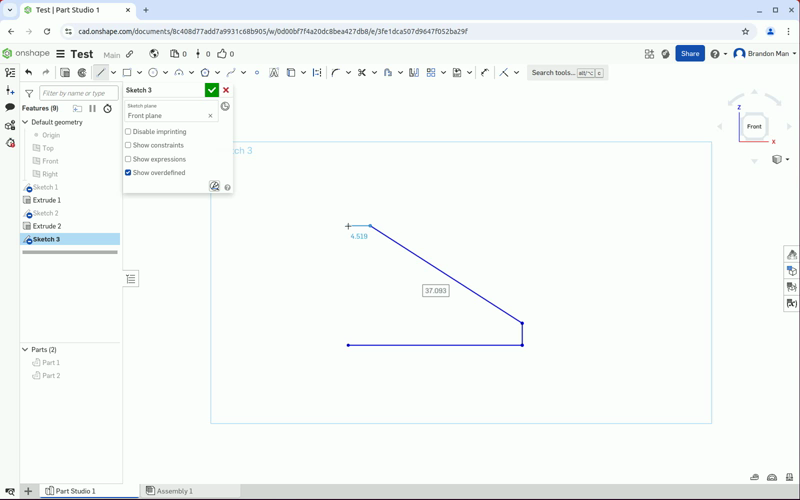
key_down(shift)
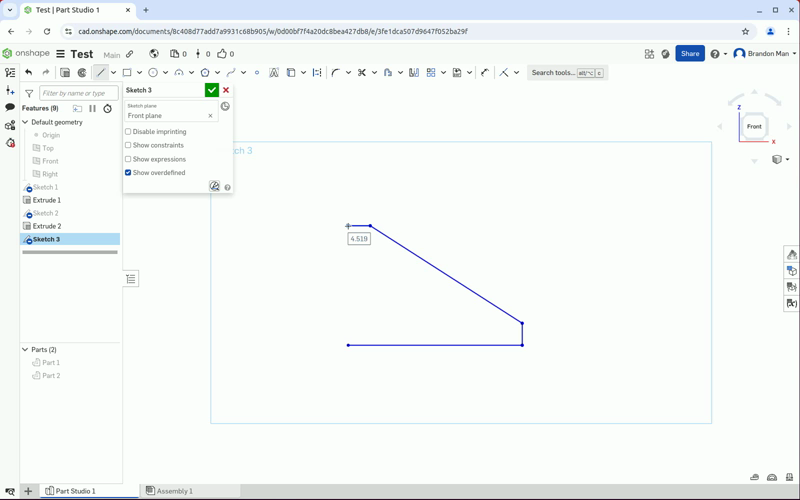
mouse_move(348, 345)
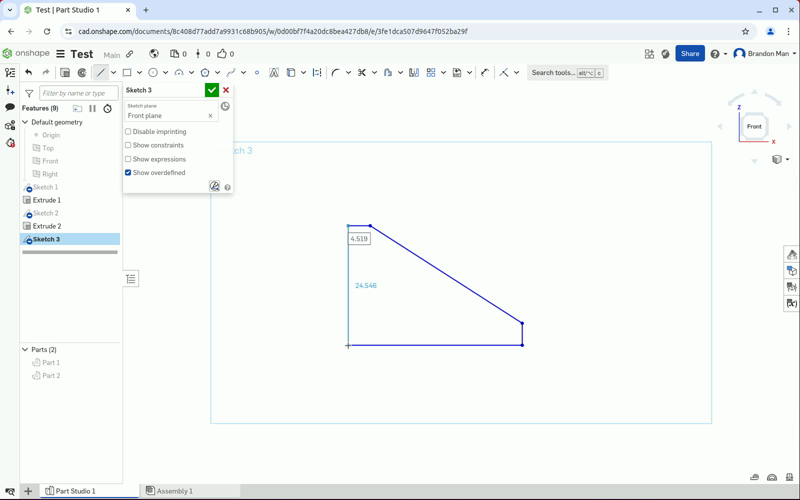
key_up(shift)
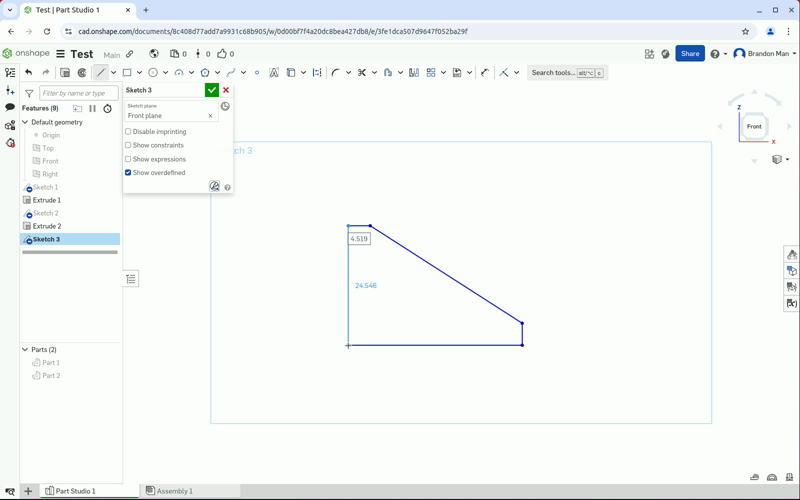
click(348, 345)
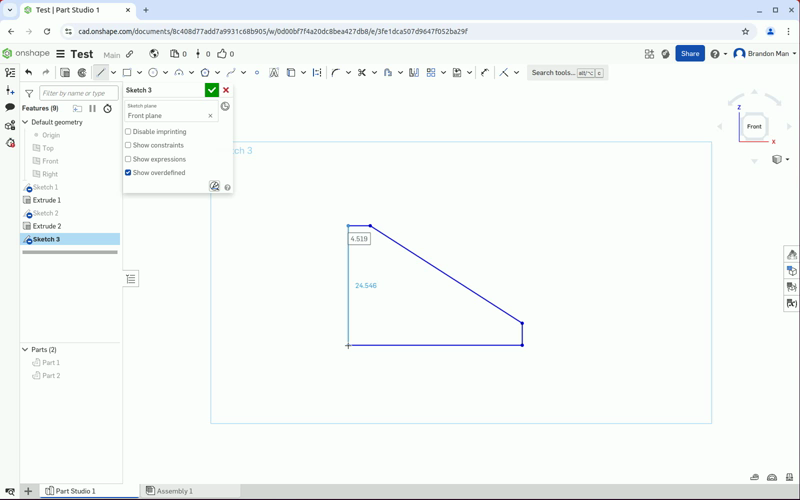
key(esc)
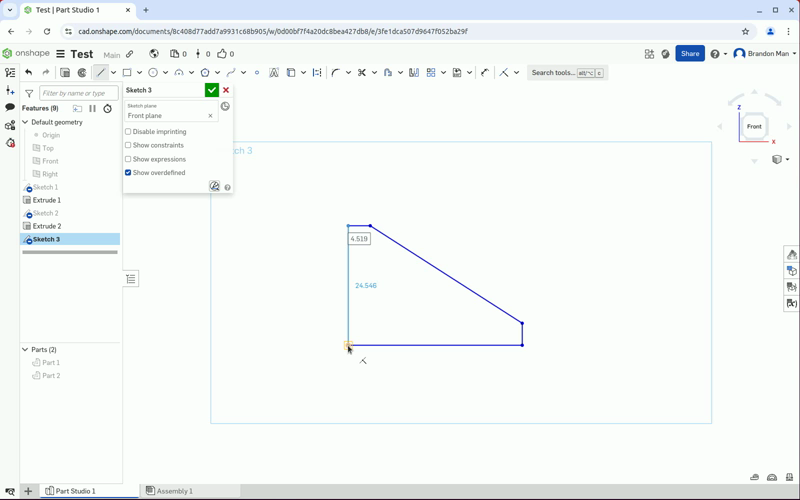
mouse_move(360, 239)
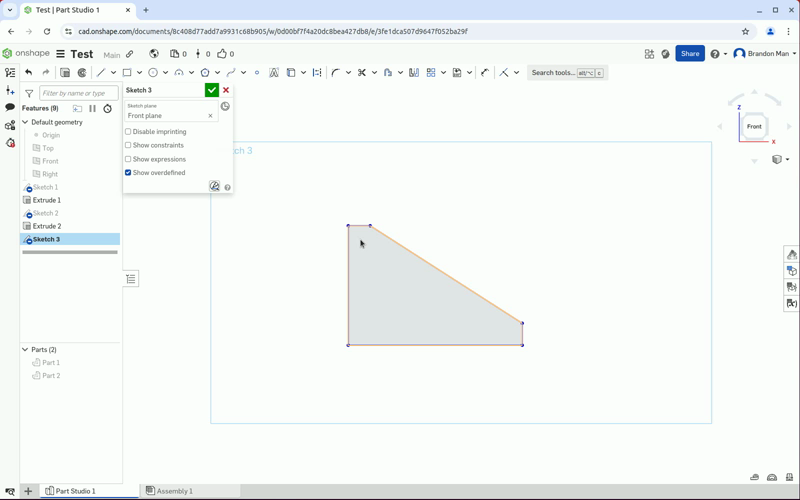
click(360, 239)
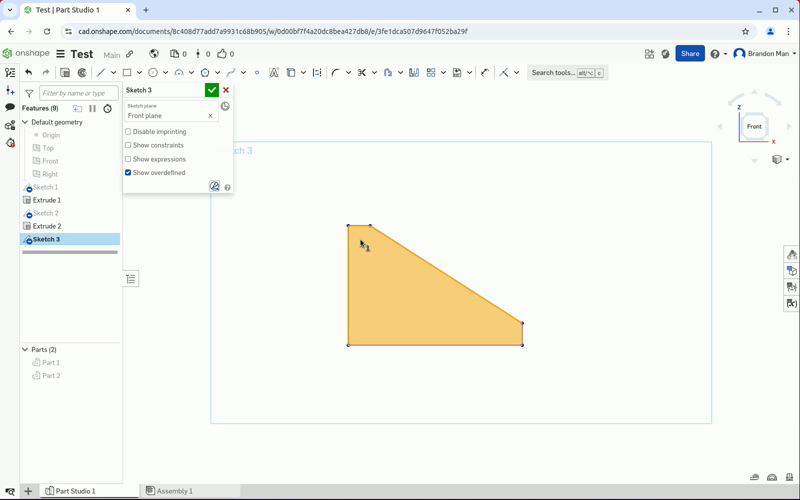
mouse_move(73, 352)
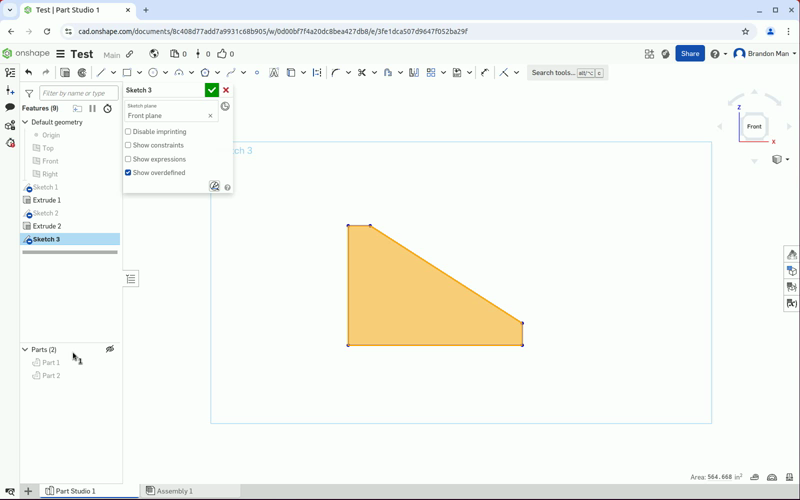
key(shift+y)
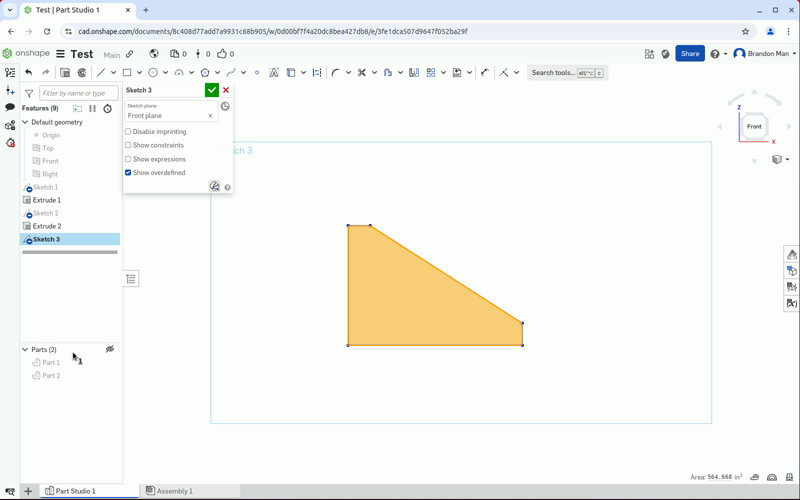
key(shift+e)
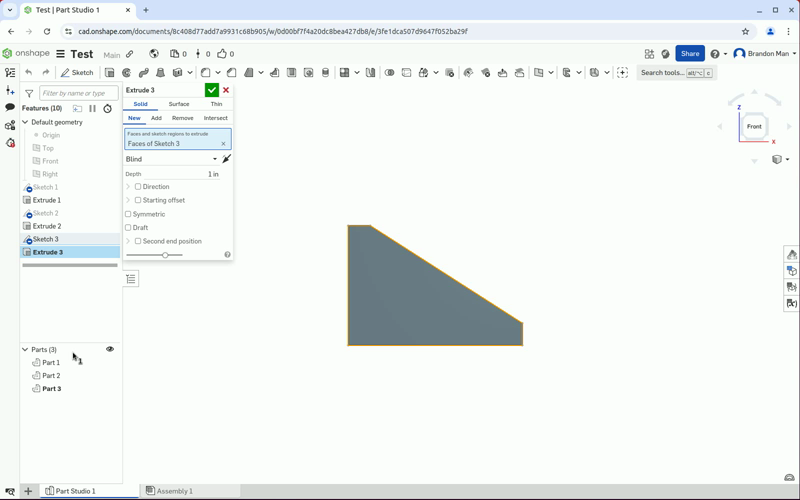
mouse_move(143, 106)
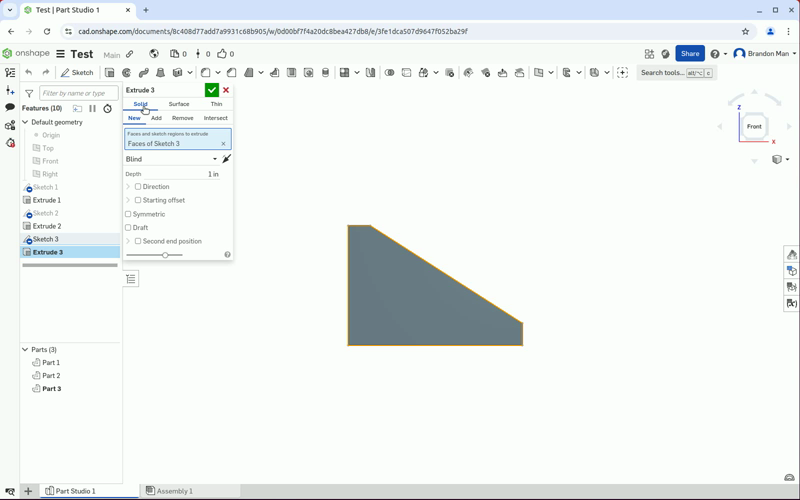
click(143, 106)
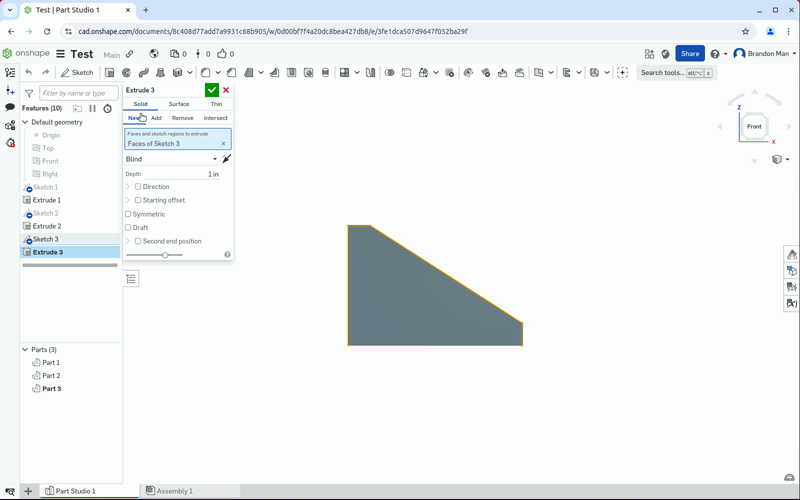
mouse_move(137, 120)
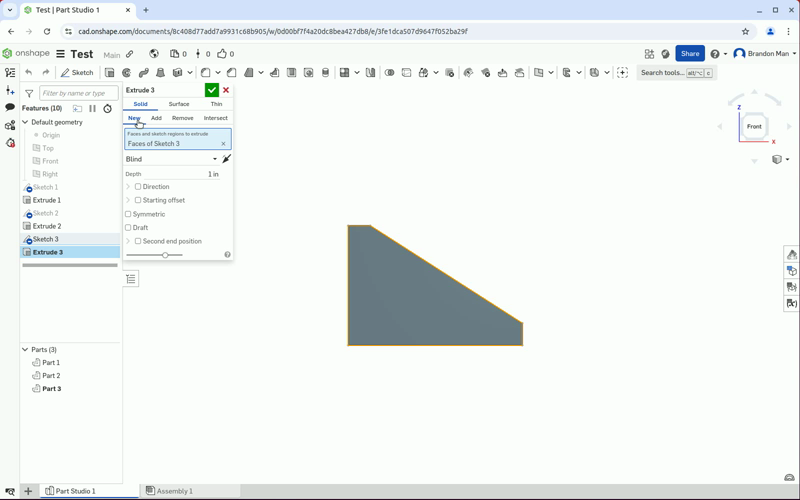
click(137, 120)
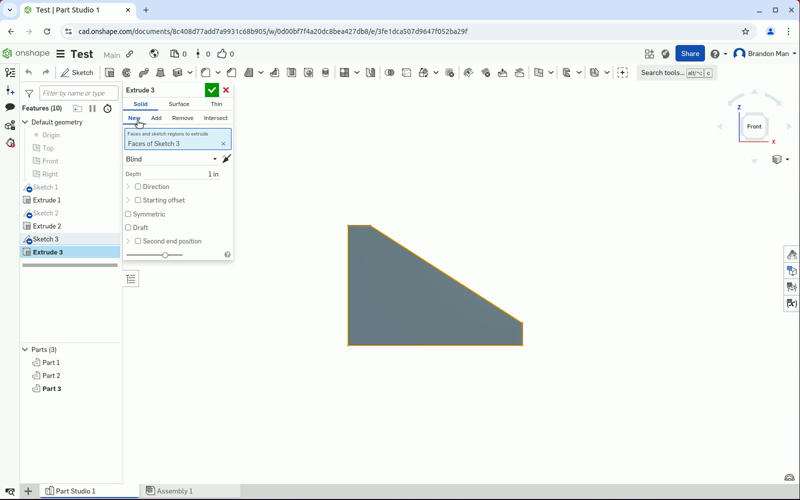
key(tab, 4)
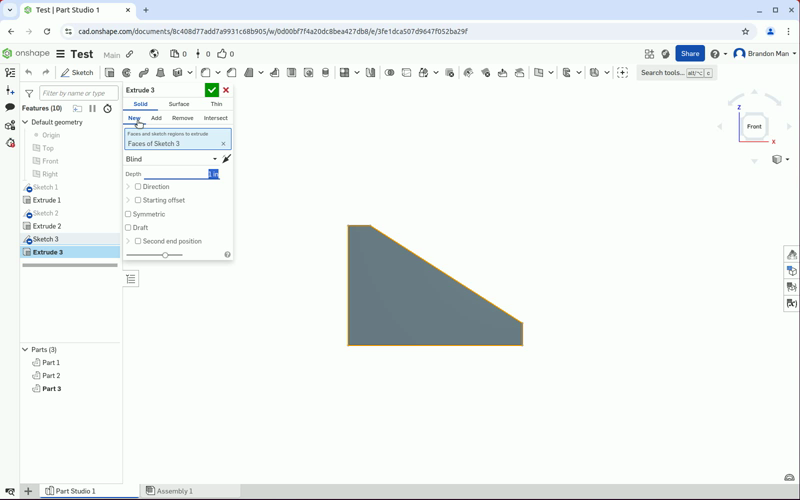
text(5.536)
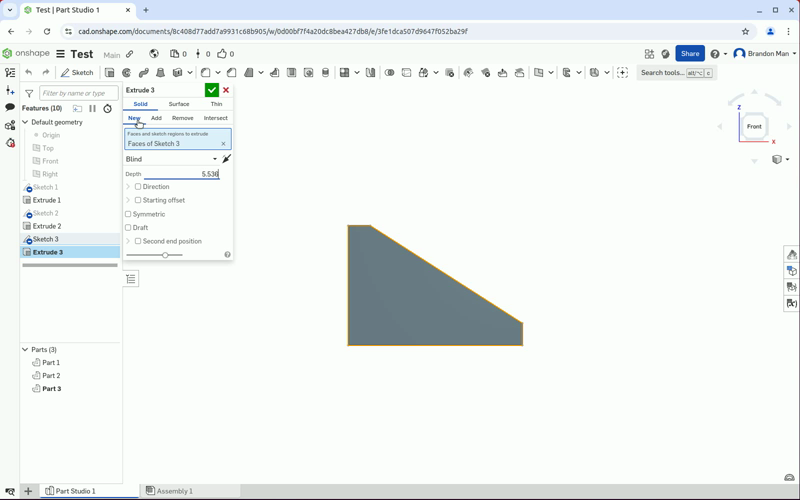
key(enter)
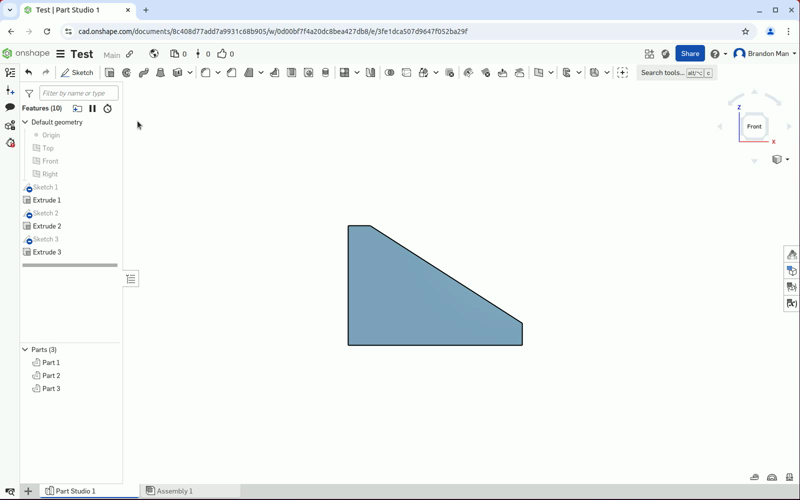
key(shift+h)
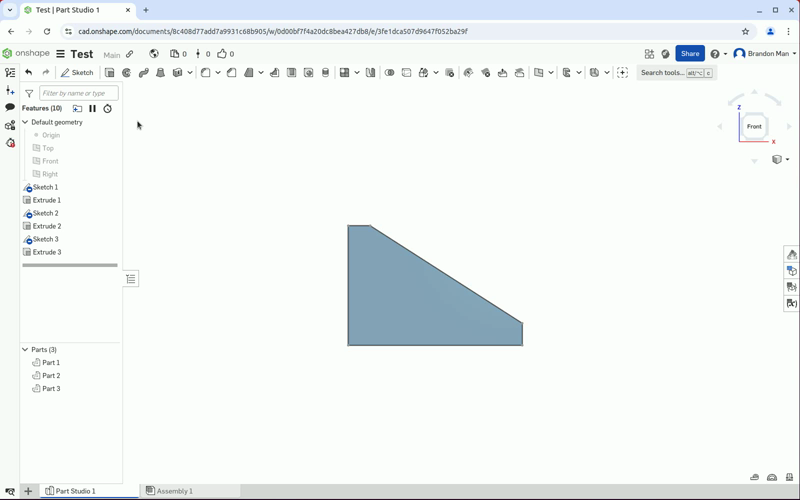
key(shift+h)
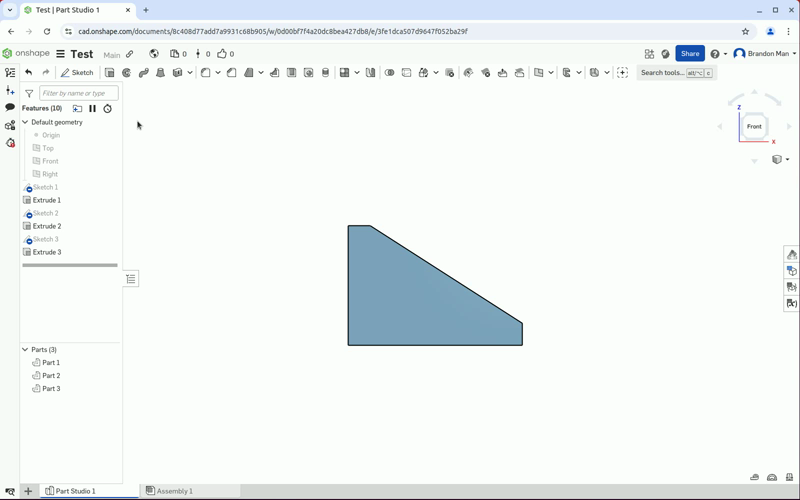
mouse_move(73, 189)
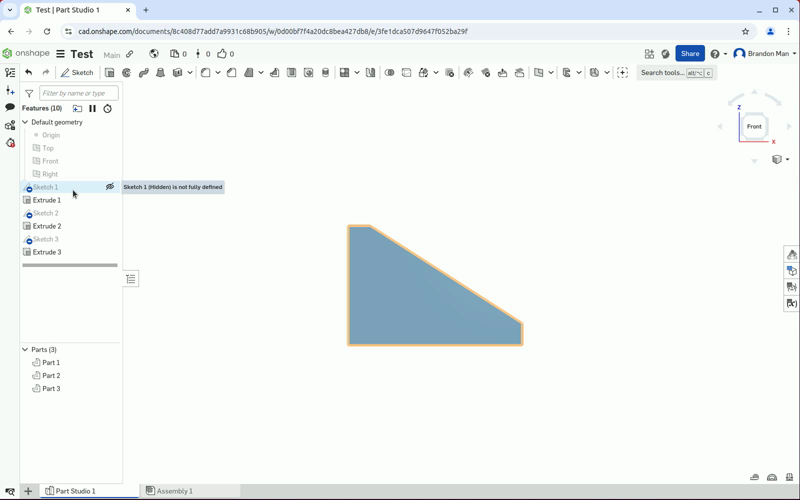
click(73, 189)
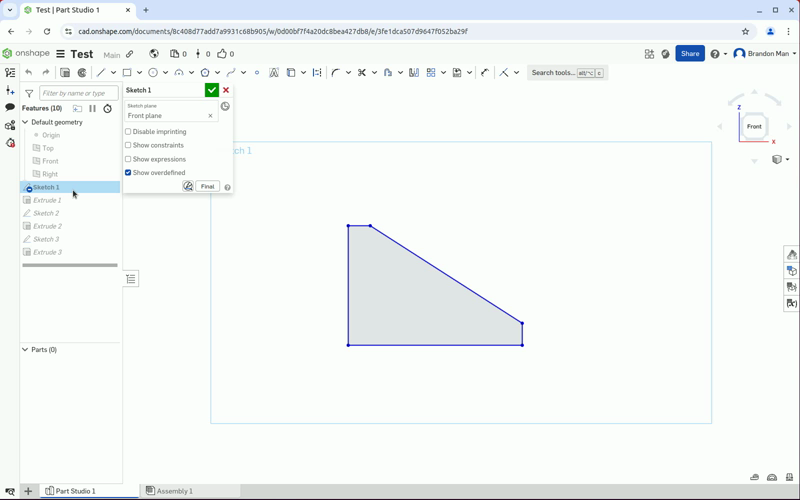
mouse_move(229, 92)
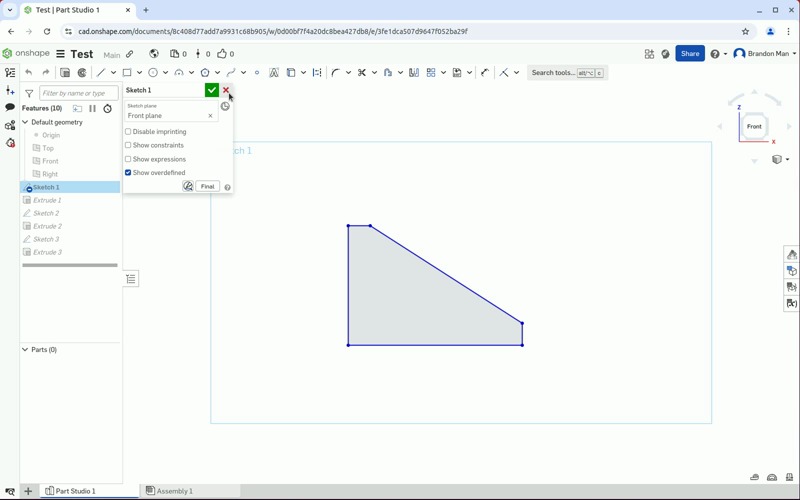
click(229, 92)
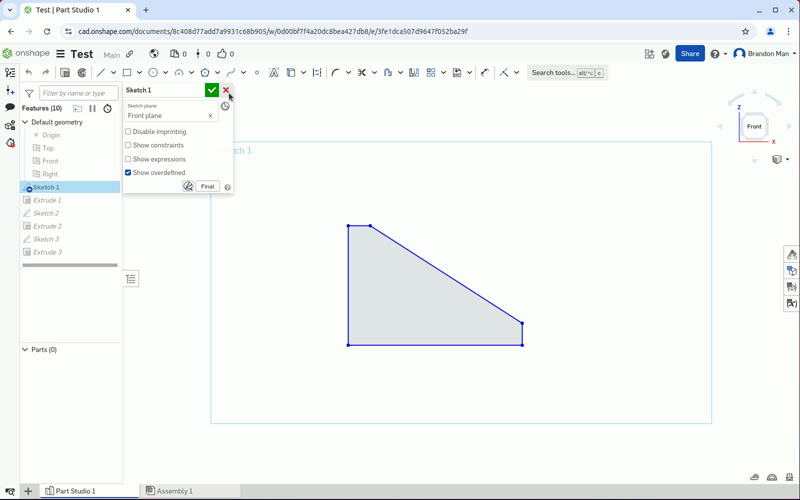
key(shift+s)
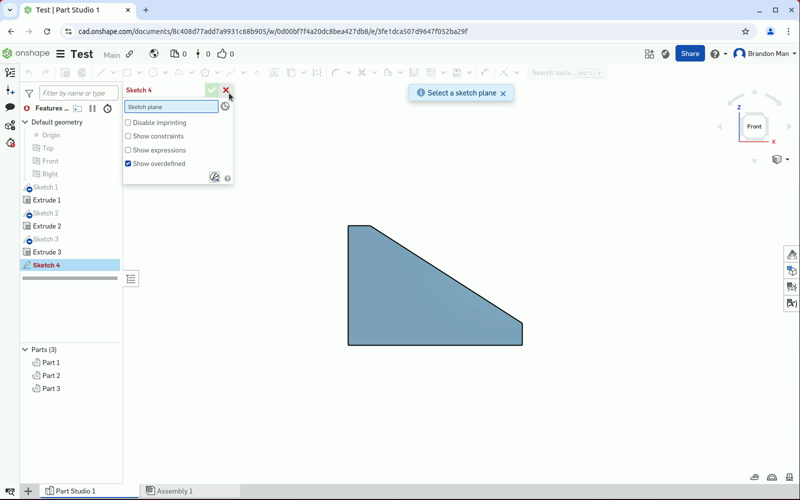
mouse_move(73, 163)
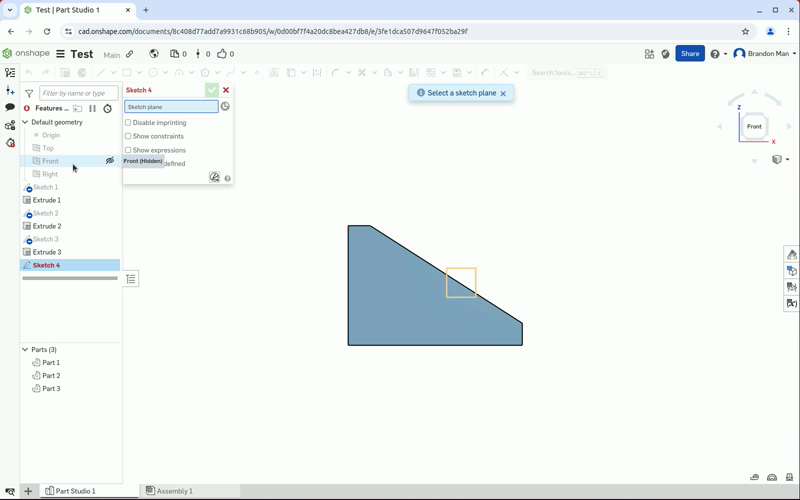
click(73, 163)
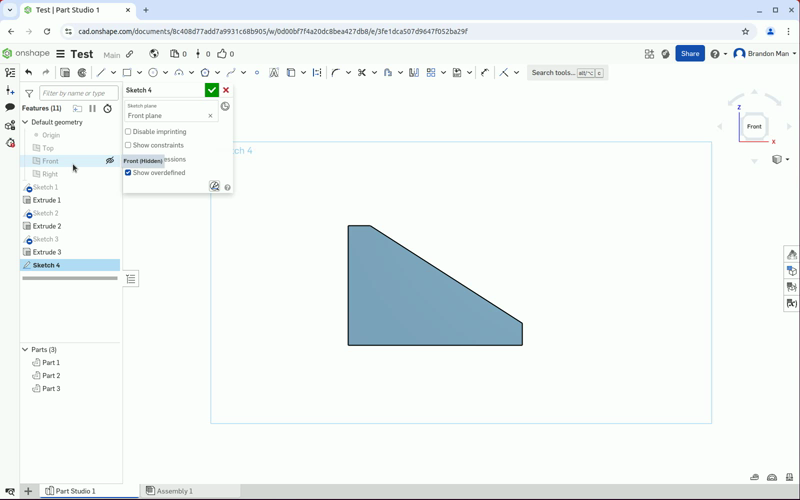
mouse_move(73, 352)
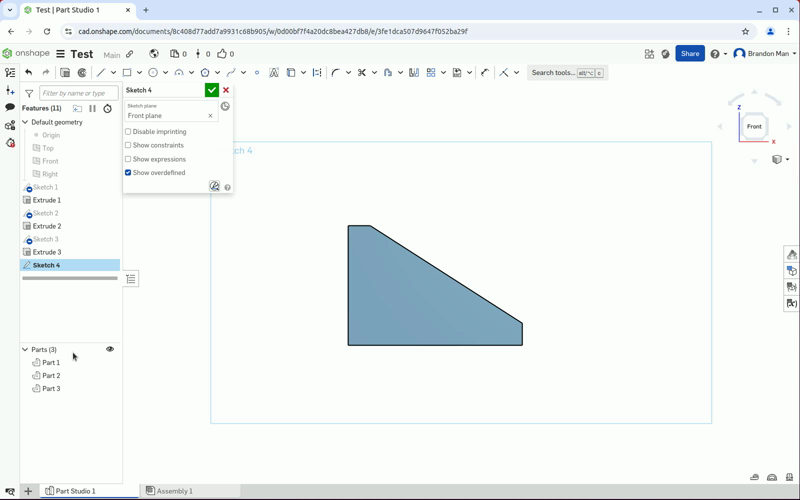
key(y)
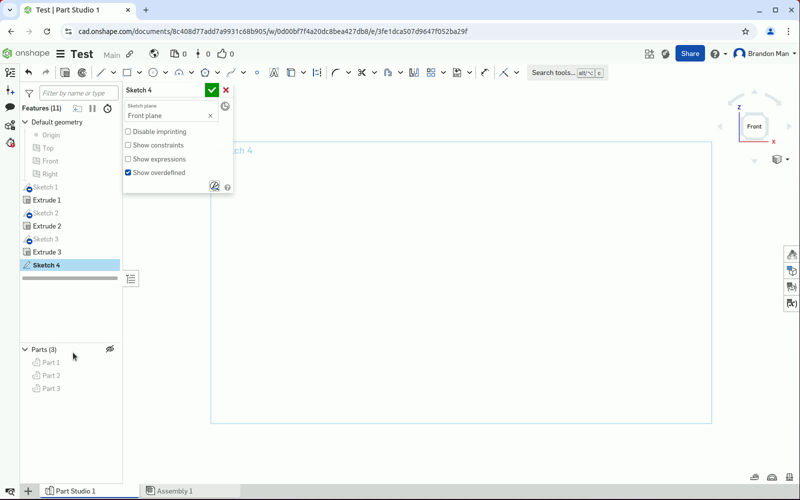
key(l)
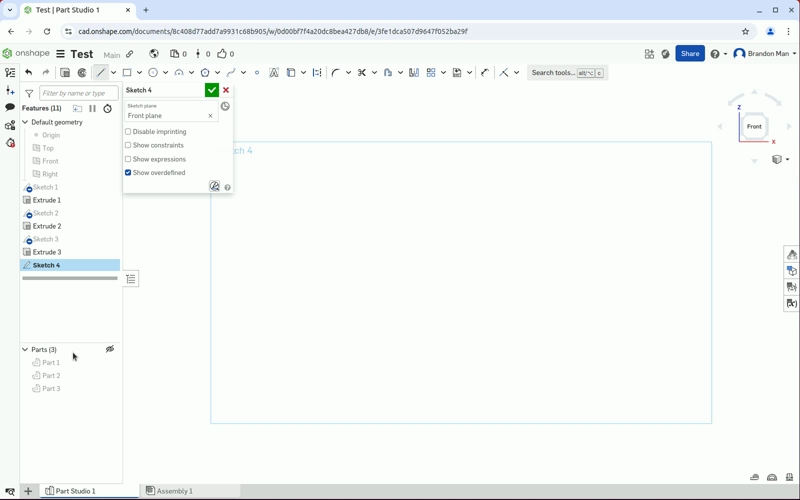
key_down(shift)
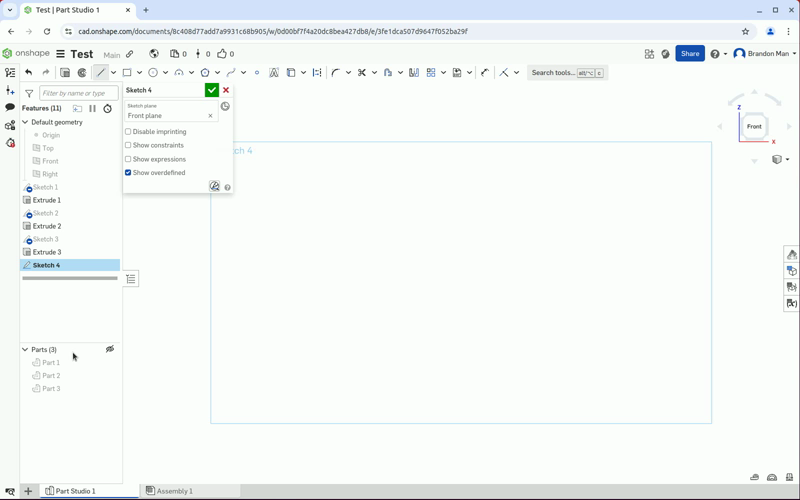
mouse_move(348, 345)
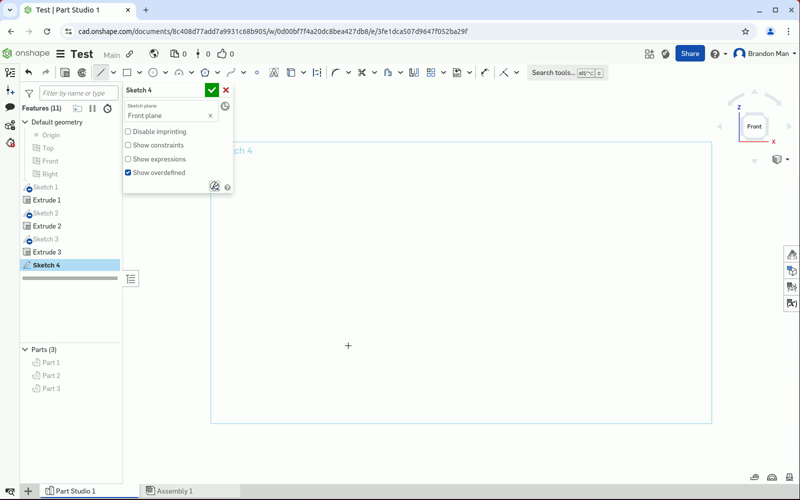
click(348, 345)
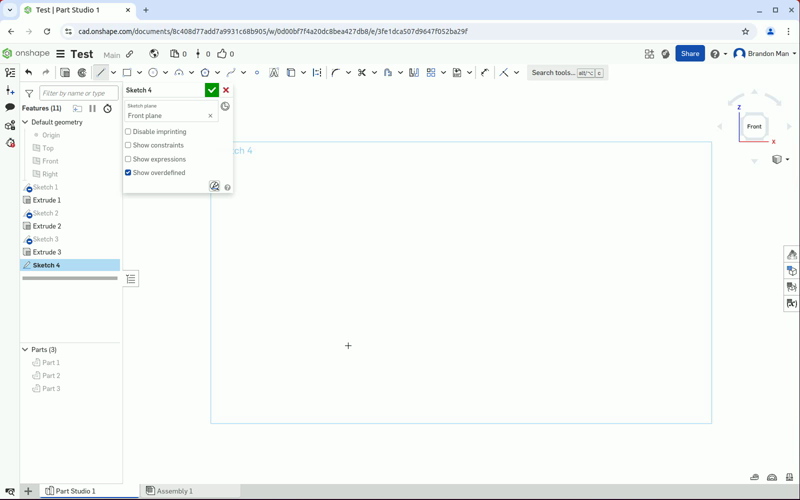
key_up(shift)
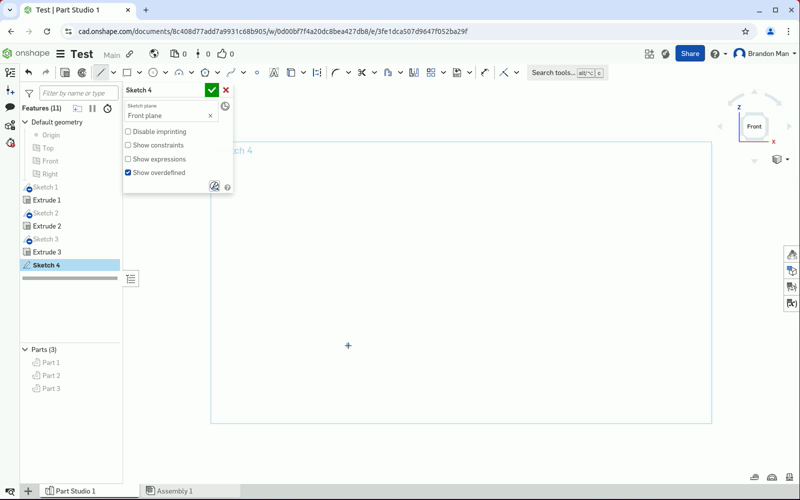
key_down(shift)
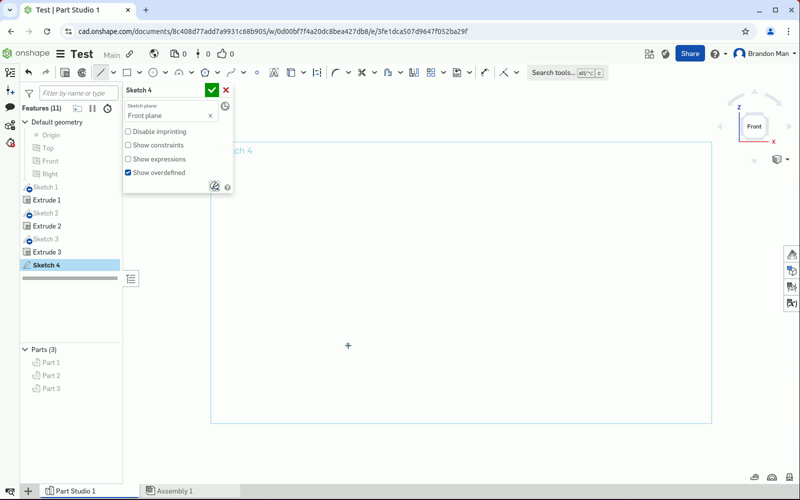
mouse_move(522, 345)
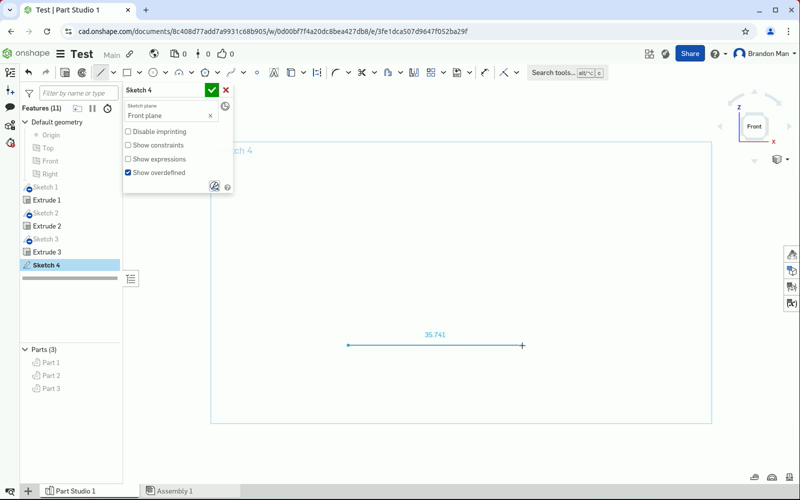
click(522, 345)
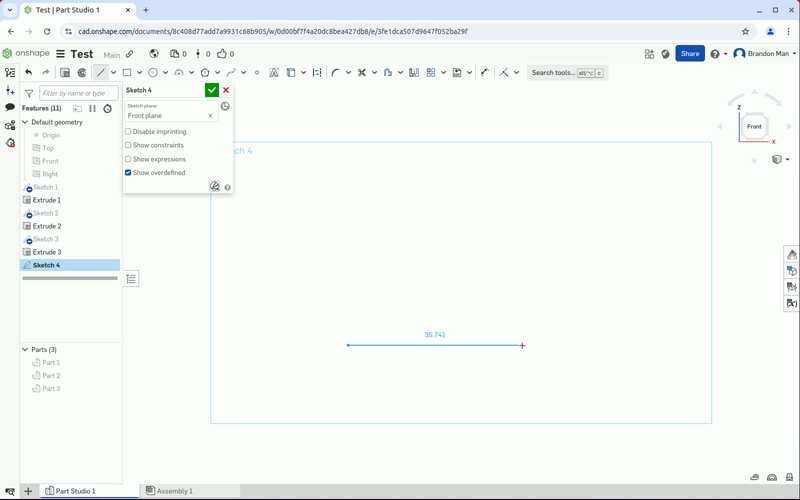
key_up(shift)
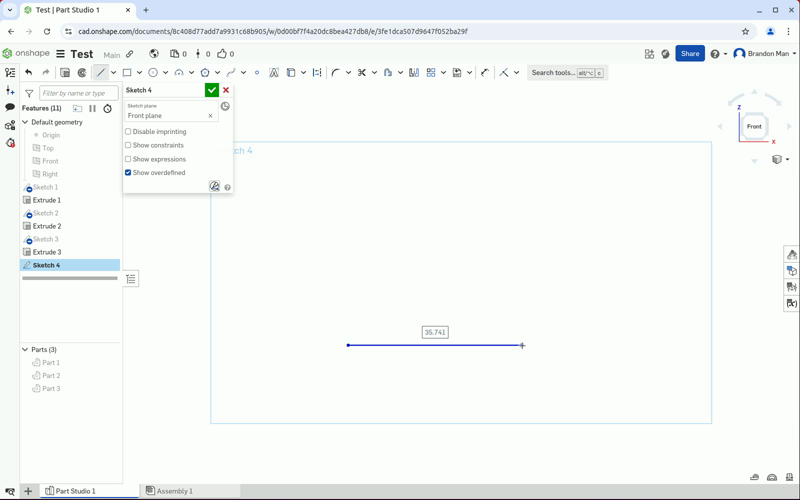
key_down(shift)
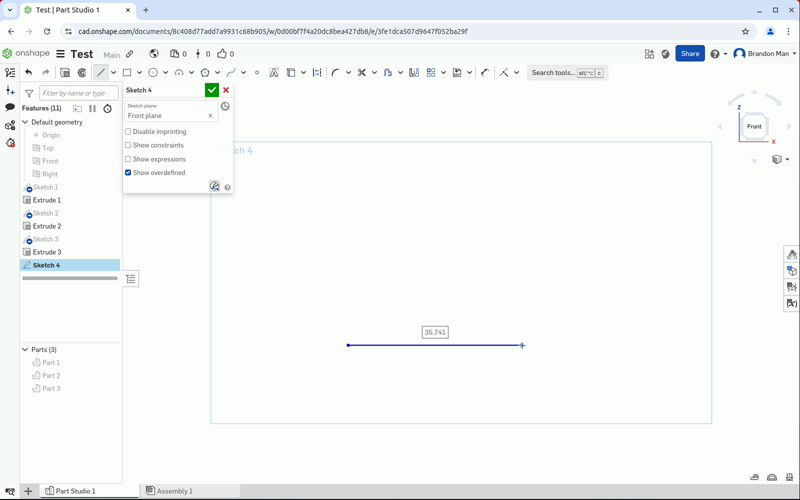
mouse_move(552, 345)
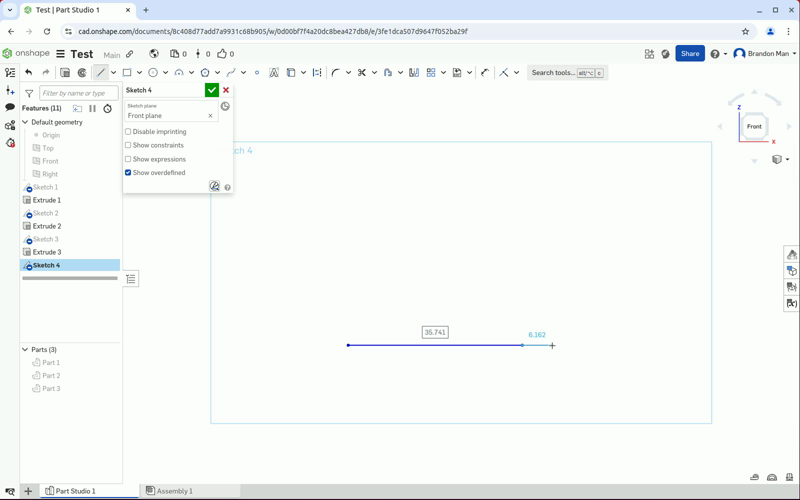
mouse_move(522, 323)
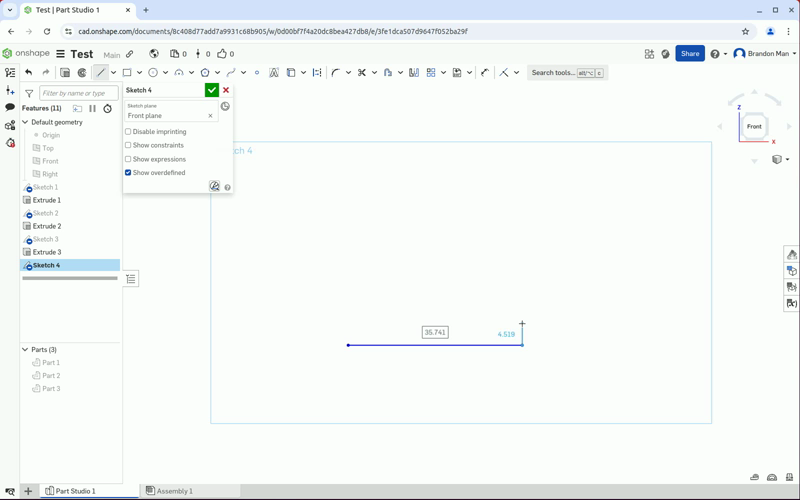
click(522, 323)
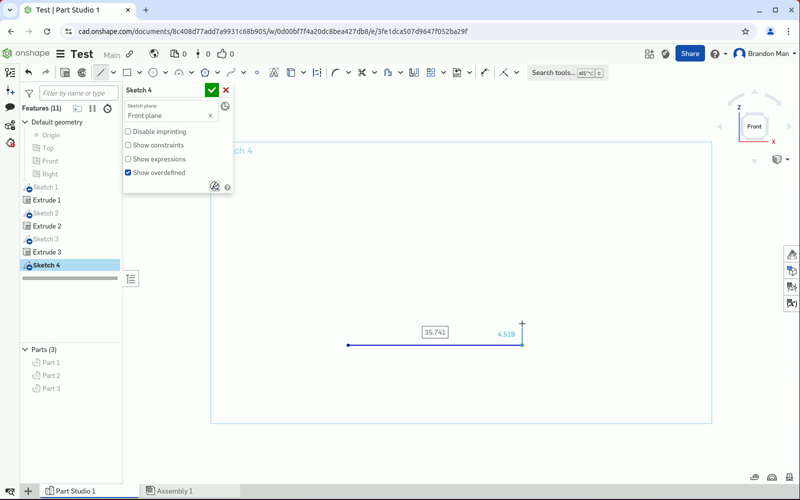
key_up(shift)
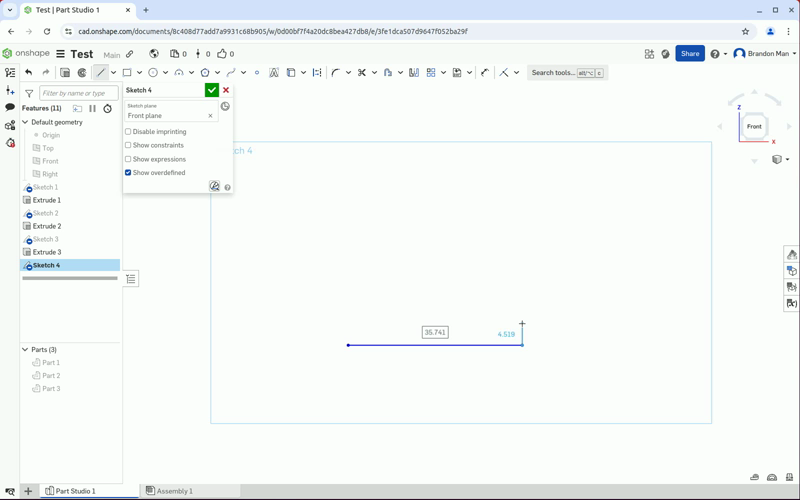
key_down(shift)
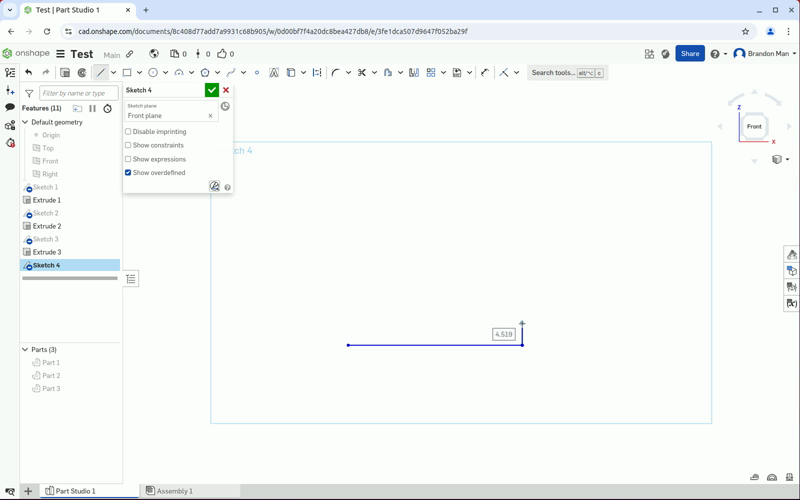
mouse_move(370, 225)
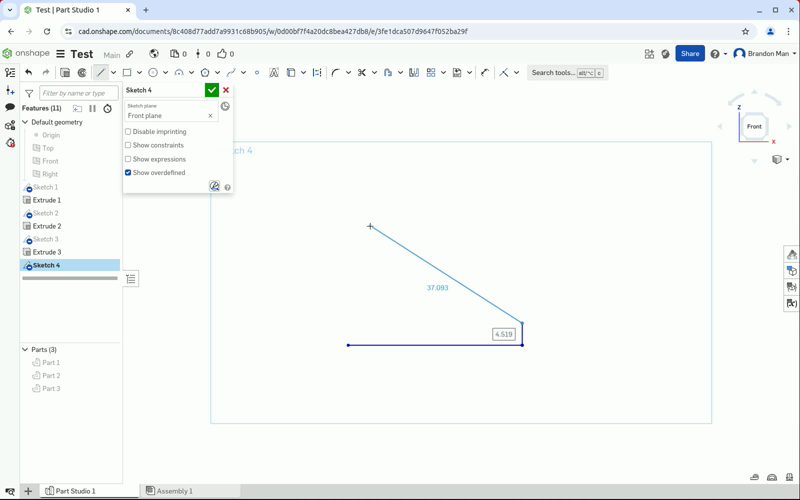
click(370, 225)
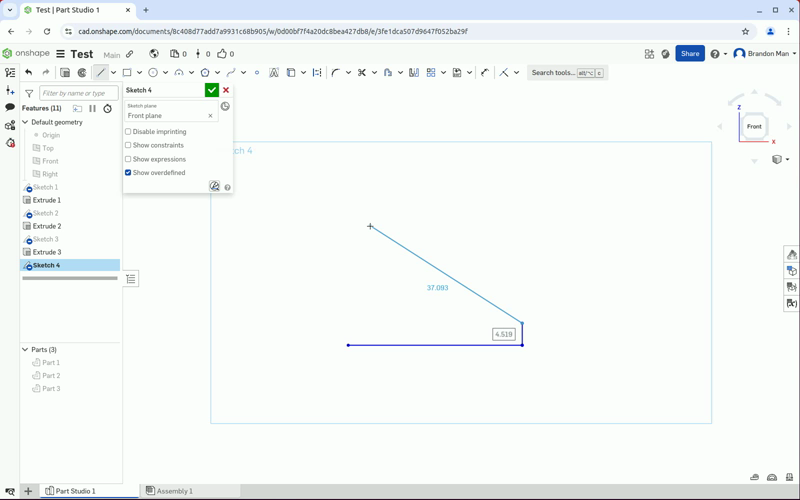
key_up(shift)
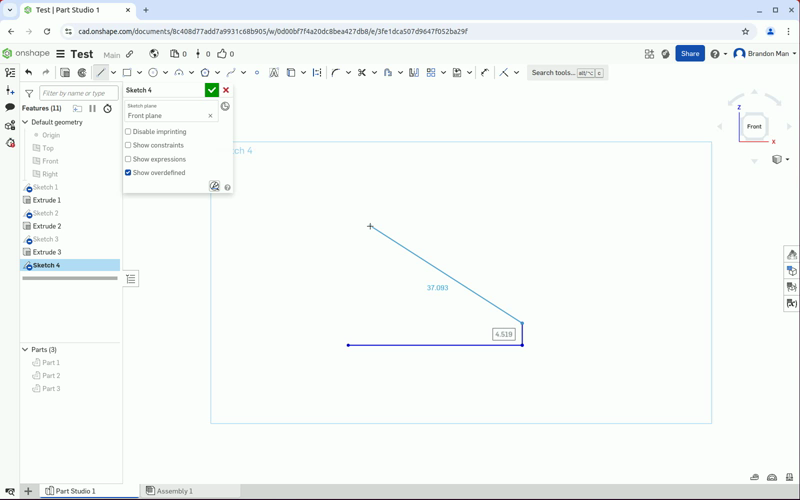
key_down(shift)
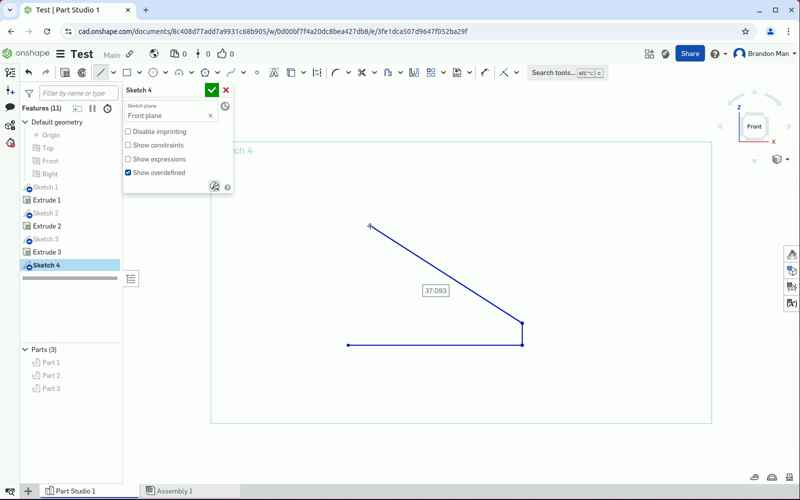
mouse_move(400, 225)
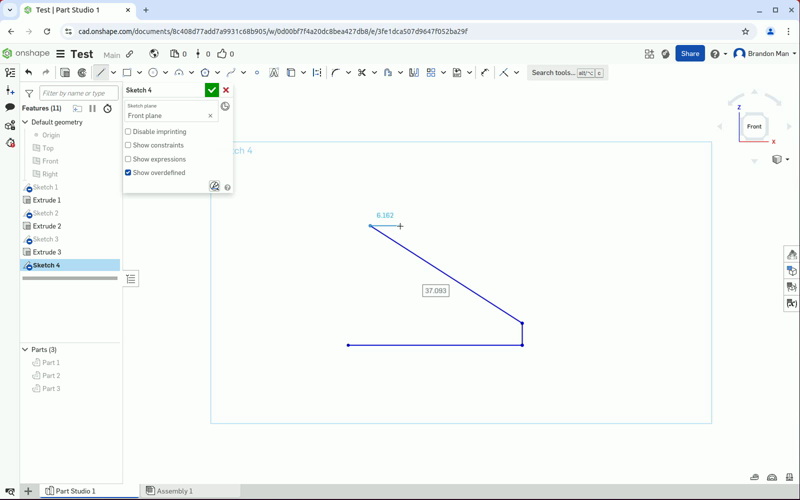
mouse_move(348, 225)
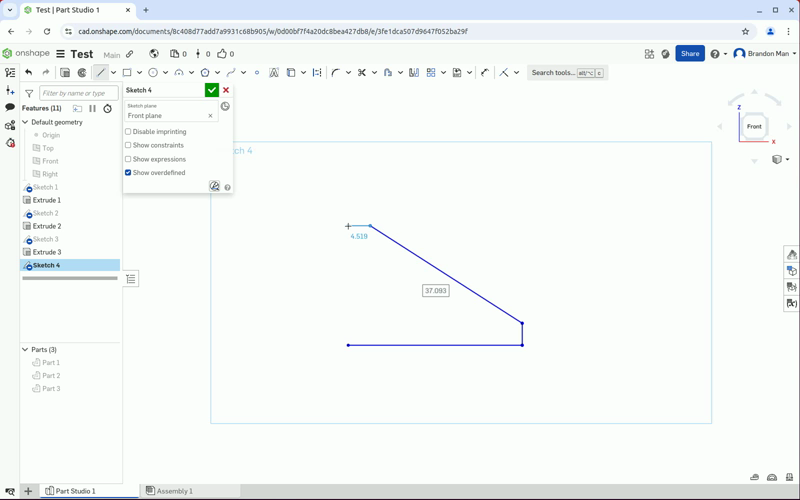
click(348, 225)
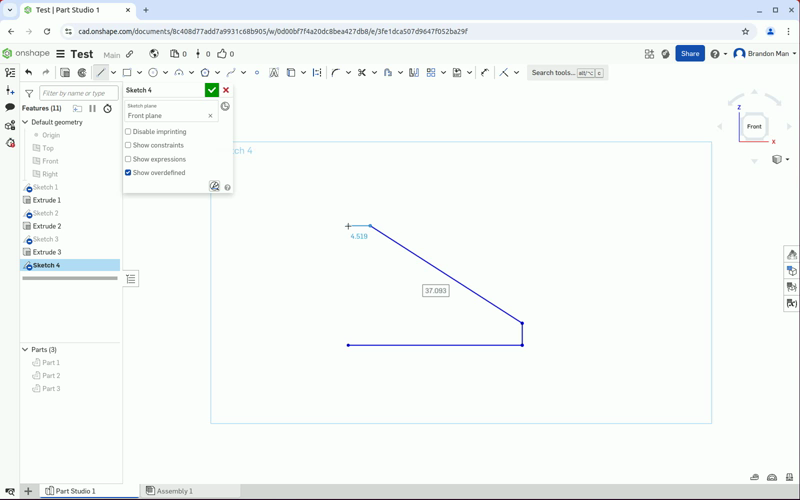
key_up(shift)
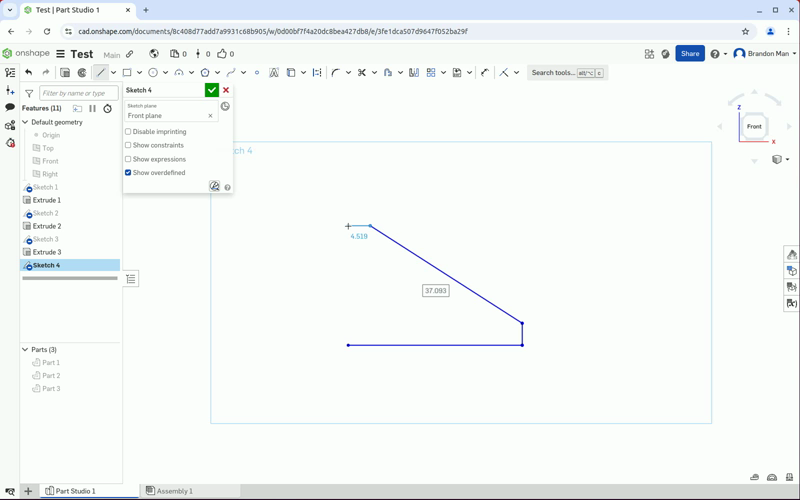
key_down(shift)
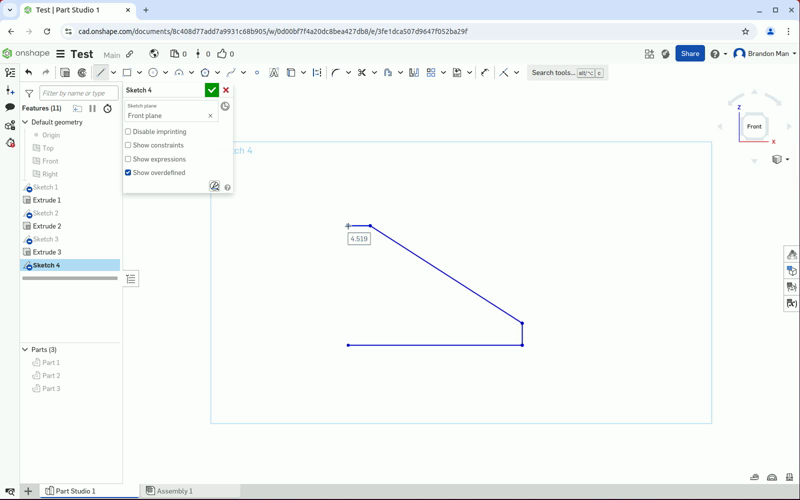
mouse_move(348, 345)
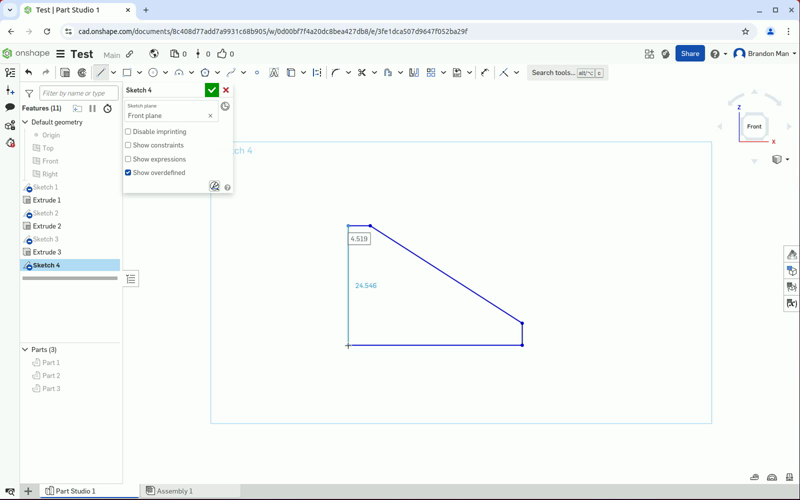
key_up(shift)
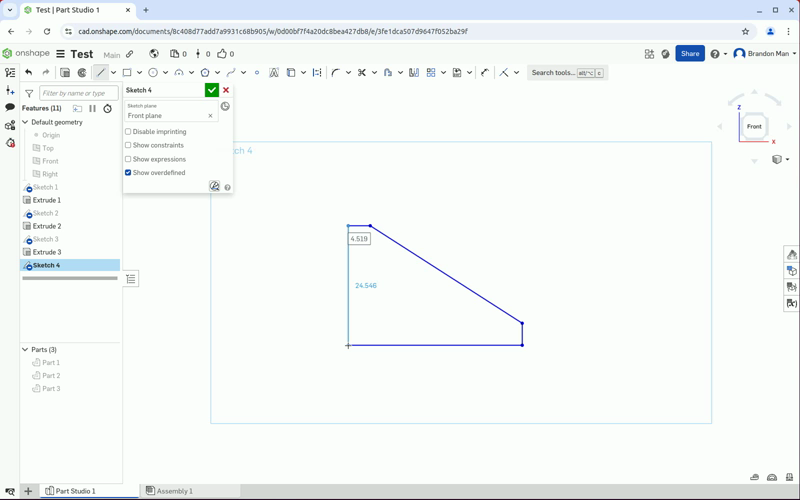
click(348, 345)
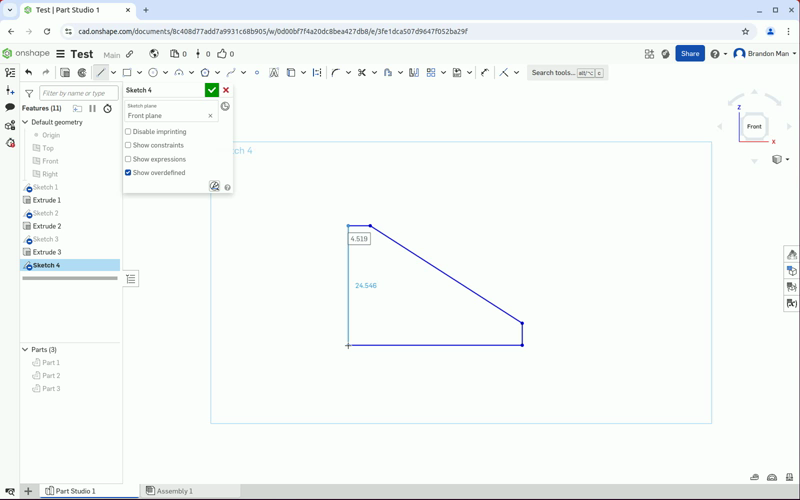
key(esc)
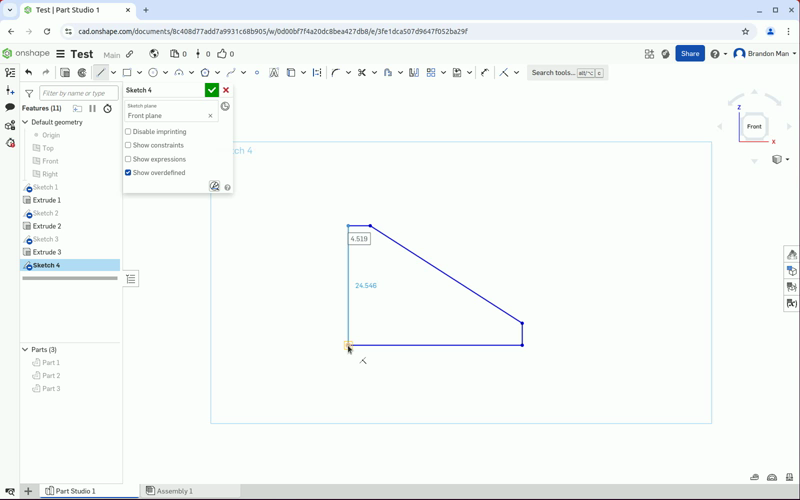
mouse_move(381, 270)
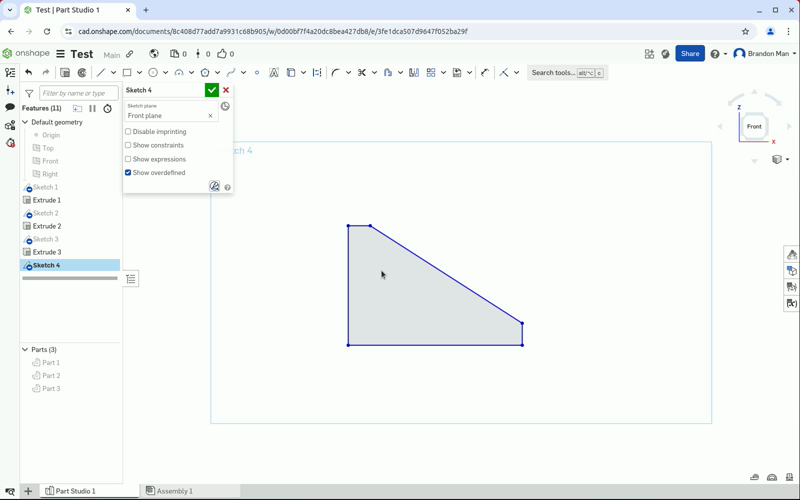
click(381, 270)
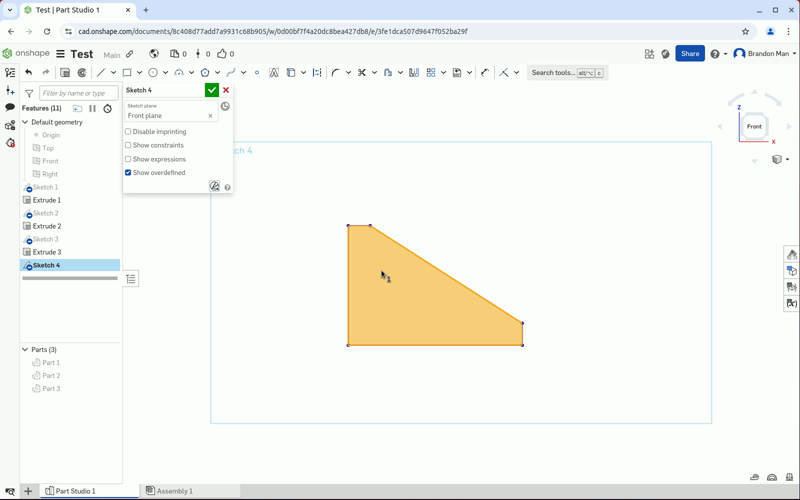
mouse_move(73, 352)
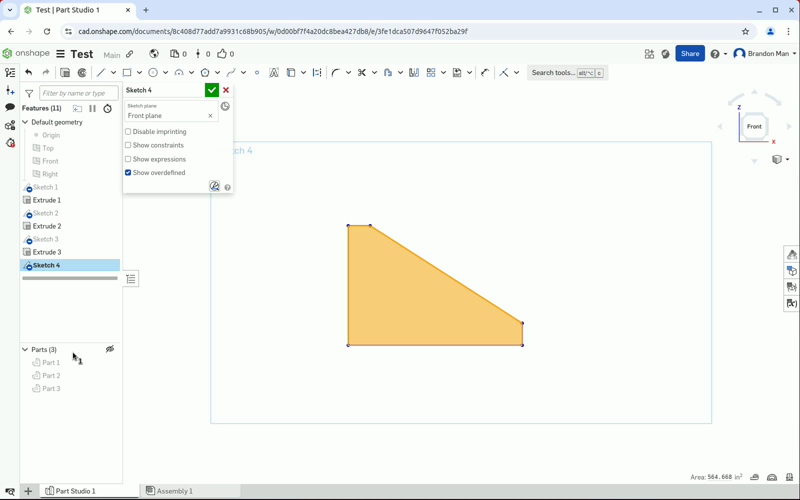
key(shift+y)
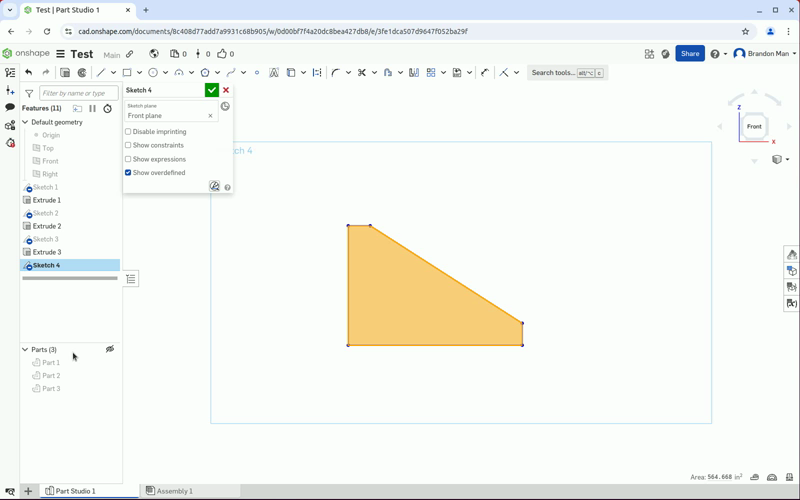
key(shift+e)
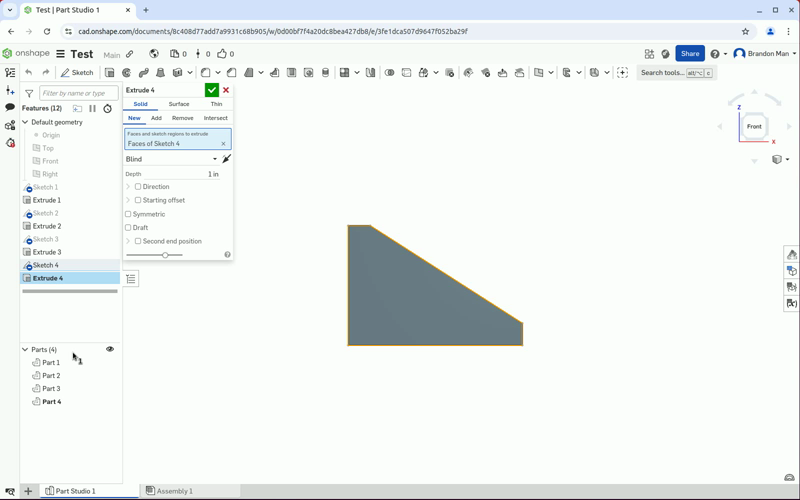
mouse_move(143, 106)
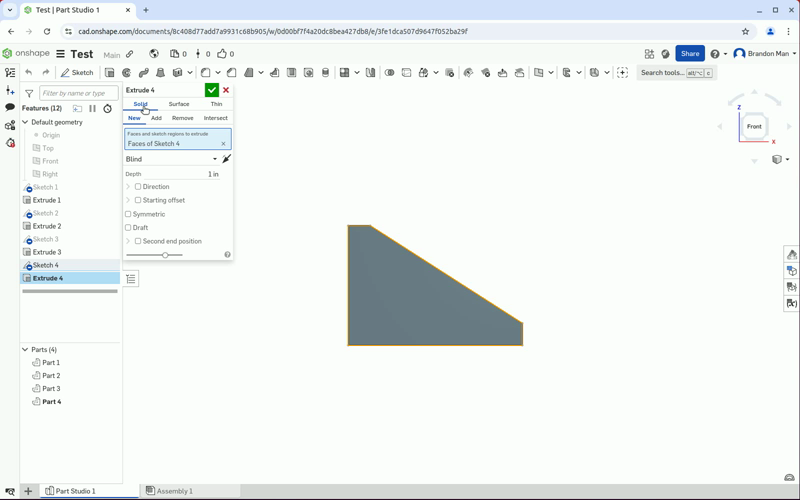
click(143, 106)
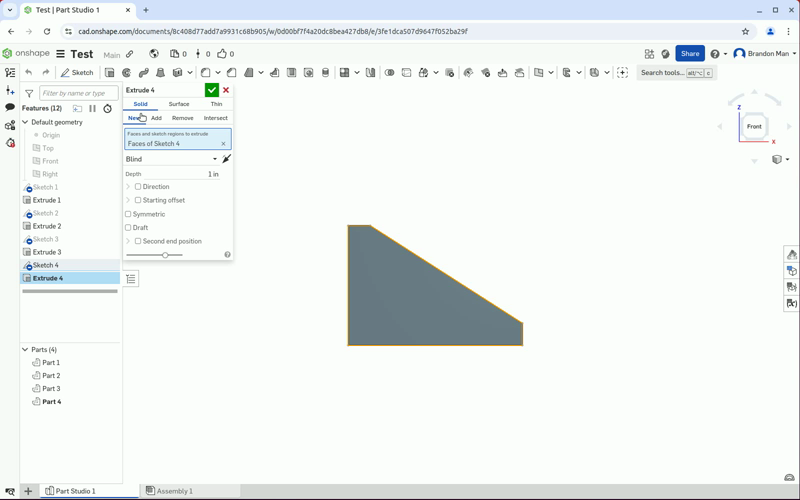
mouse_move(137, 120)
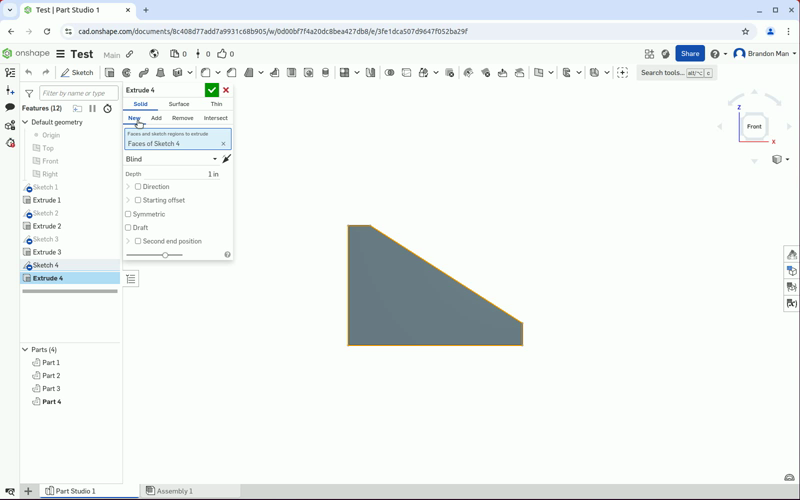
click(137, 120)
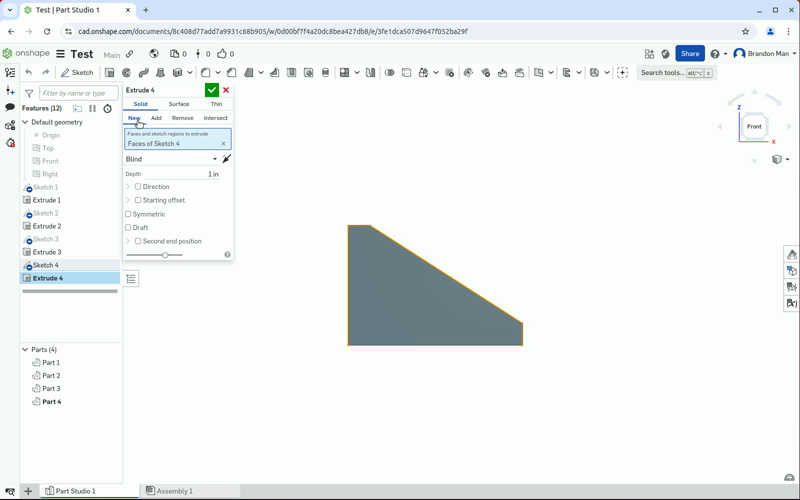
key(tab, 4)
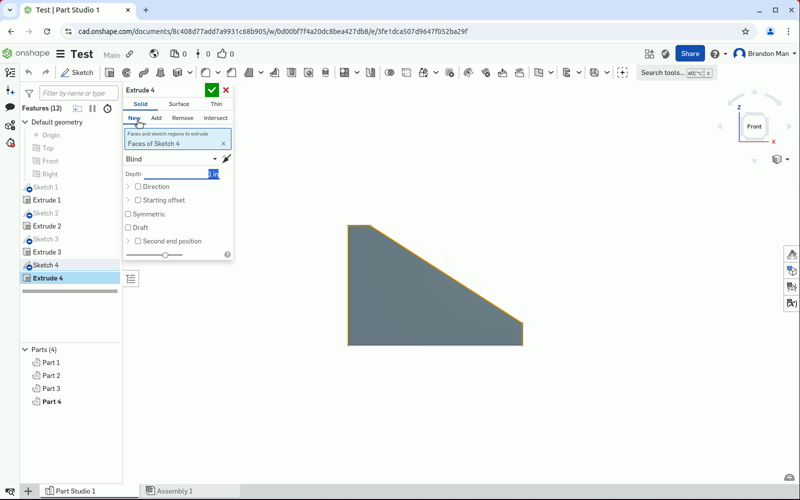
text(5.536)
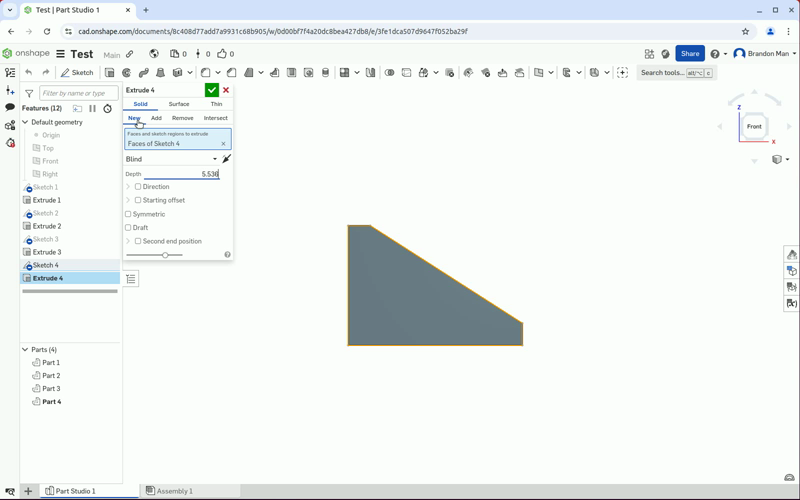
key(enter)
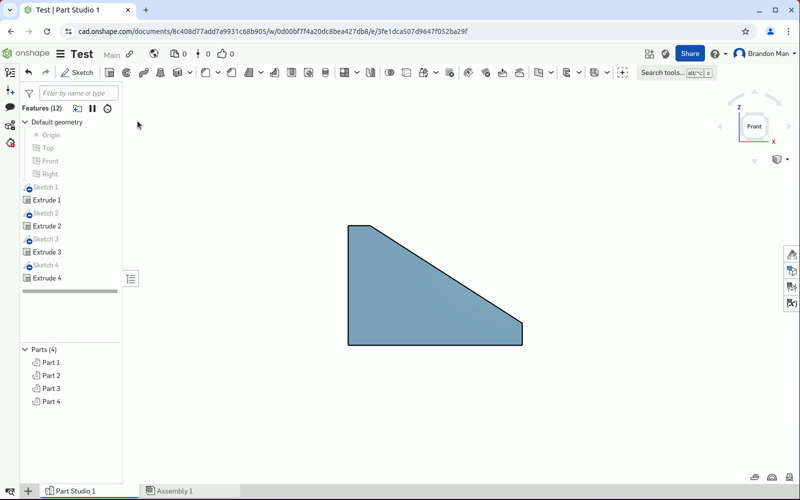
key(shift+h)
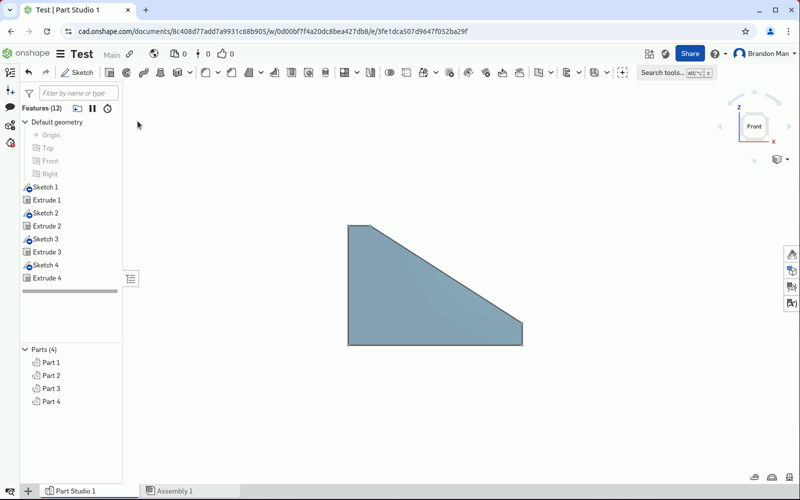
key(shift+h)
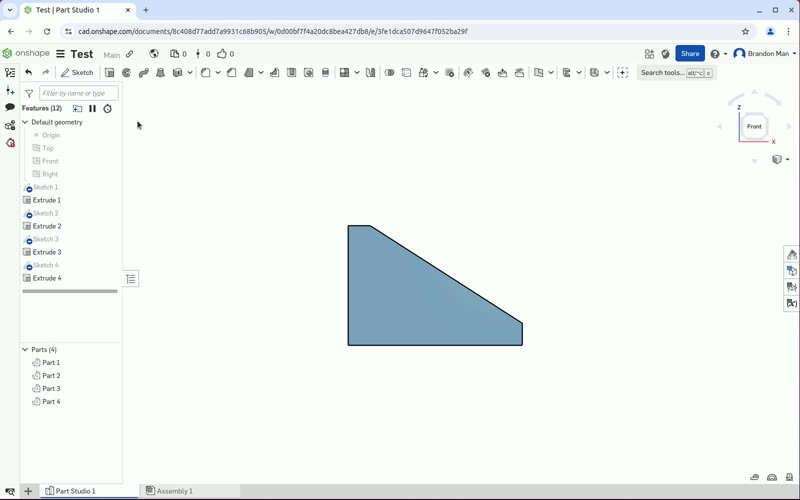
mouse_move(73, 189)
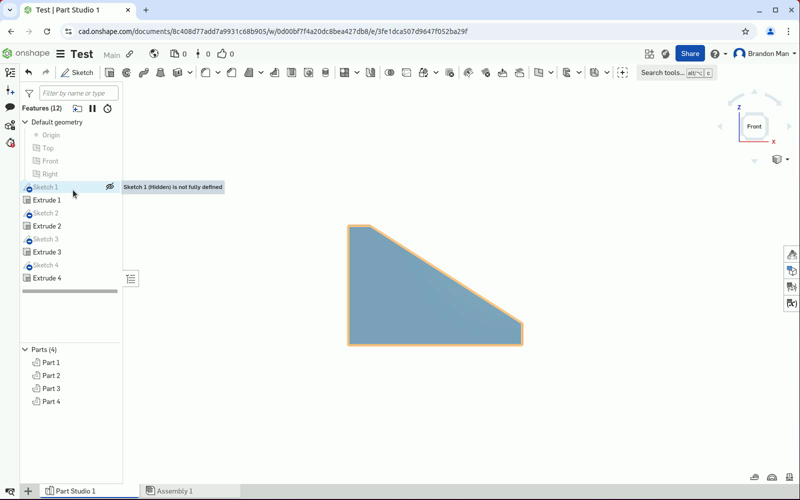
click(73, 189)
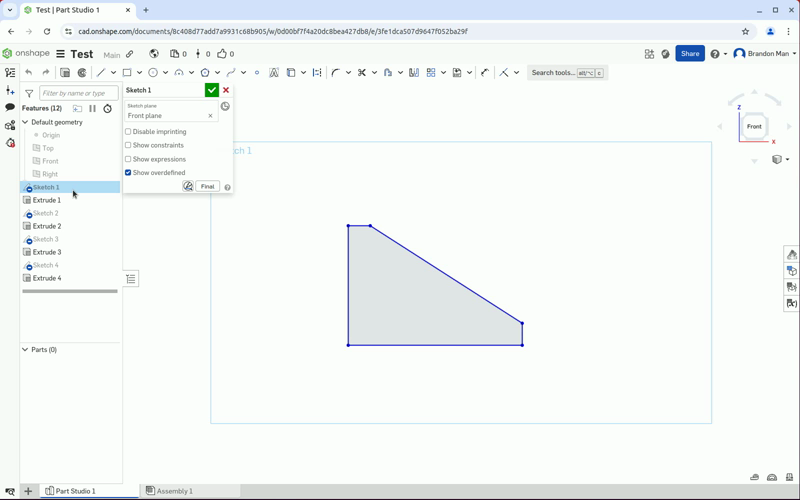
mouse_move(229, 92)
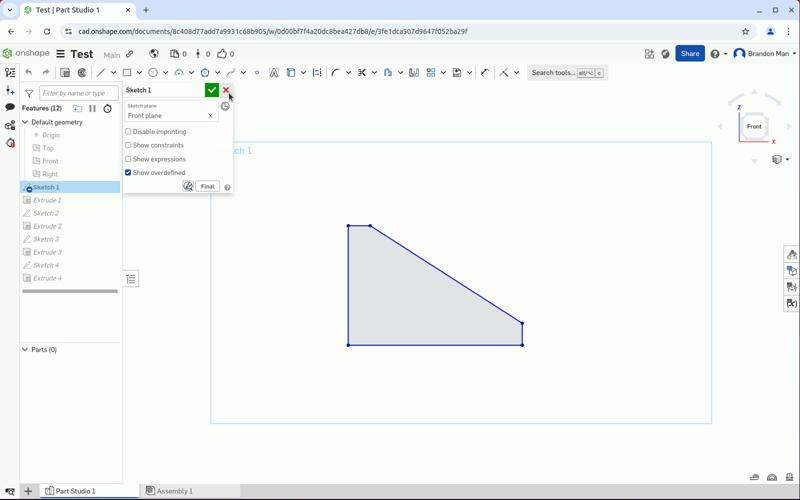
click(229, 92)
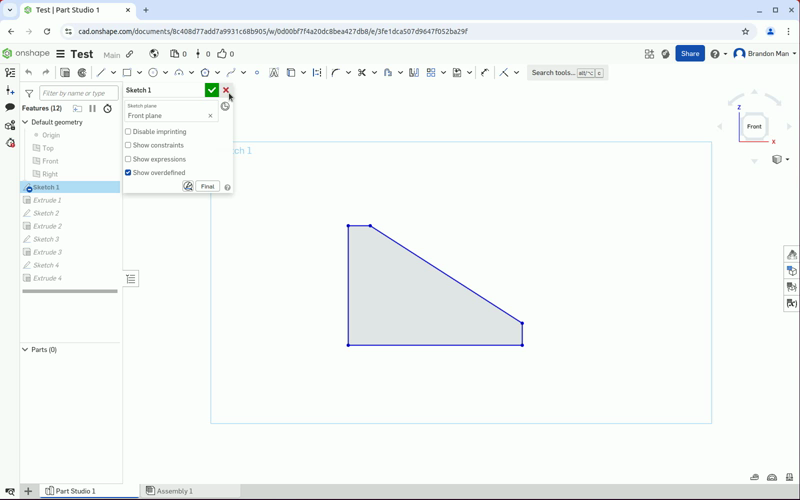
key(shift+s)
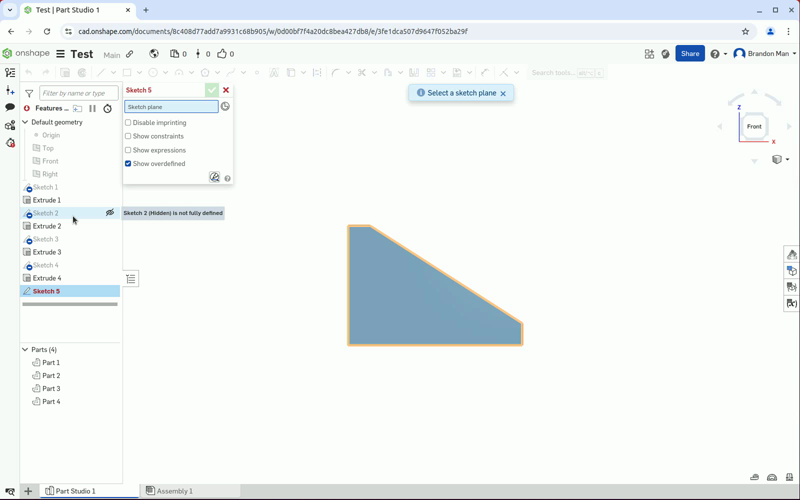
scroll(3)
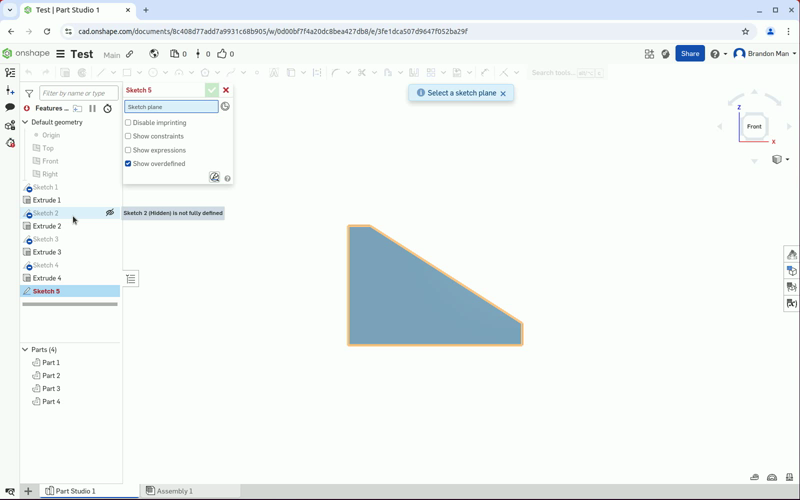
mouse_move(73, 163)
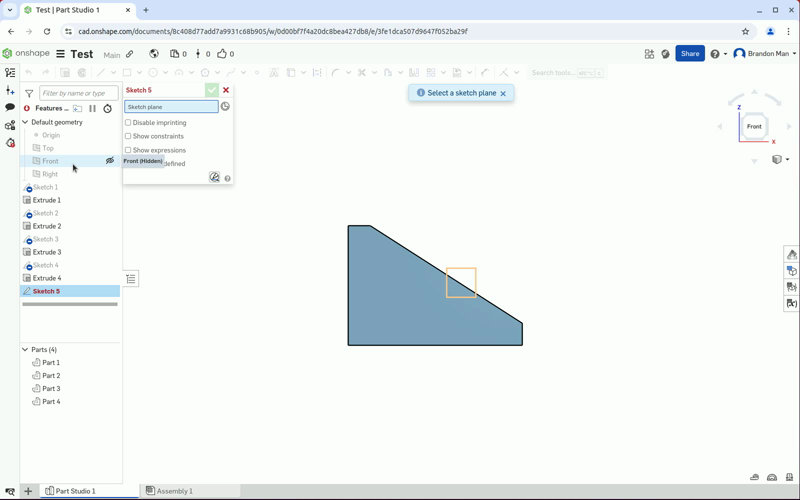
click(73, 163)
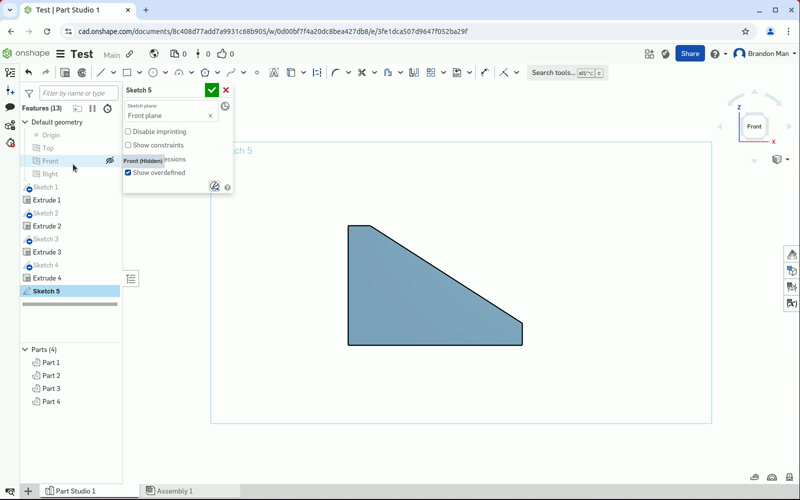
mouse_move(73, 352)
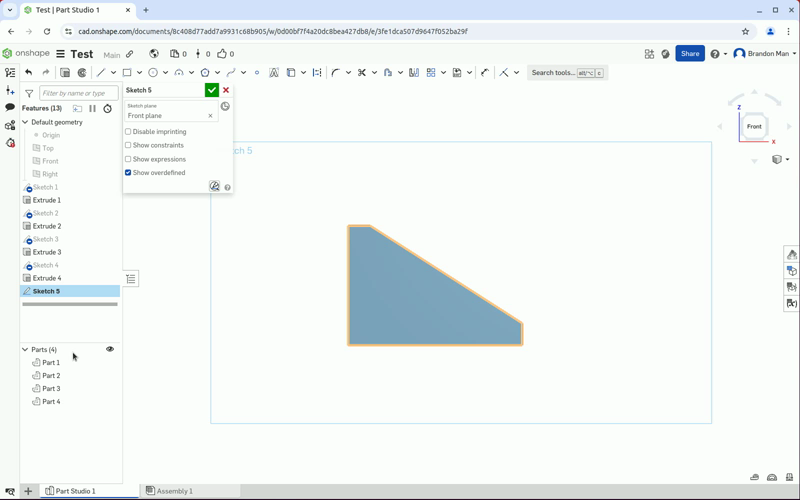
key(y)
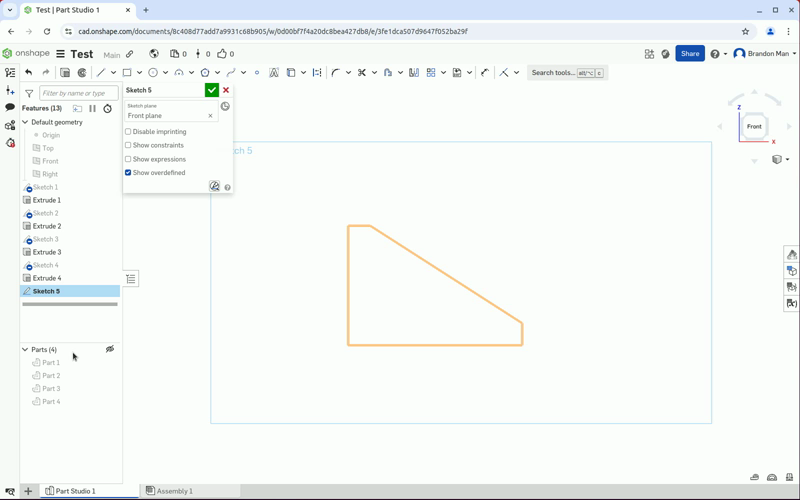
key(l)
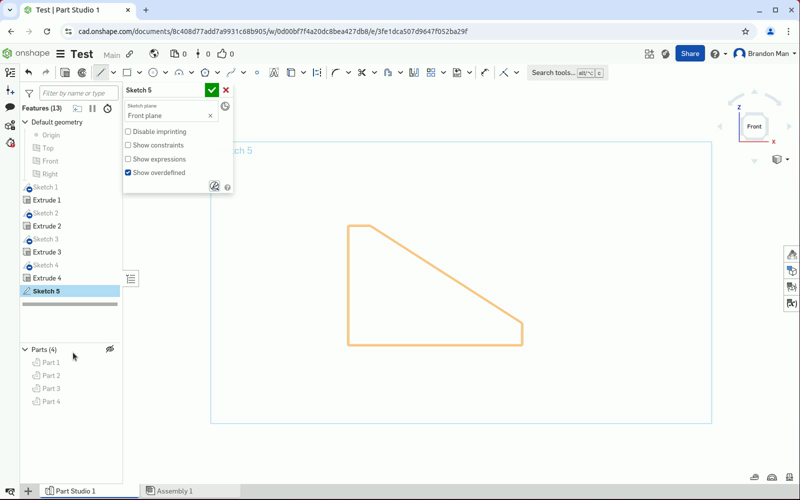
key_down(shift)
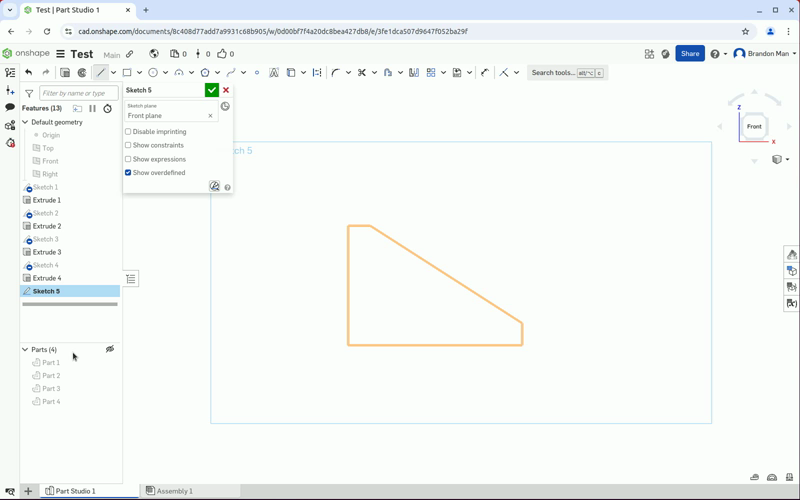
mouse_move(348, 345)
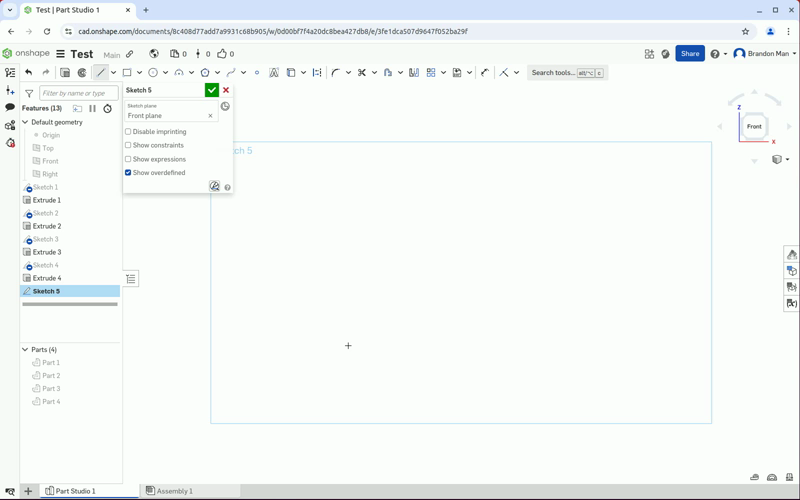
click(348, 345)
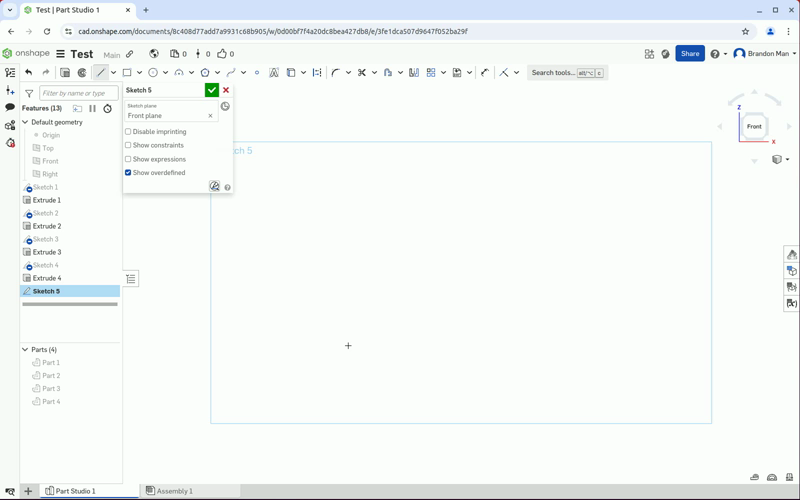
key_up(shift)
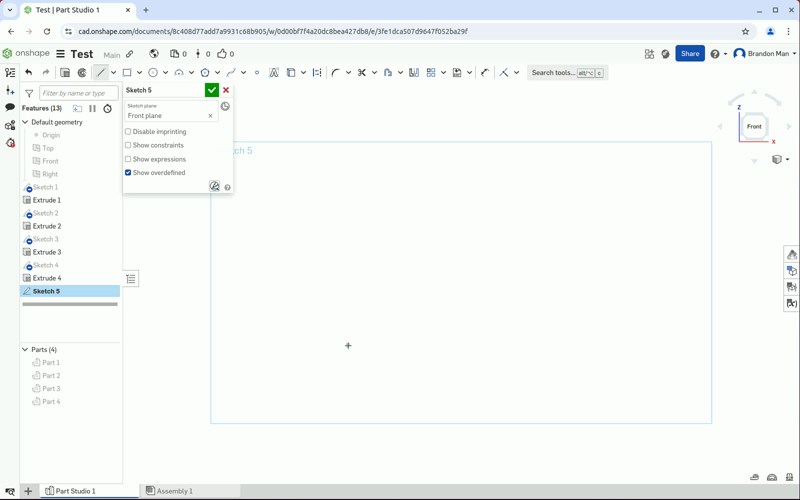
key_down(shift)
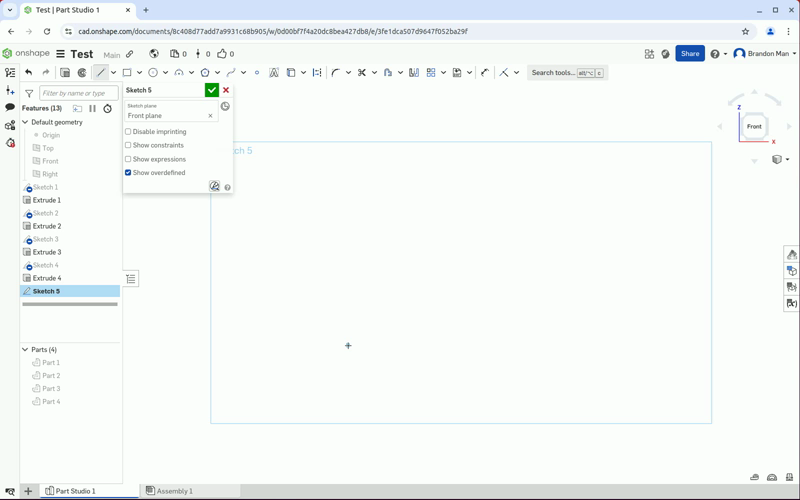
mouse_move(522, 345)
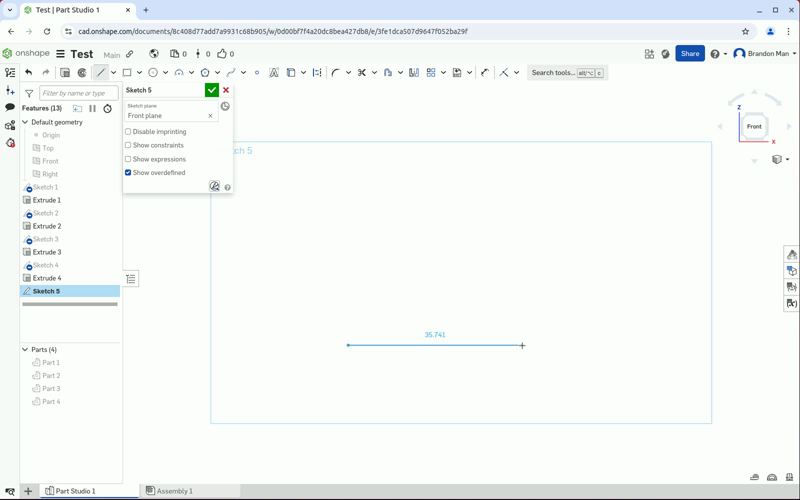
click(522, 345)
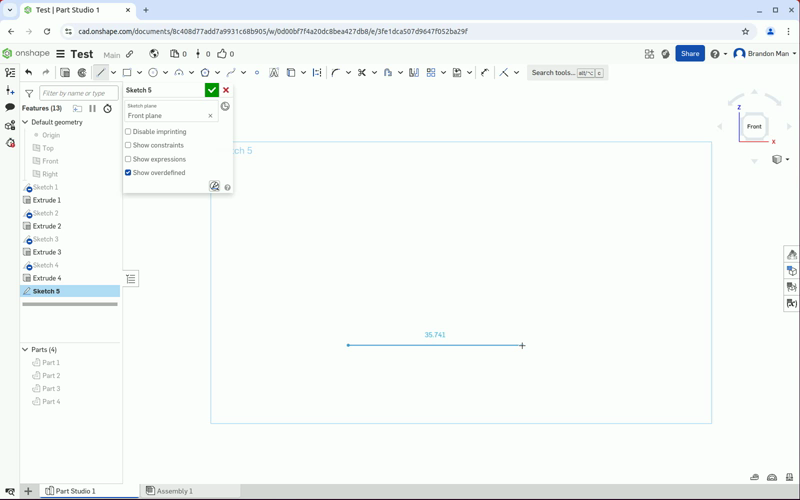
key_up(shift)
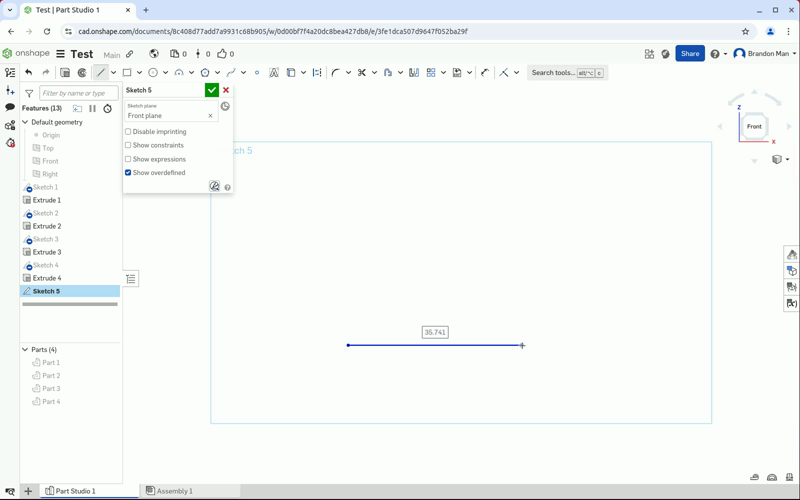
key_down(shift)
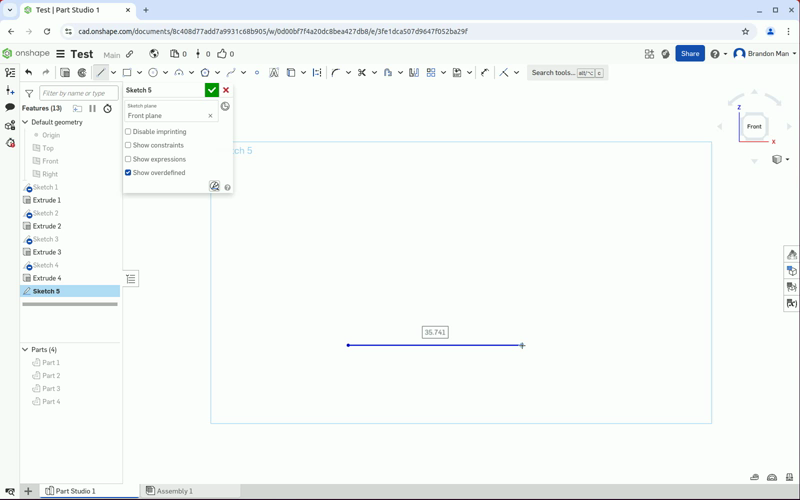
mouse_move(552, 345)
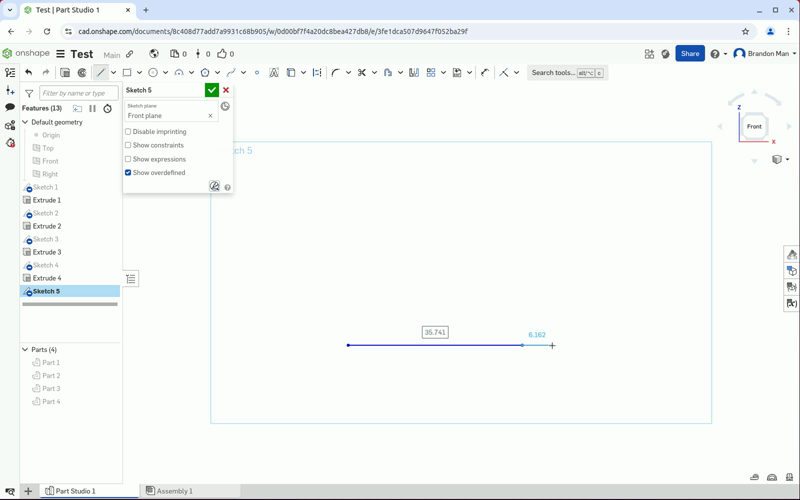
mouse_move(522, 323)
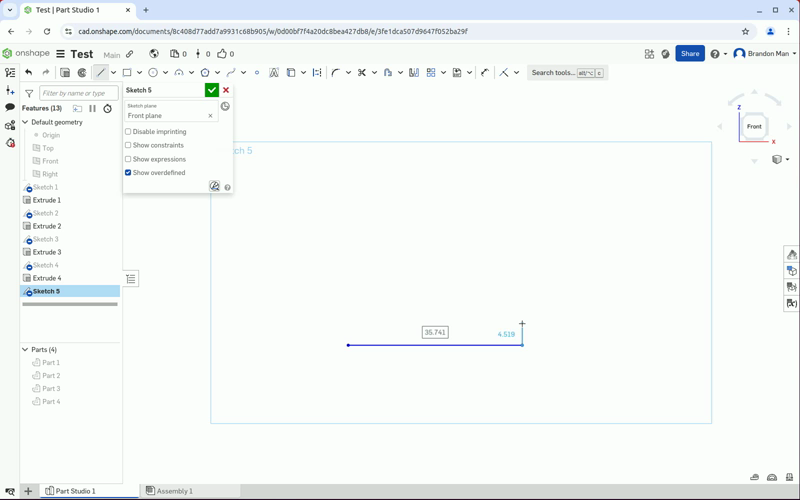
click(522, 323)
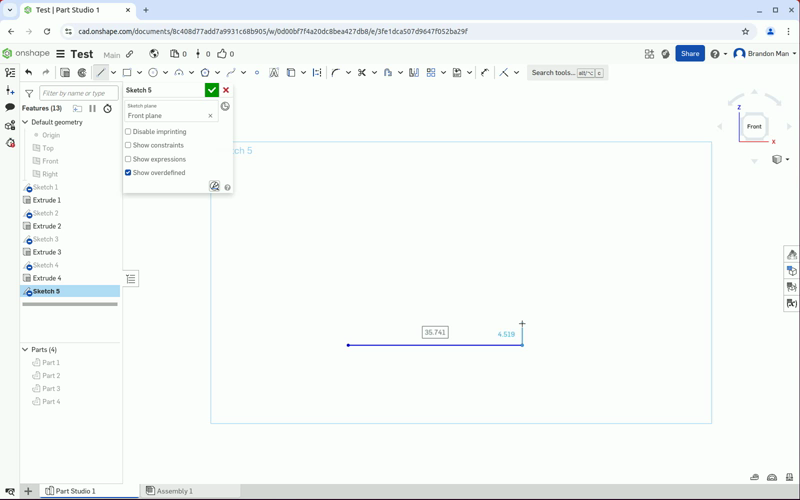
key_up(shift)
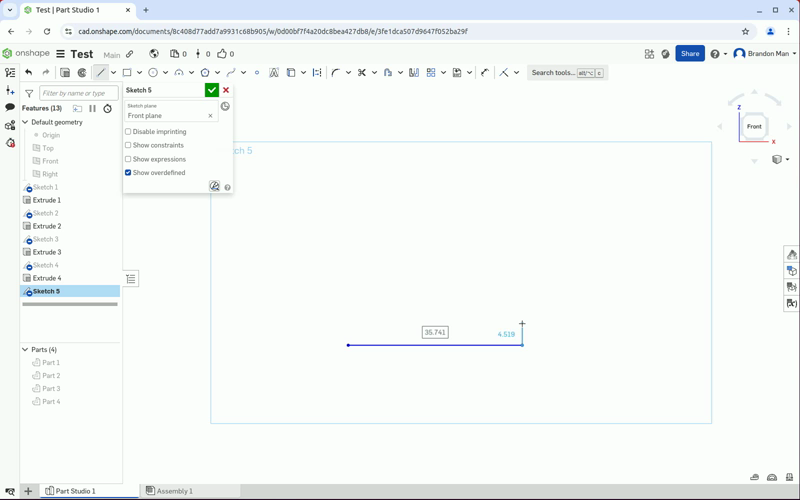
key_down(shift)
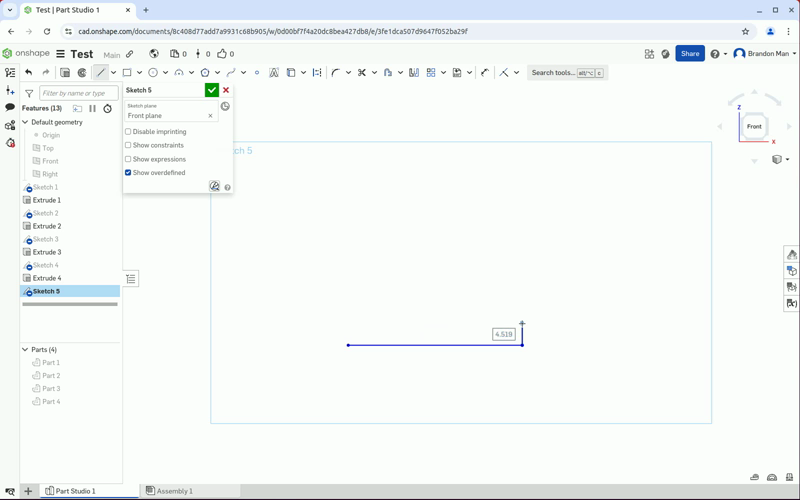
mouse_move(370, 225)
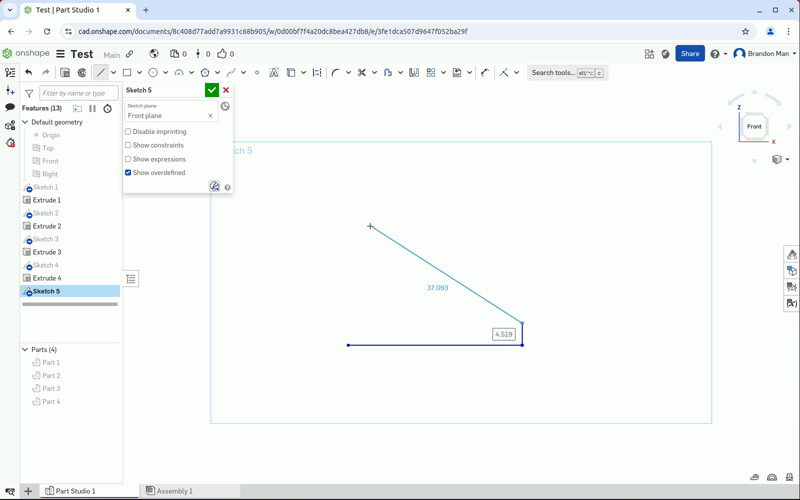
click(370, 225)
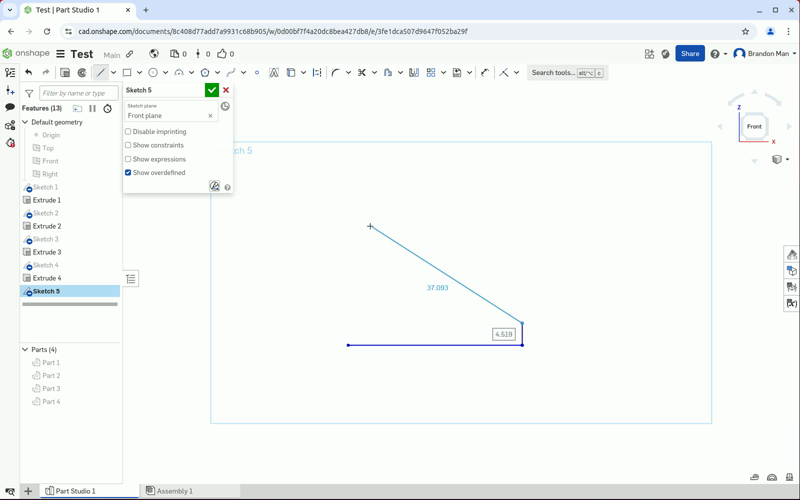
key_up(shift)
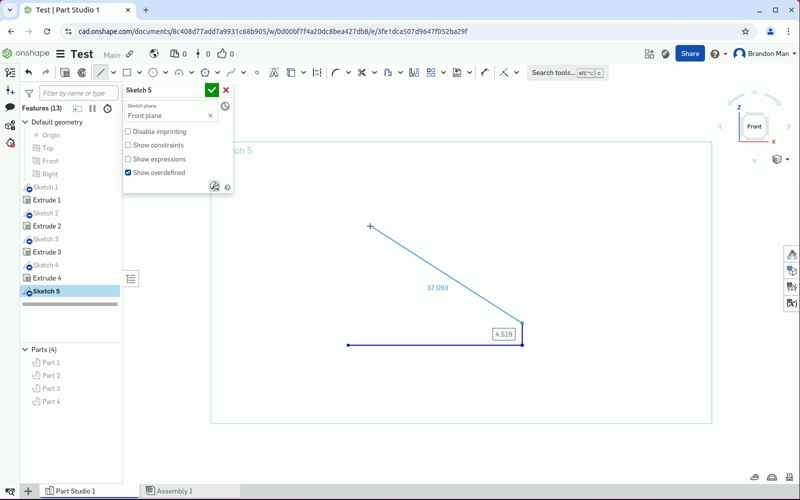
key_down(shift)
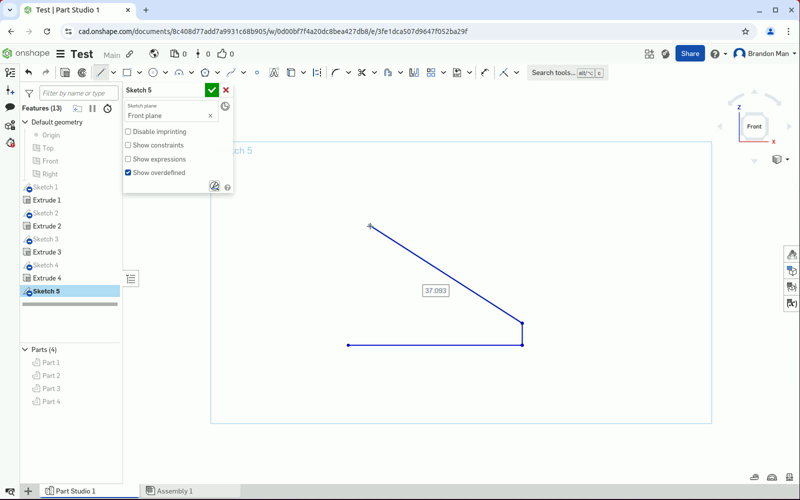
mouse_move(400, 225)
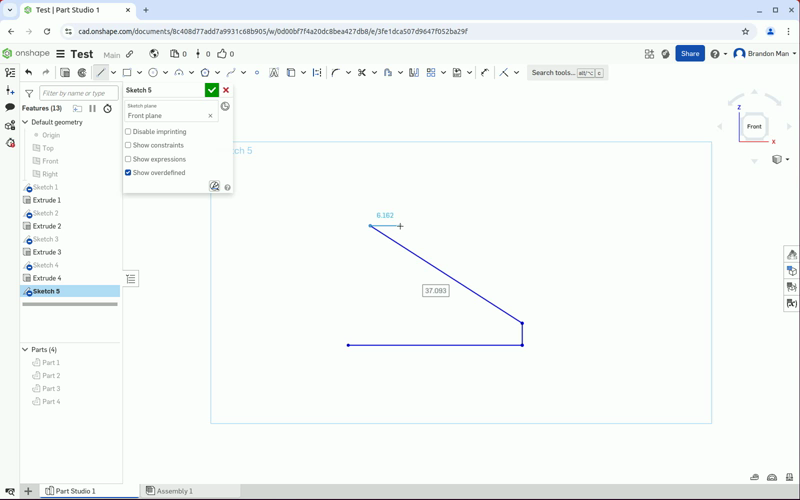
mouse_move(348, 225)
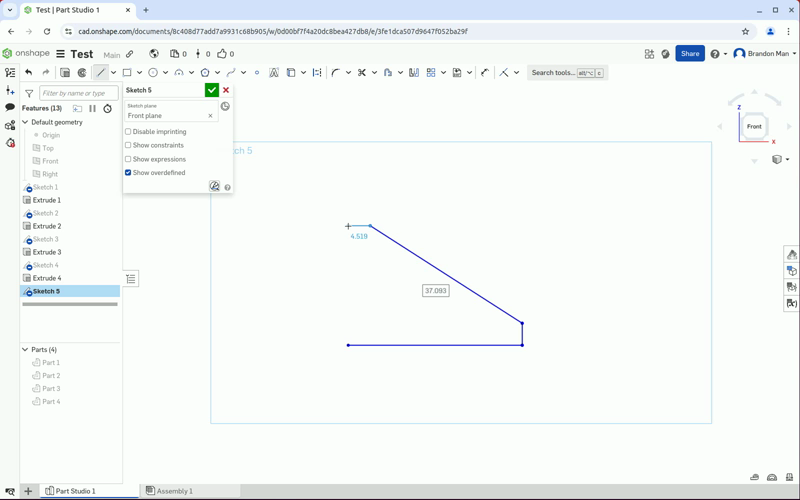
click(348, 225)
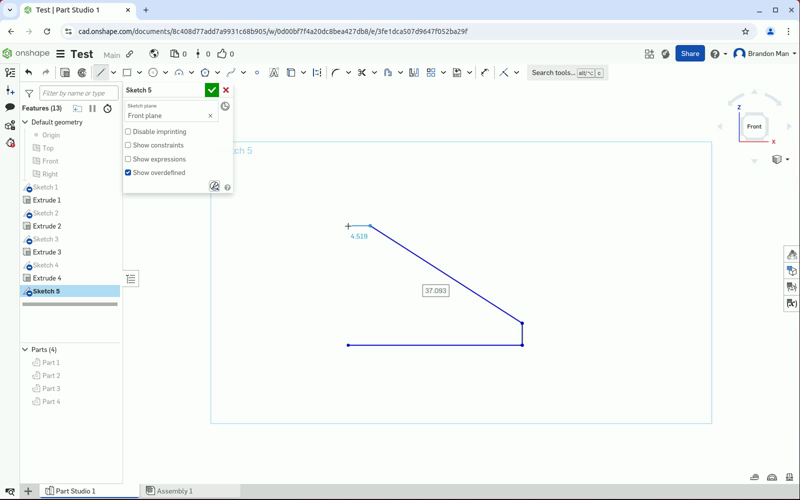
key_up(shift)
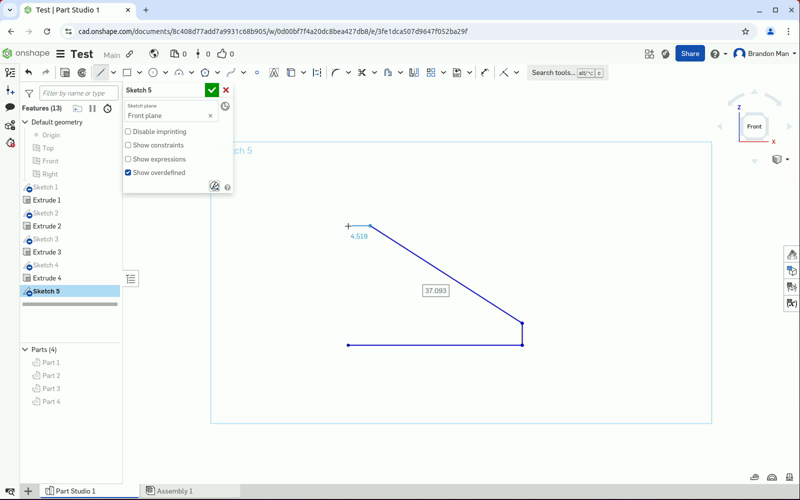
key_down(shift)
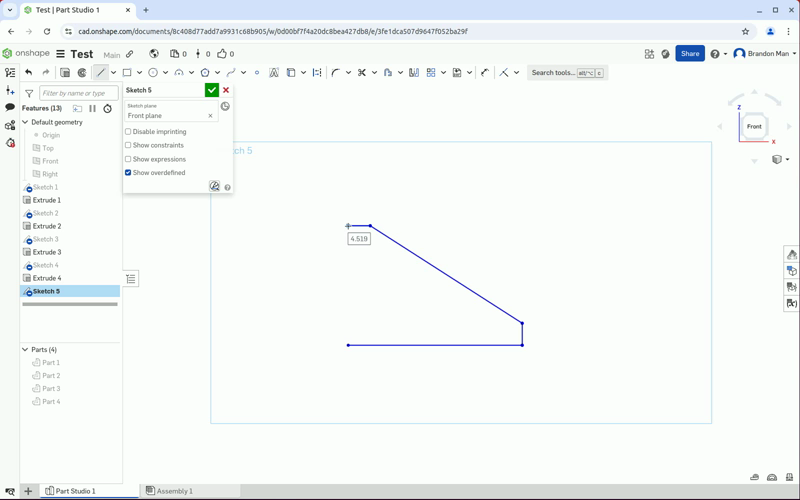
mouse_move(348, 345)
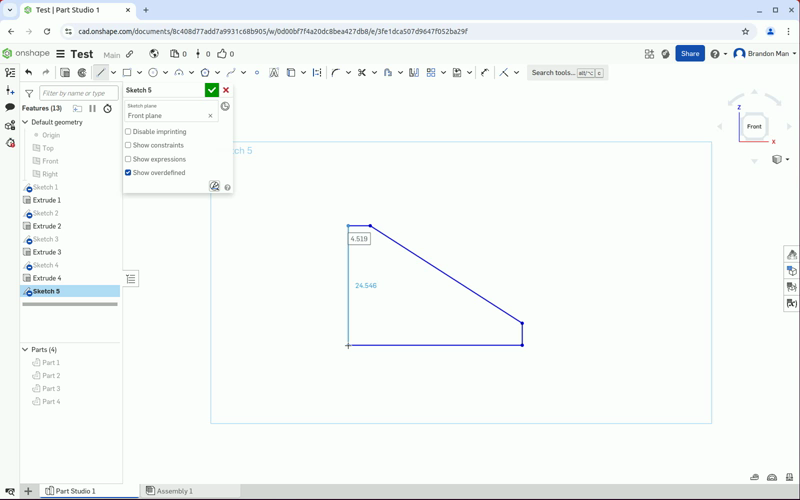
key_up(shift)
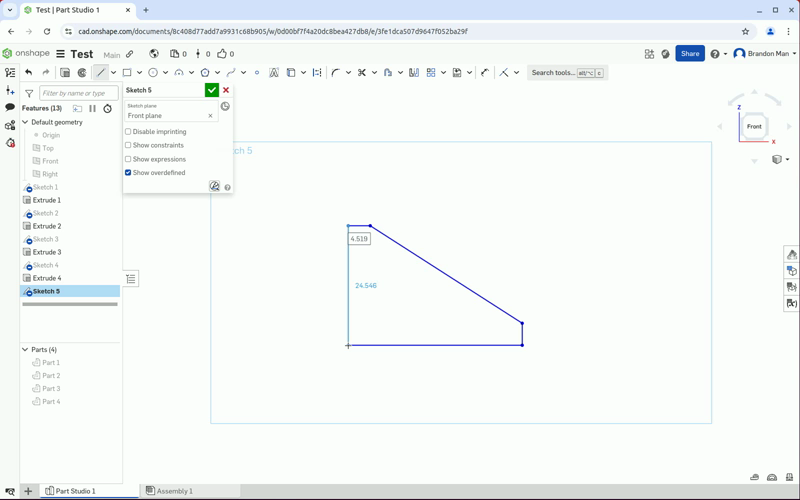
click(348, 345)
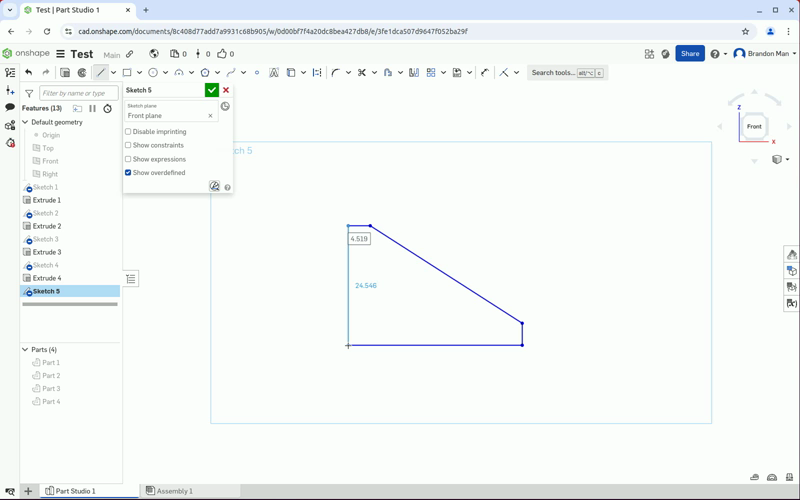
key(esc)
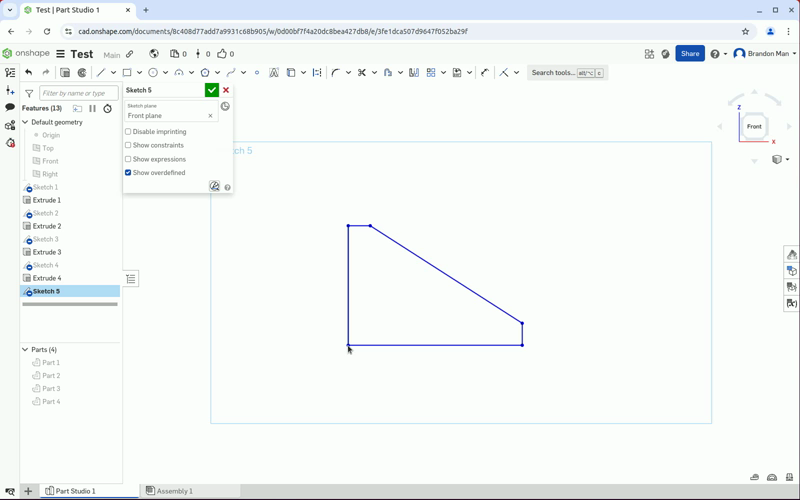
mouse_move(429, 279)
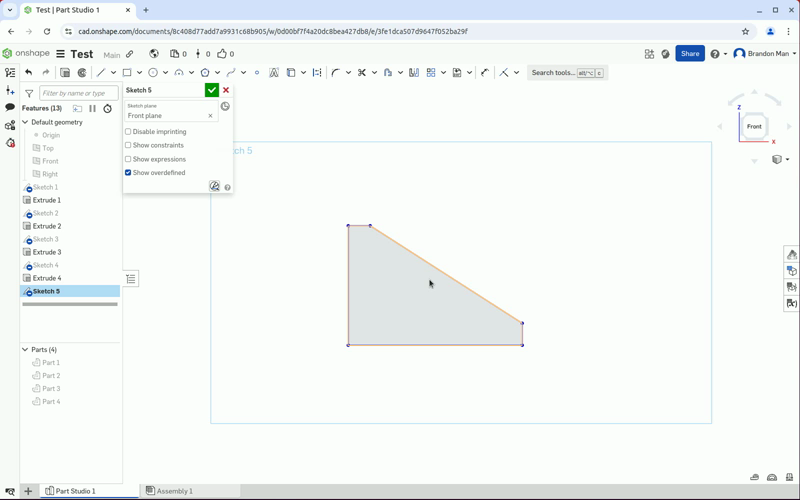
click(429, 279)
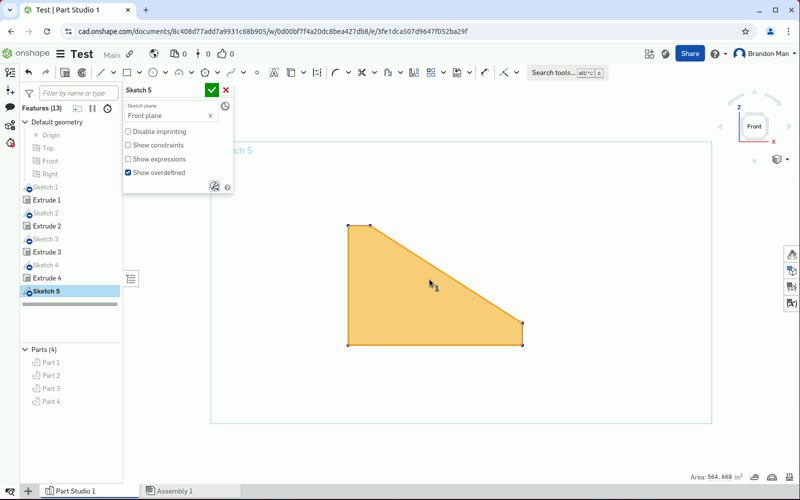
mouse_move(73, 352)
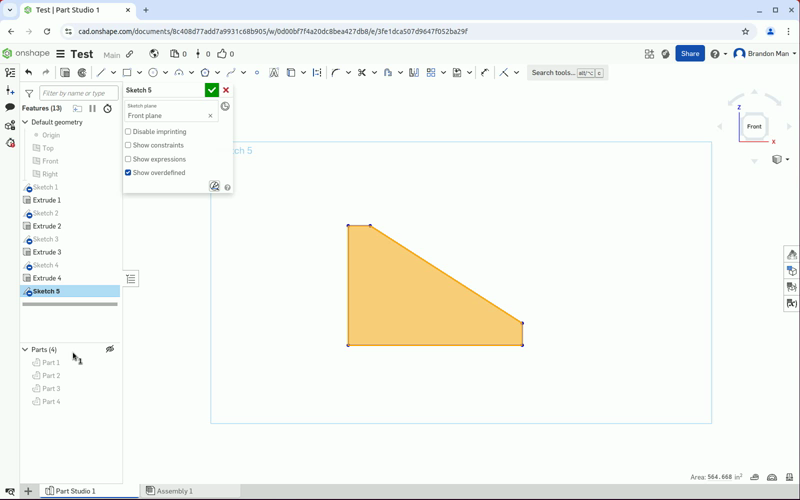
key(shift+y)
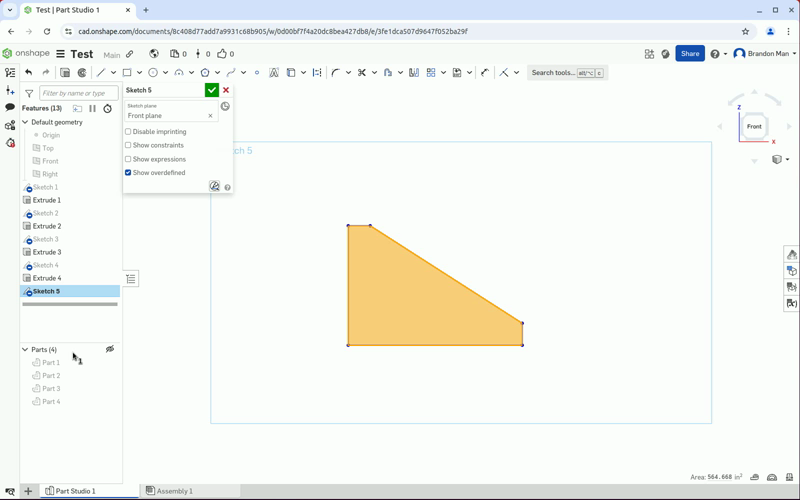
key(shift+e)
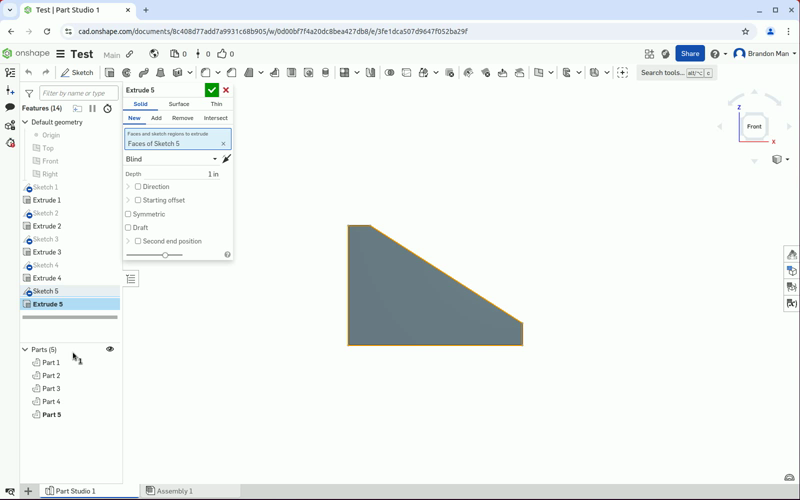
mouse_move(143, 106)
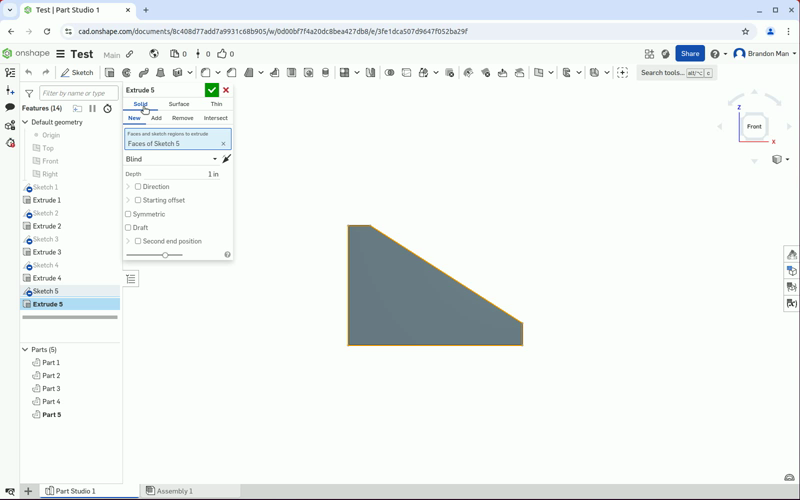
click(143, 106)
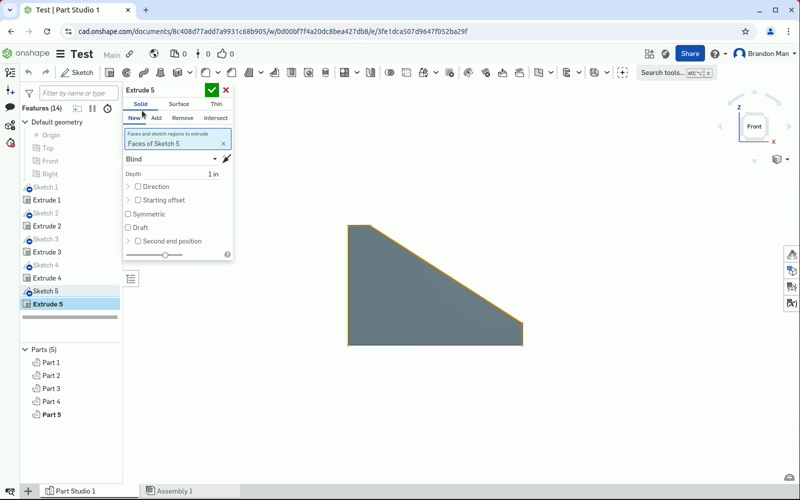
mouse_move(137, 120)
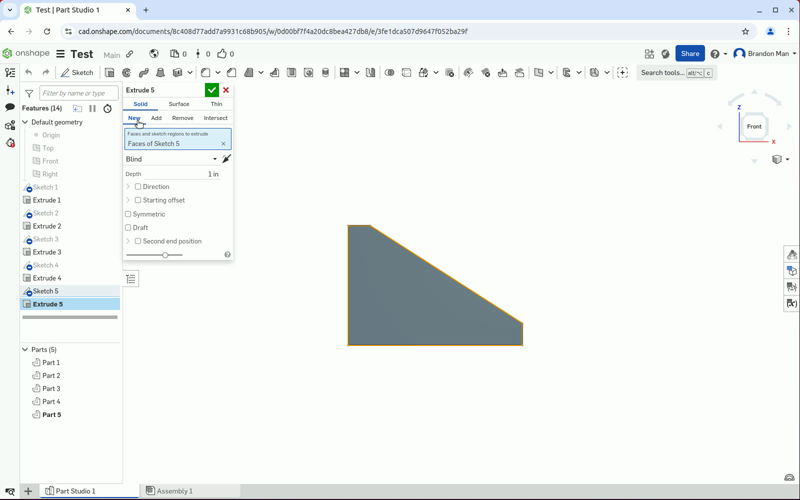
click(137, 120)
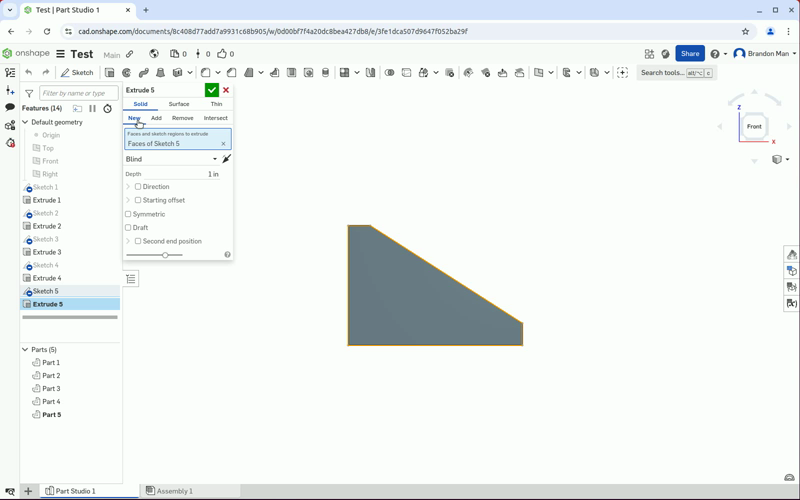
key(tab, 4)
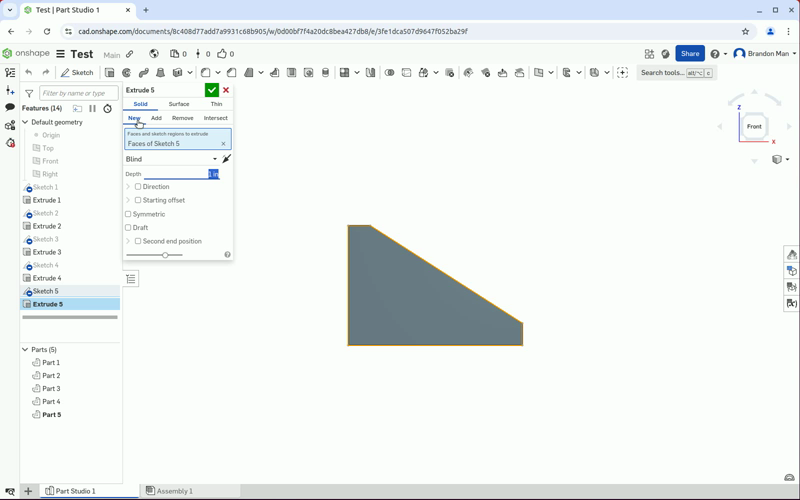
text(5.536)
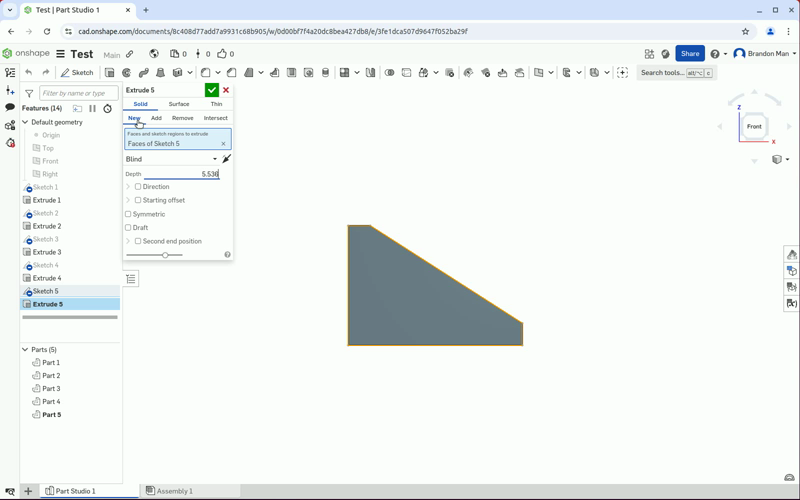
key(enter)
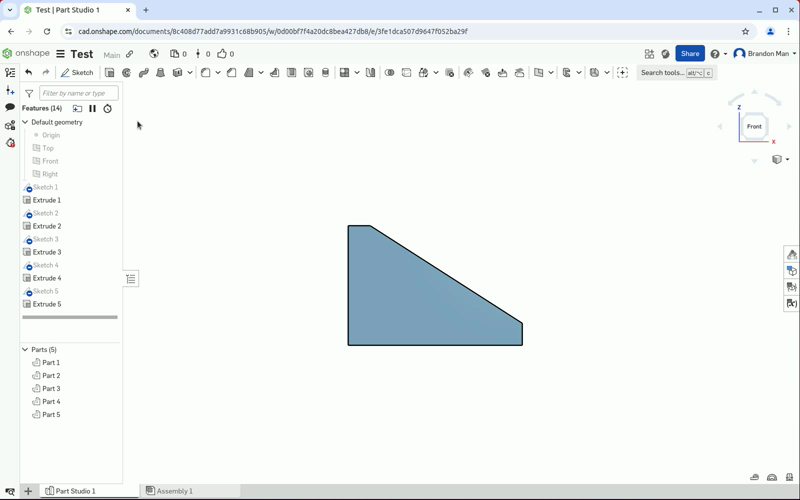
key(shift+h)
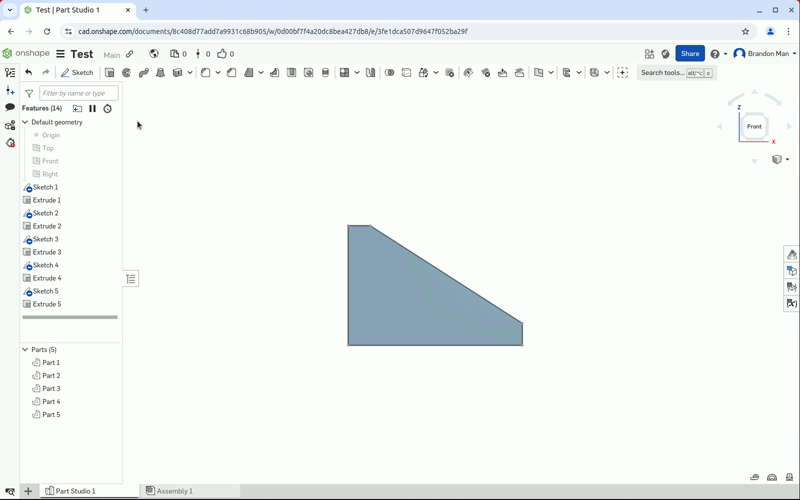
key(shift+h)
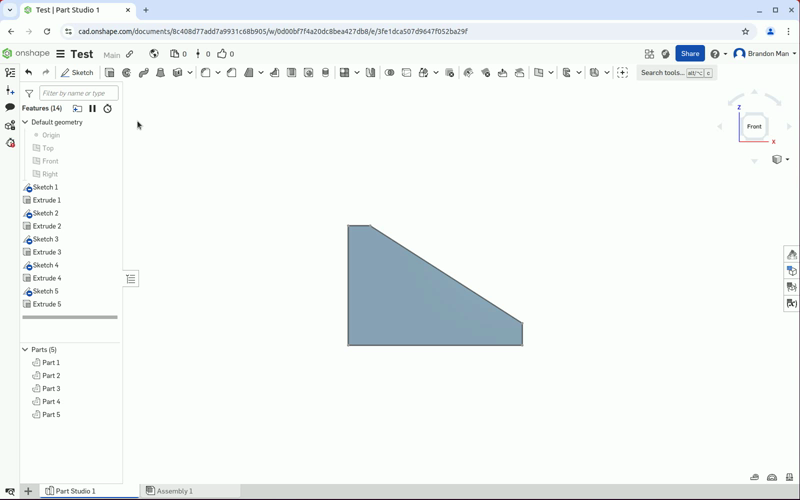
key(shift+7)
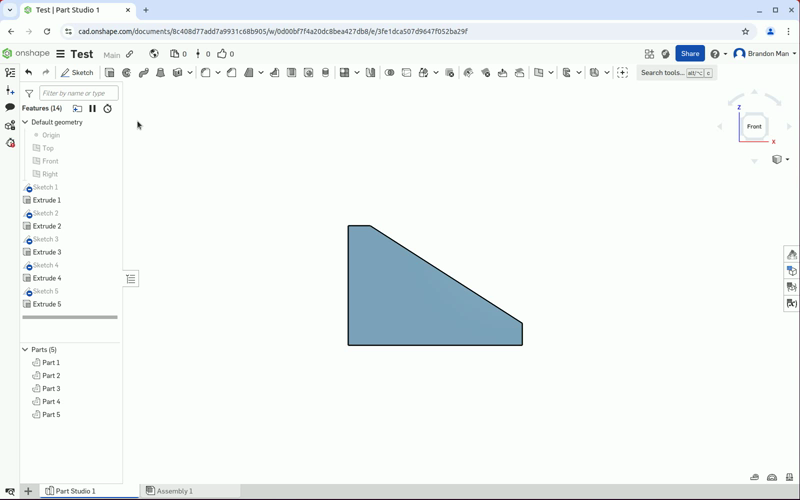
key(left, 2)
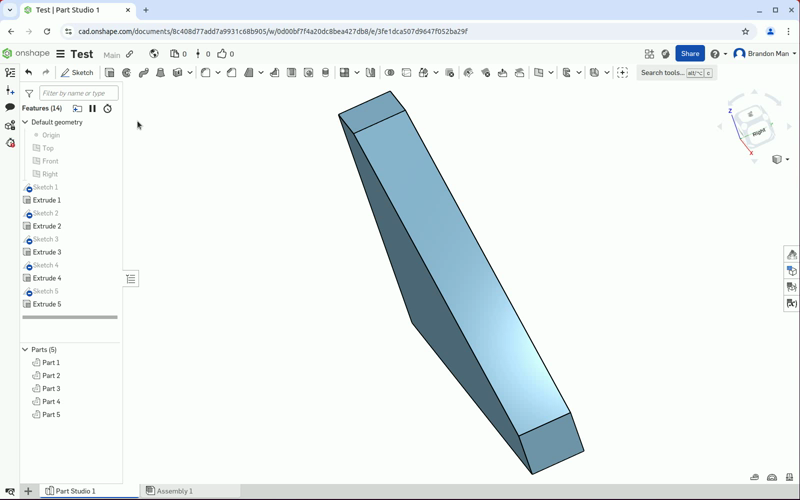
key(down, 2)
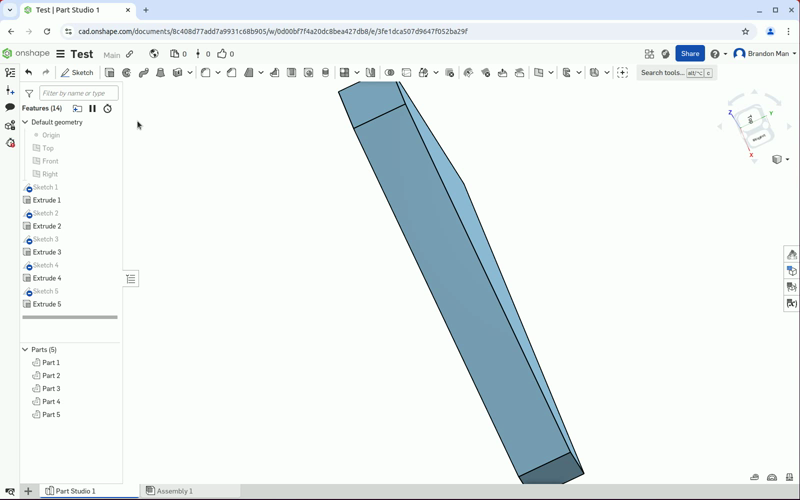
key(up, 2)
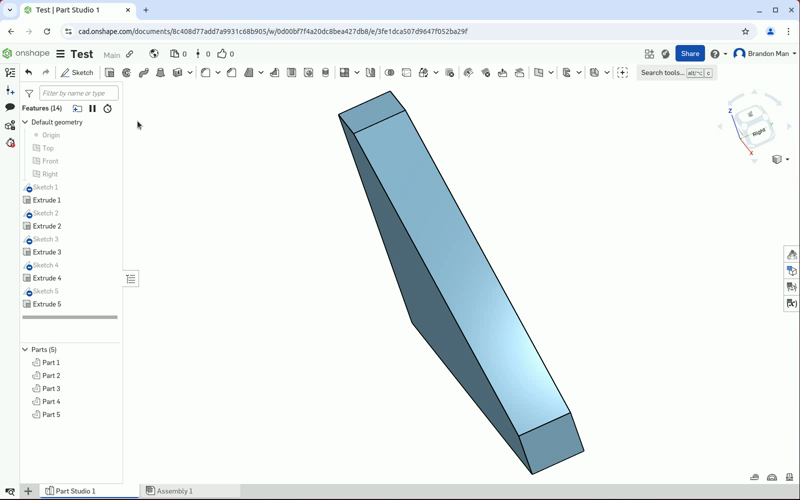
key(right, 2)
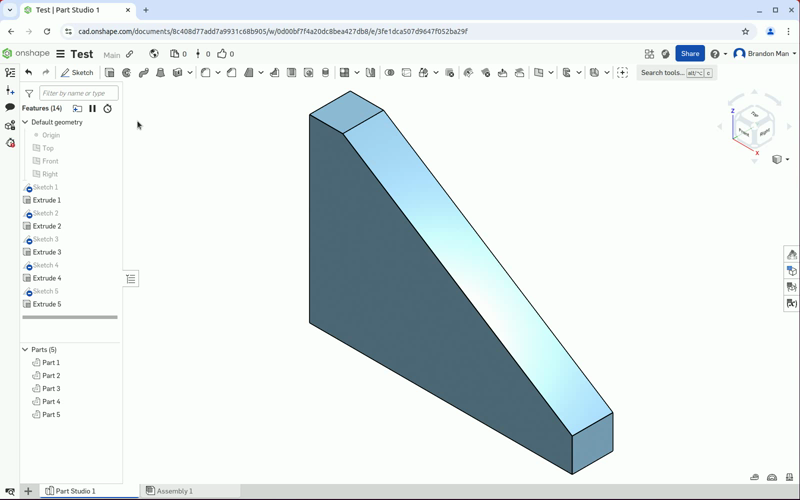
mouse_move(73, 189)
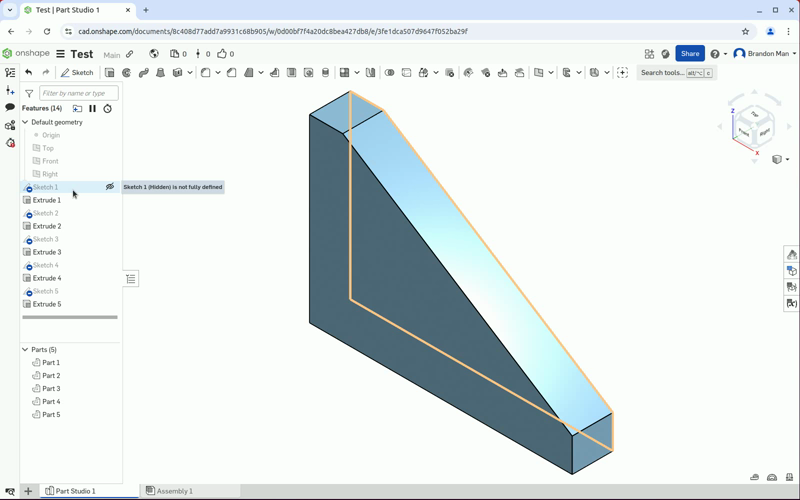
click(73, 189)